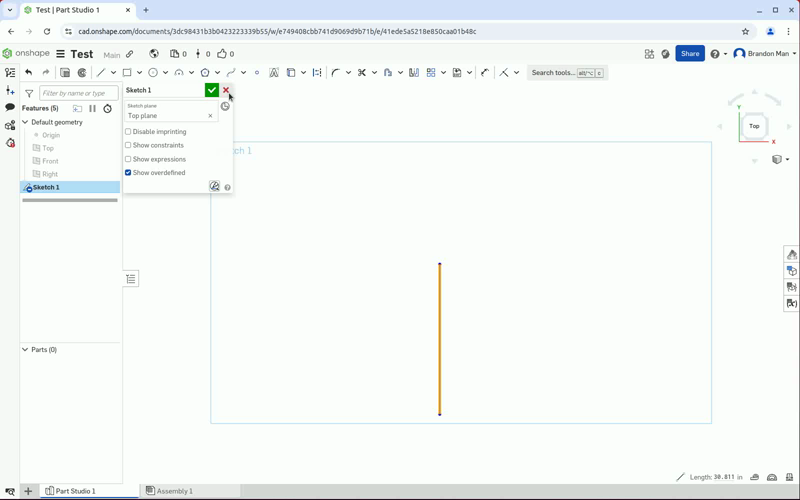
key(shift+h)
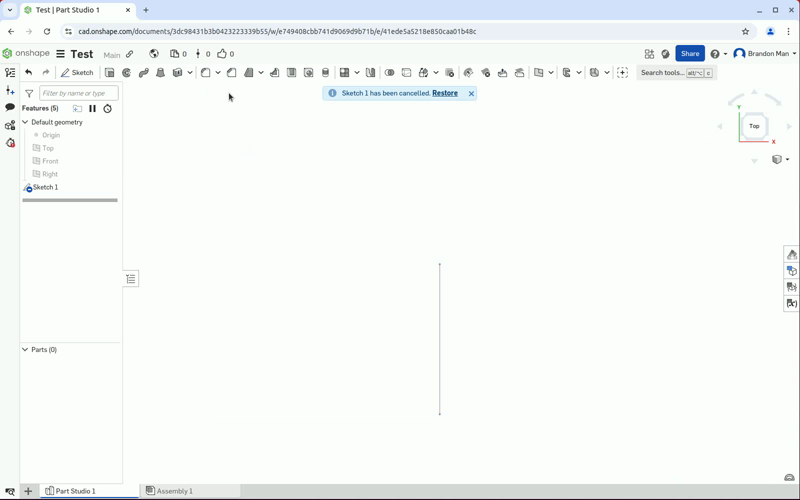
key(shift+s)
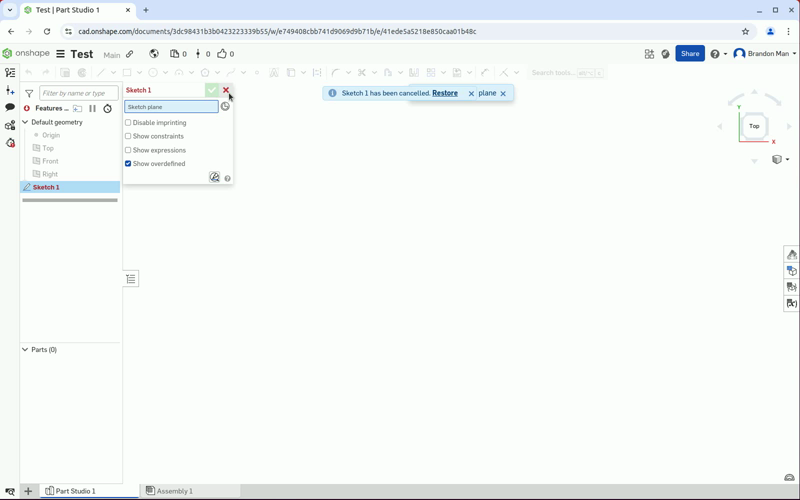
mouse_move(73, 150)
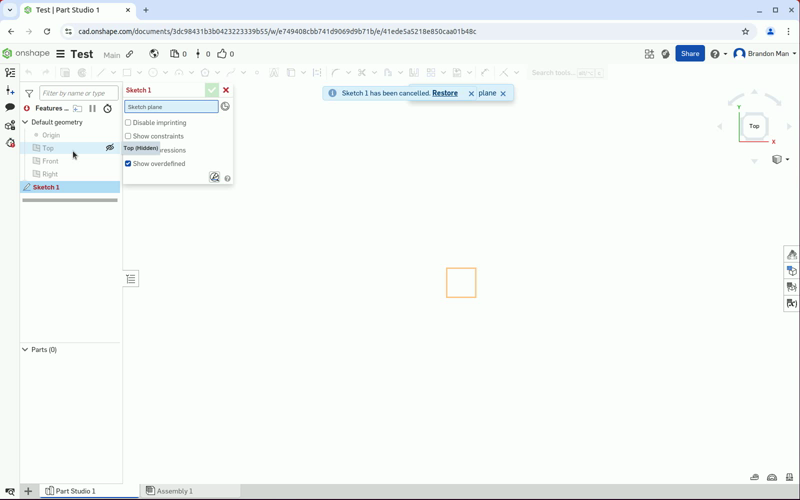
click(73, 150)
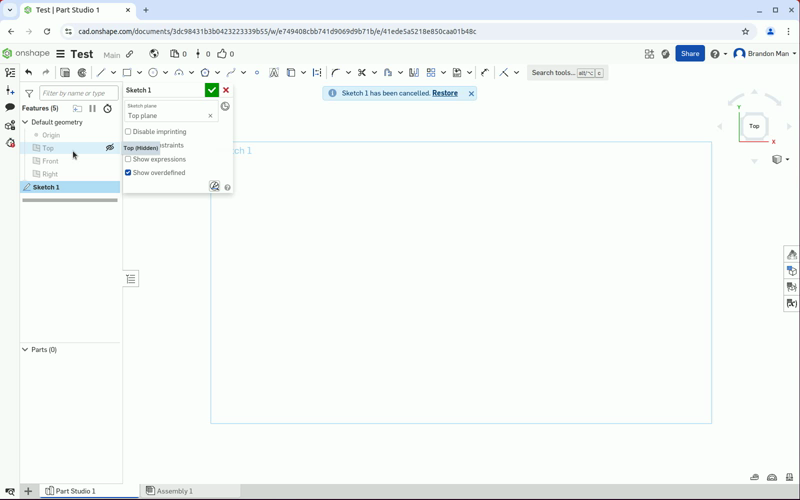
mouse_move(73, 352)
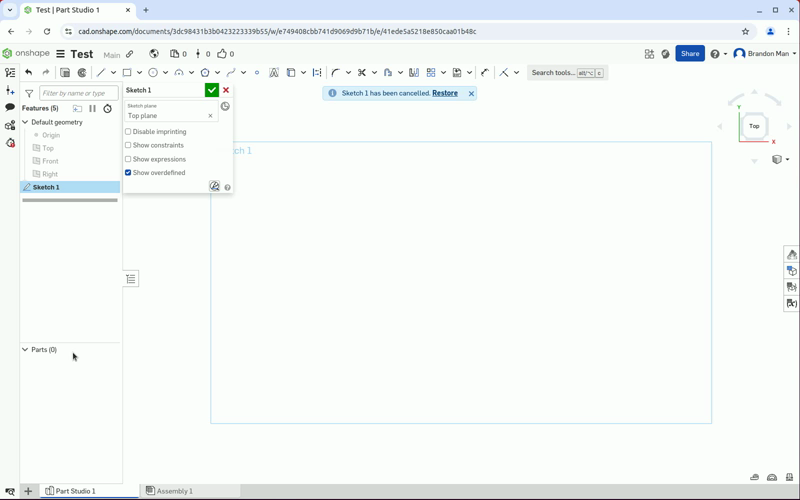
key(y)
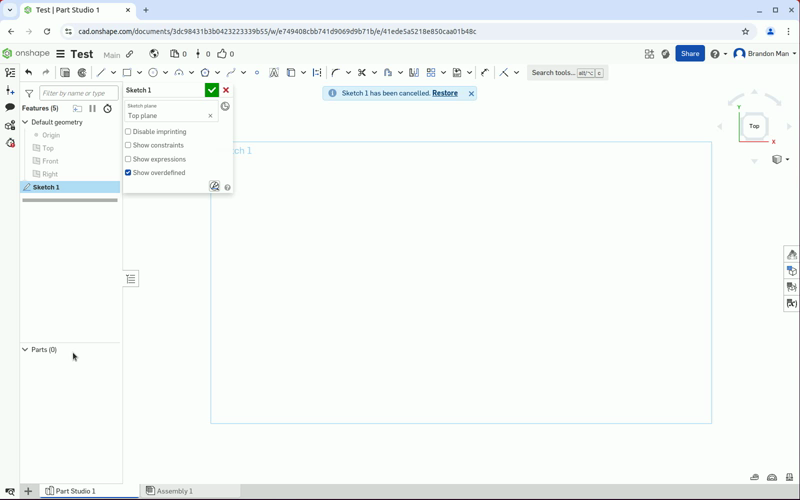
key(a)
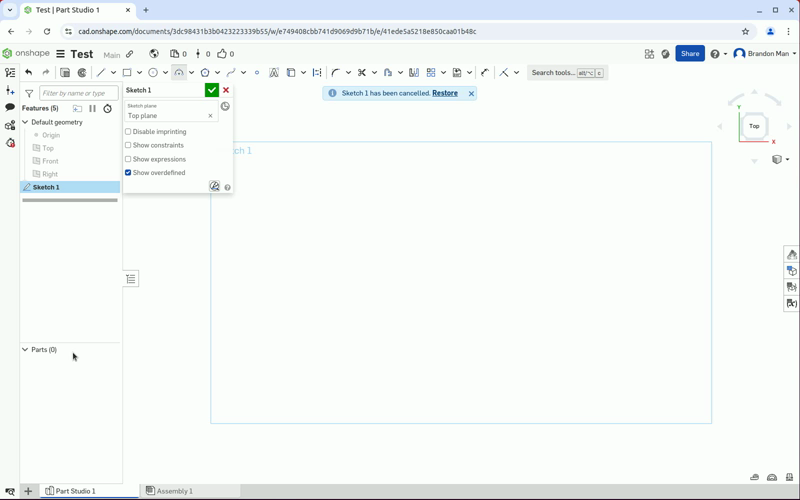
key_down(shift)
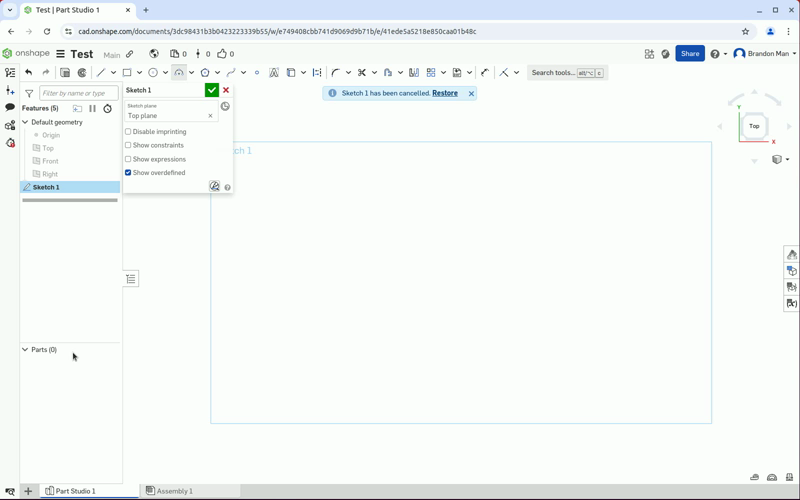
mouse_move(355, 321)
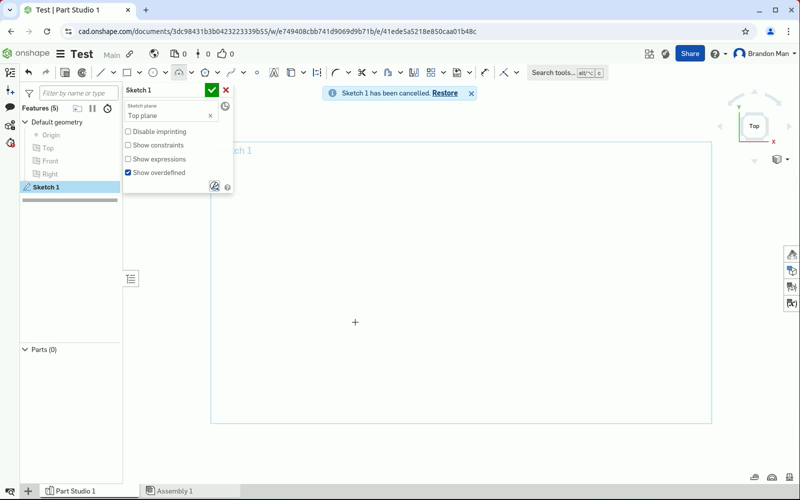
click(355, 321)
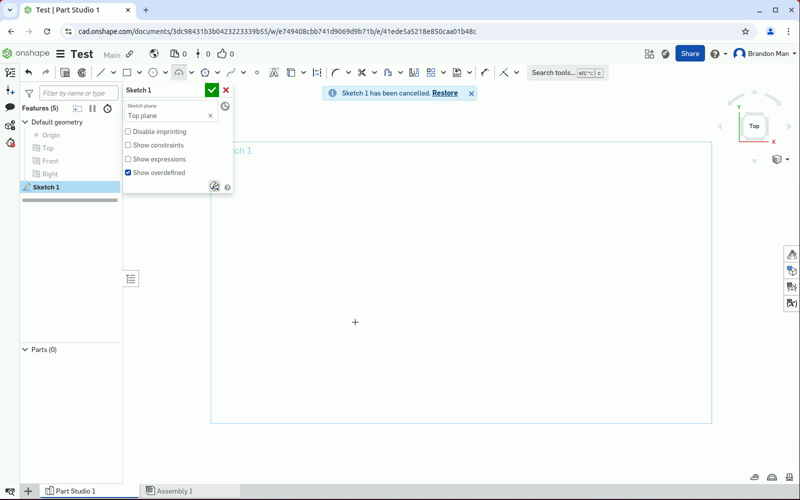
key_up(shift)
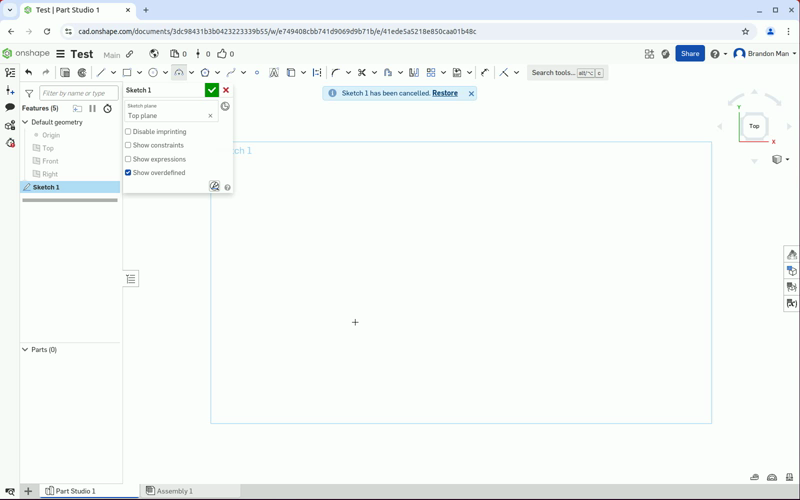
key_down(shift)
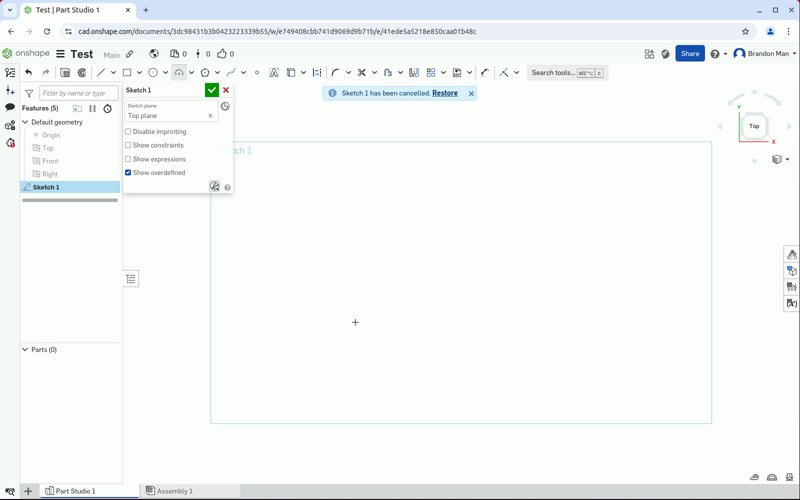
mouse_move(364, 330)
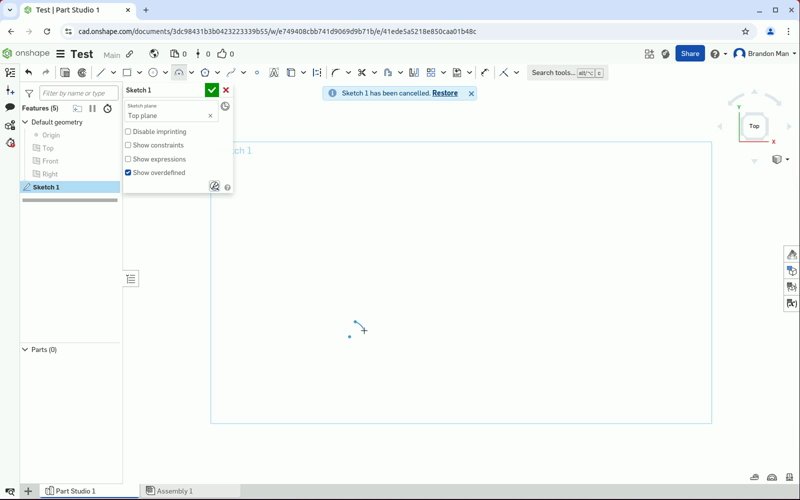
click(364, 330)
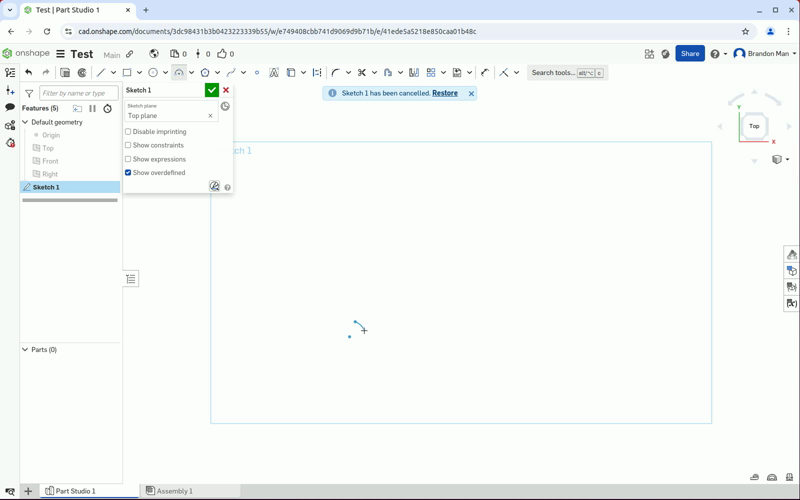
mouse_move(357, 327)
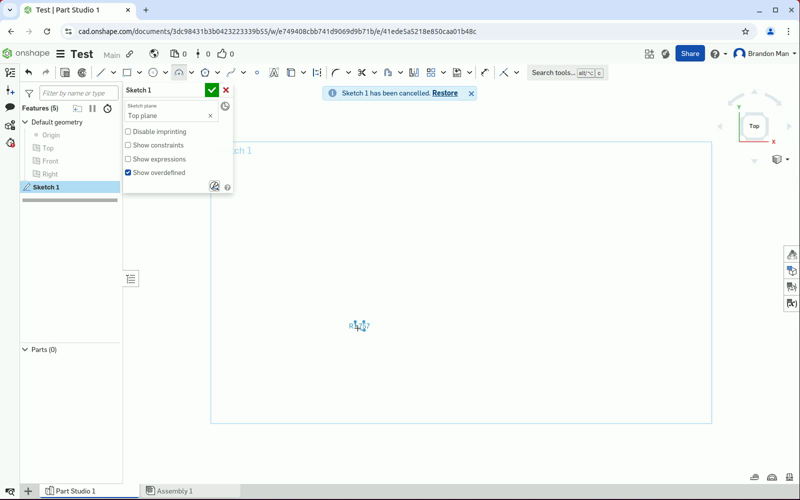
click(357, 327)
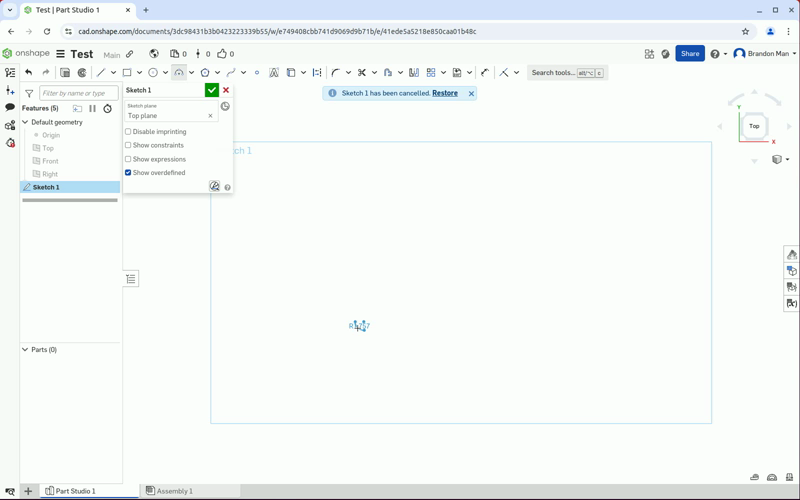
key_up(shift)
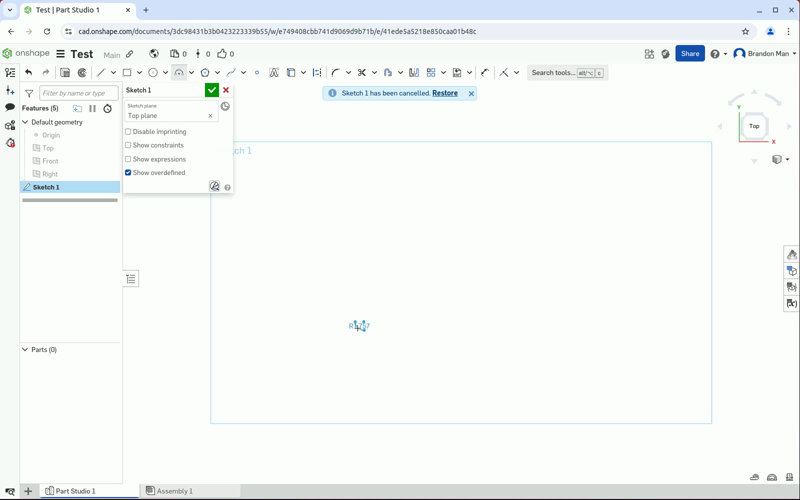
key(esc)
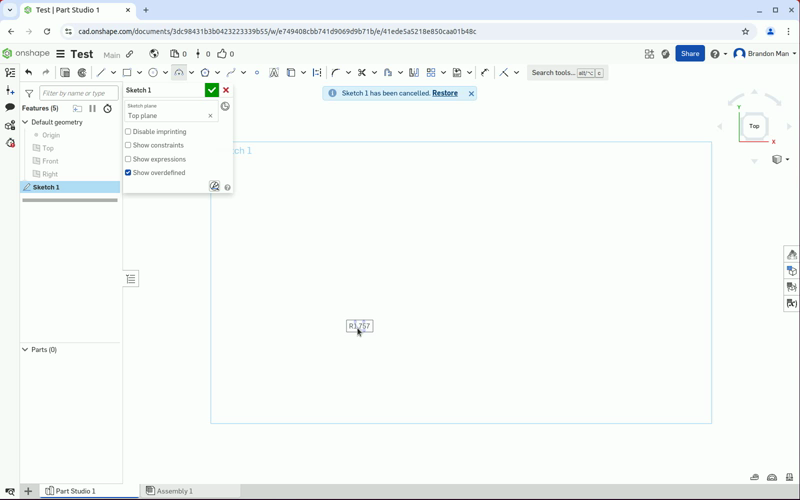
key(l)
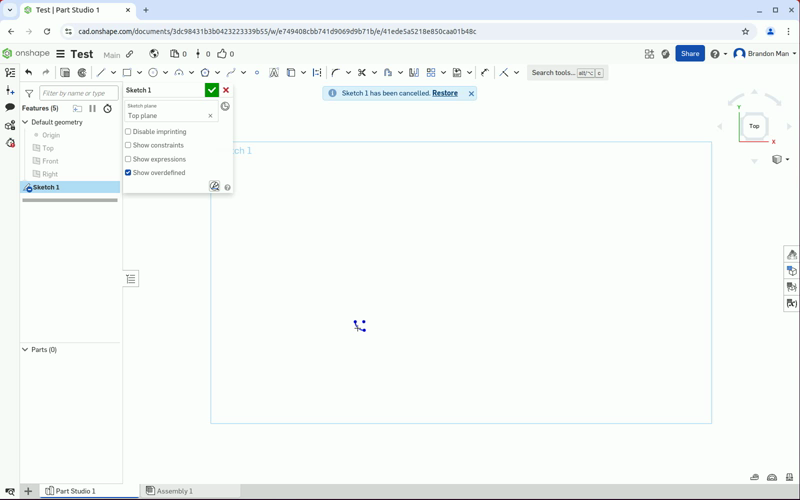
mouse_move(364, 330)
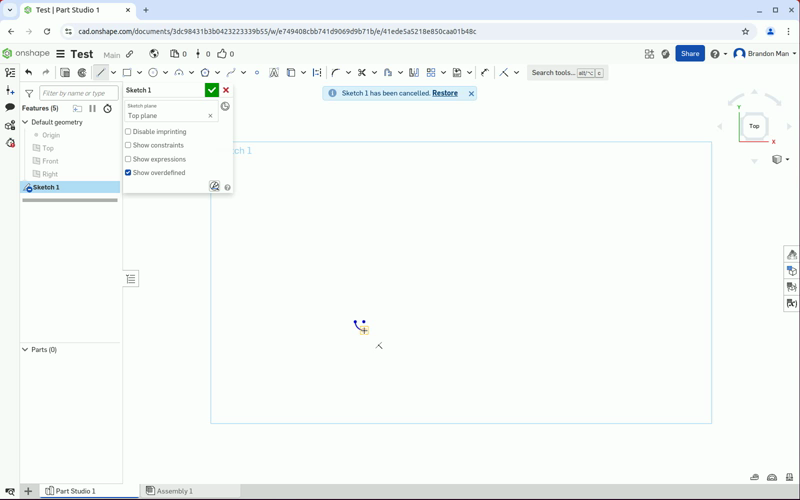
click(364, 330)
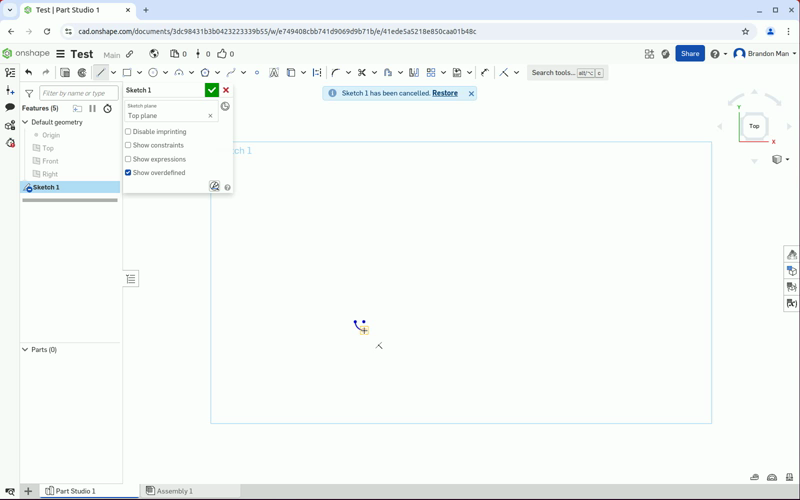
key_down(shift)
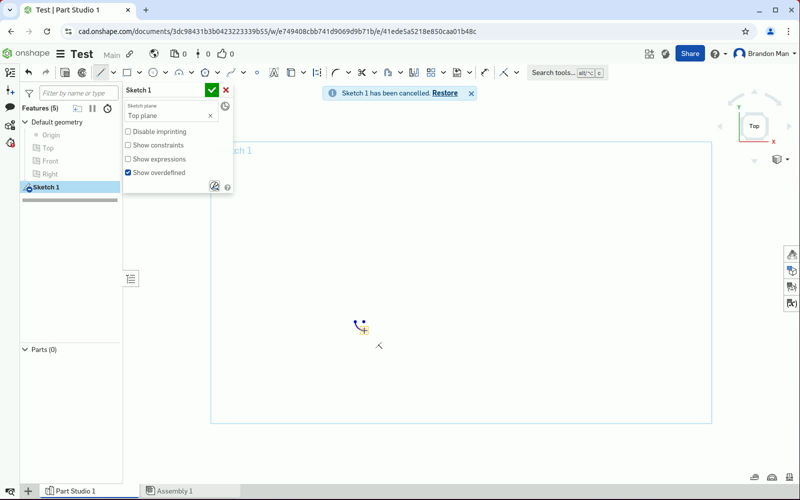
mouse_move(556, 330)
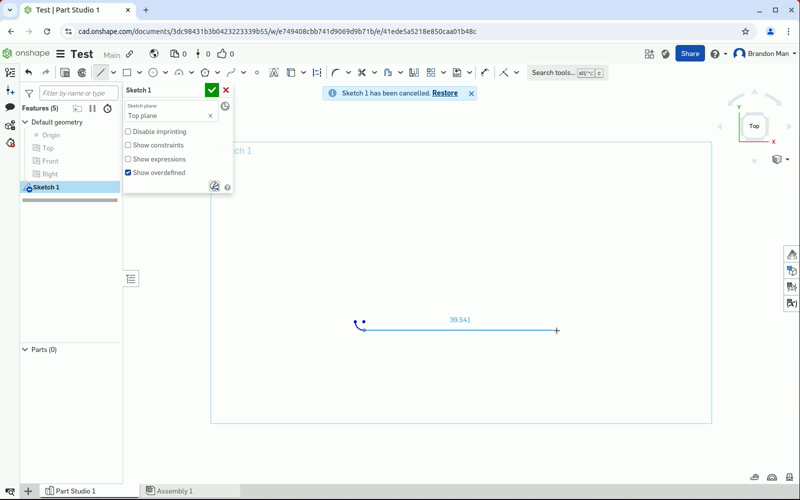
click(556, 330)
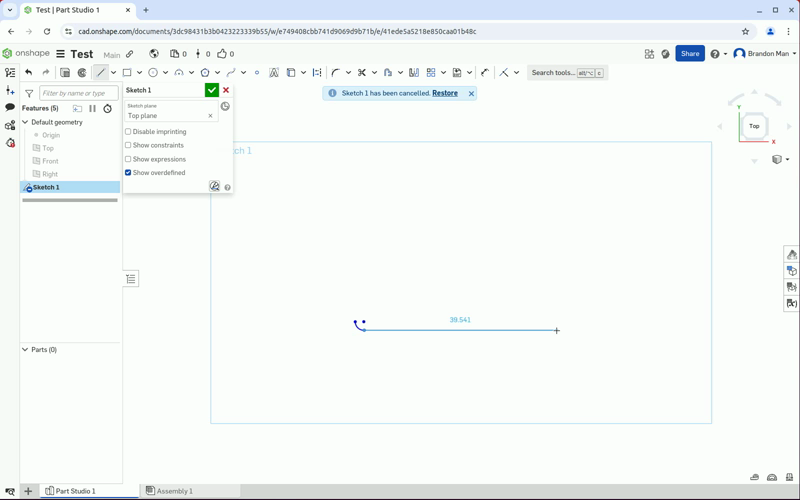
key_up(shift)
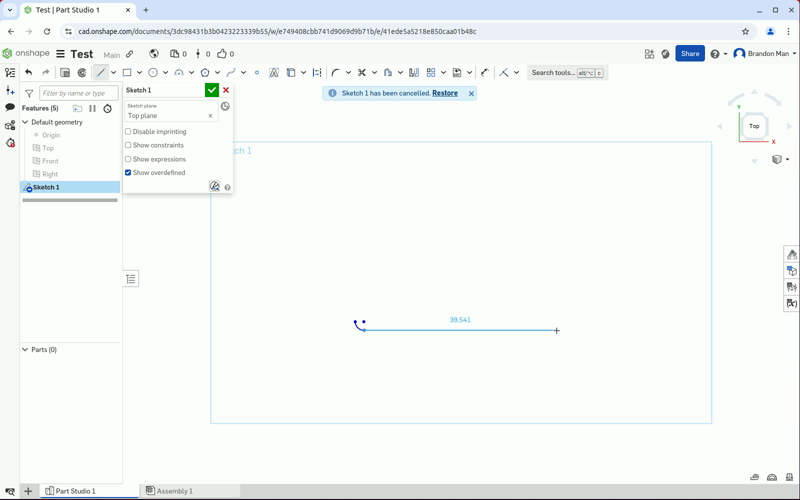
key(esc)
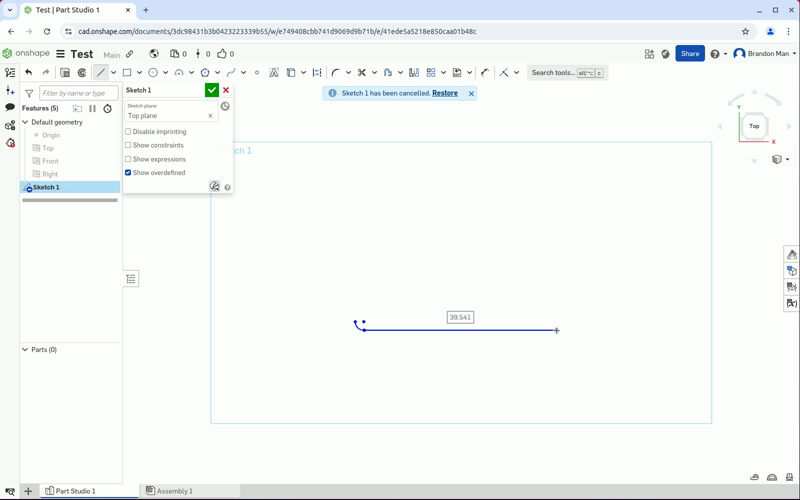
key(a)
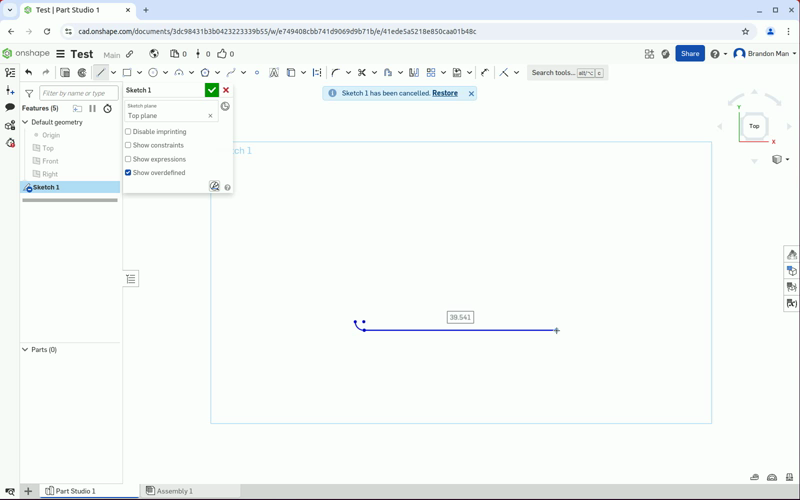
mouse_move(556, 330)
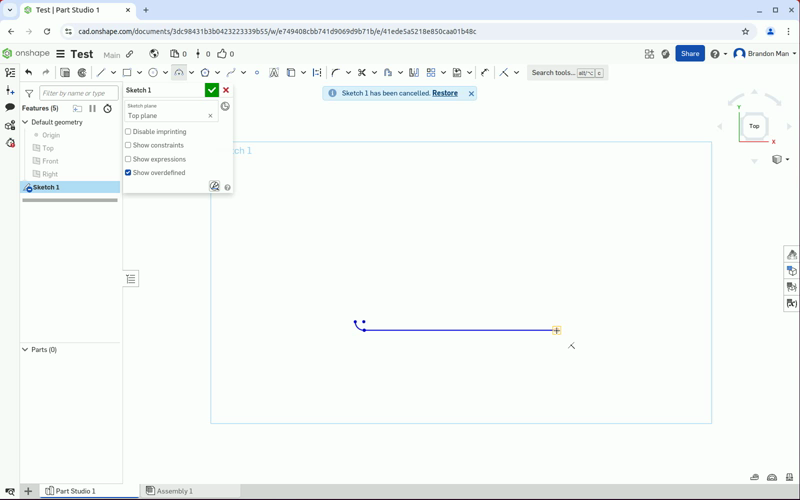
click(556, 330)
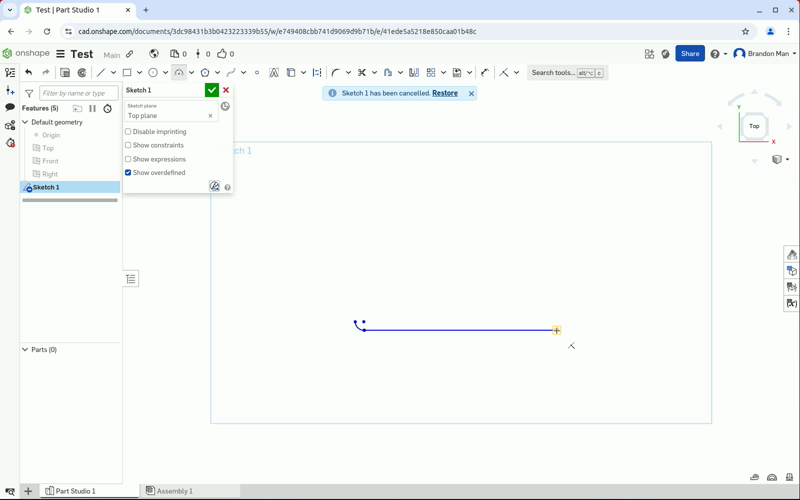
key_down(shift)
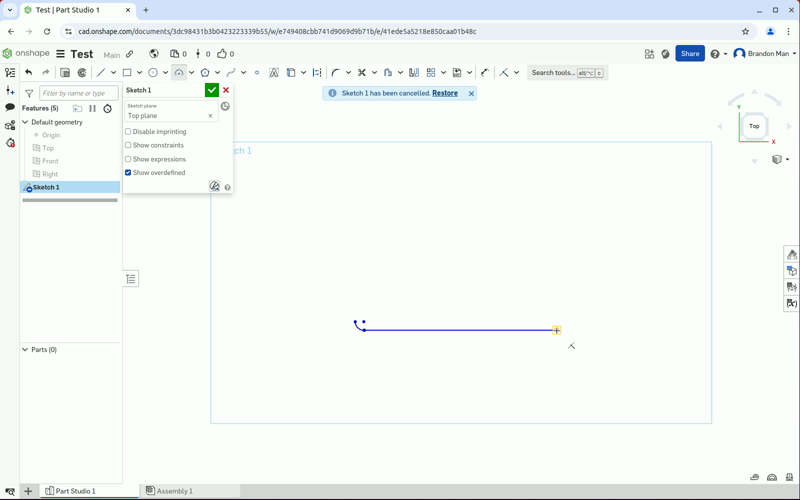
mouse_move(565, 321)
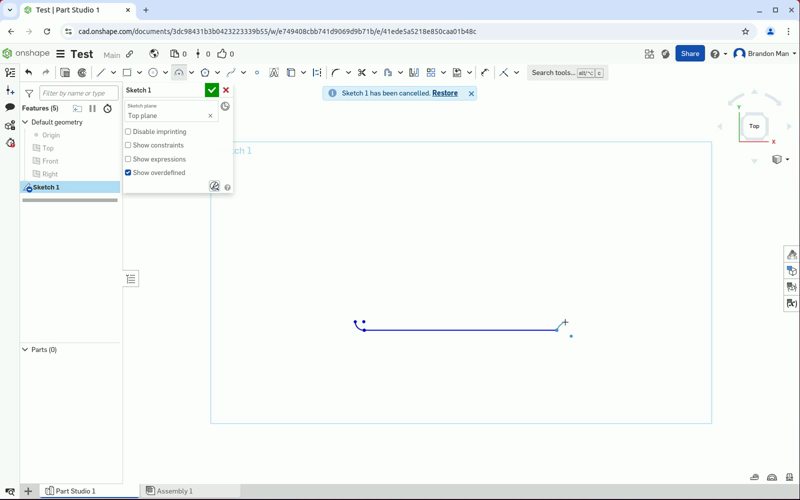
click(565, 321)
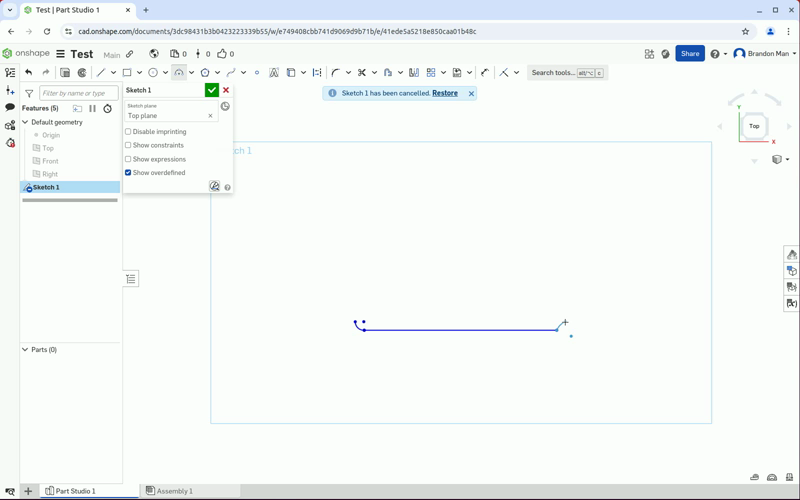
mouse_move(562, 327)
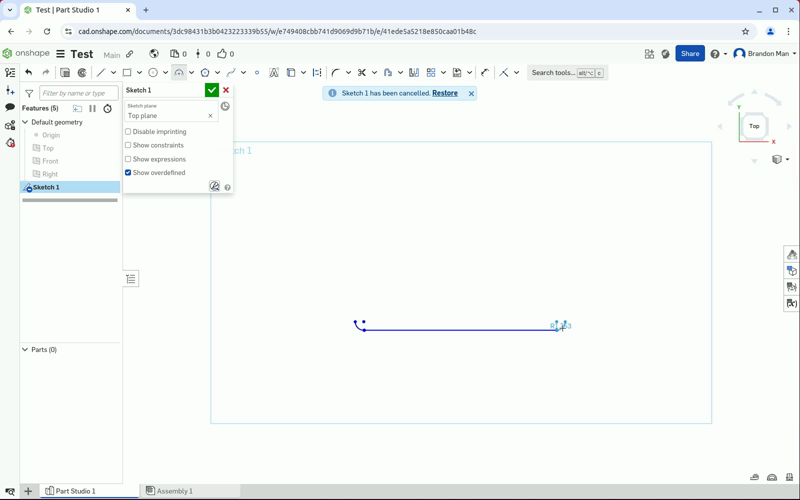
click(562, 327)
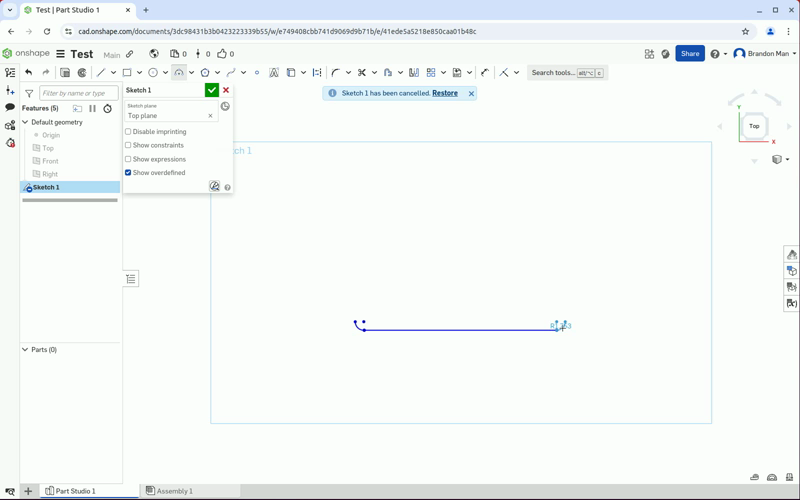
key_up(shift)
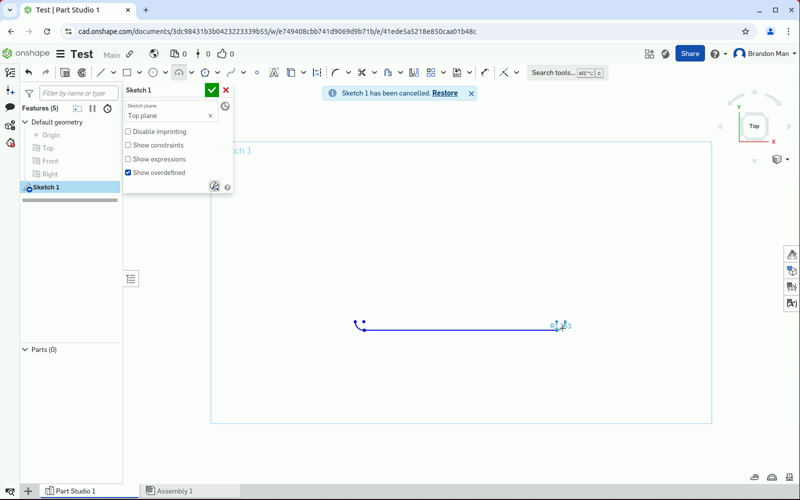
key(esc)
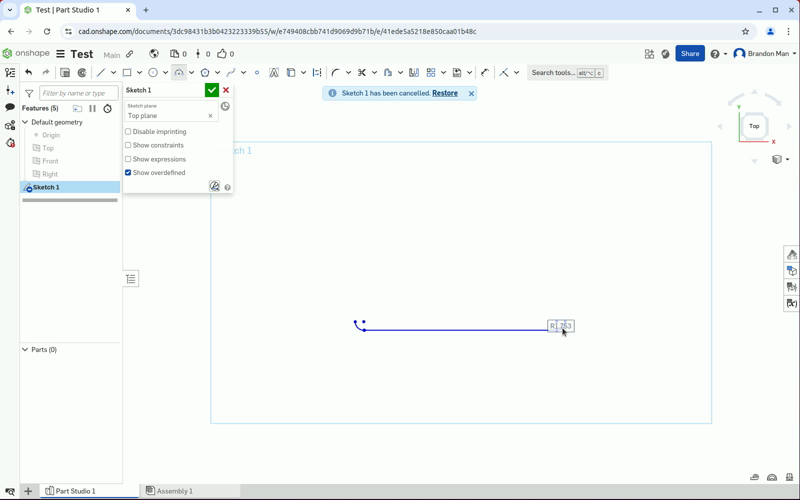
key(l)
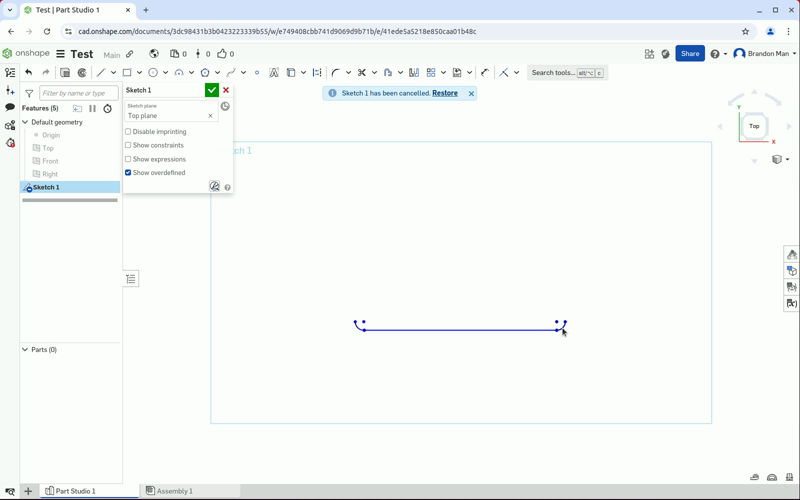
mouse_move(565, 321)
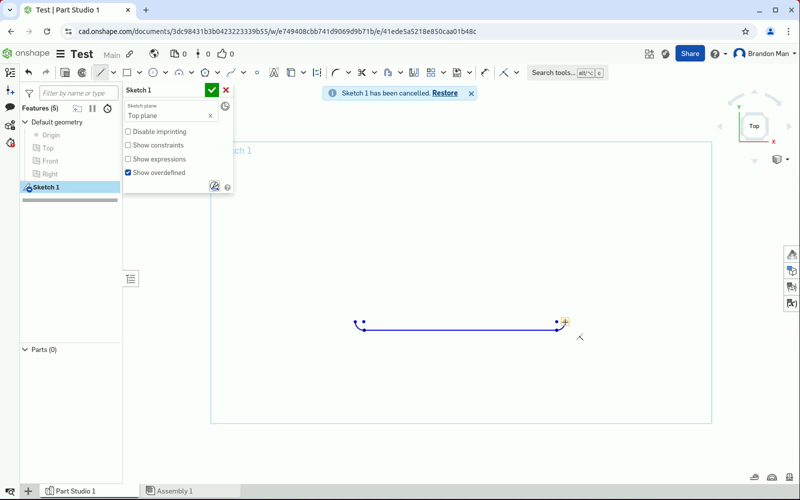
click(565, 321)
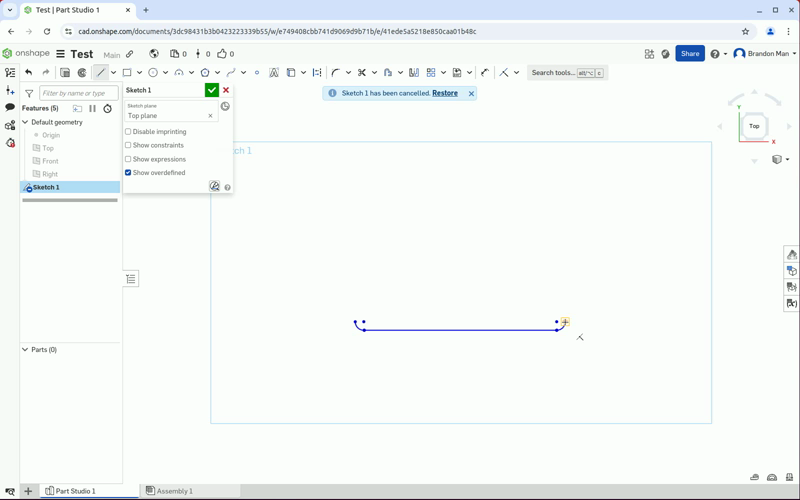
key_down(shift)
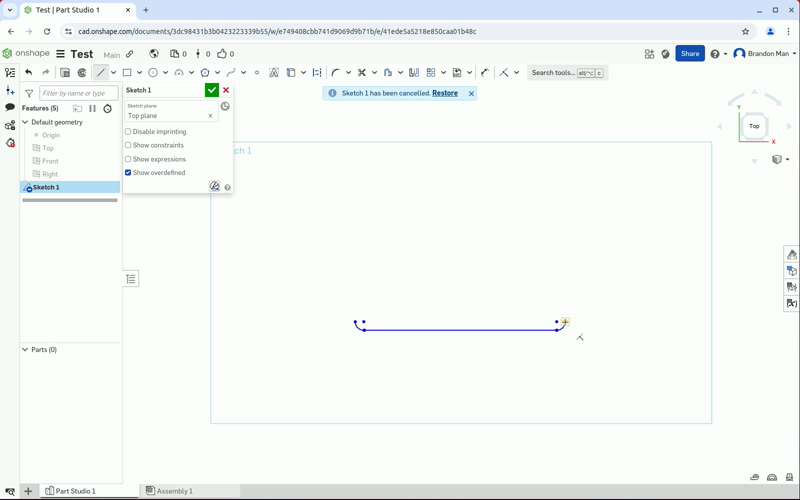
mouse_move(565, 244)
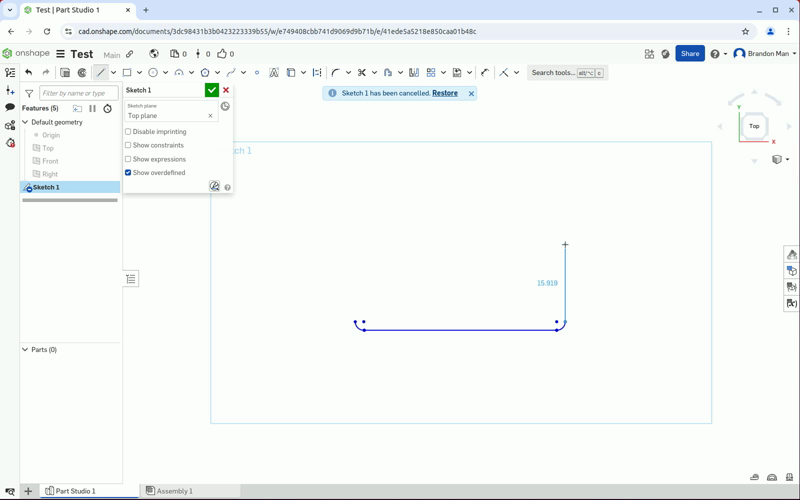
click(565, 244)
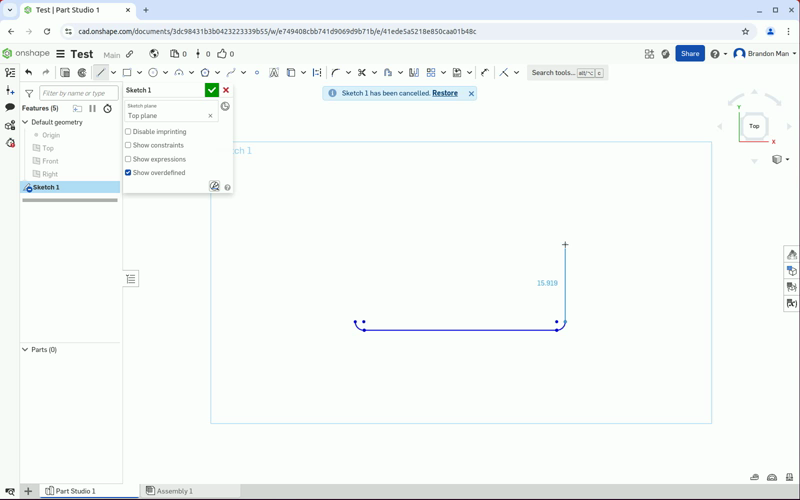
key_up(shift)
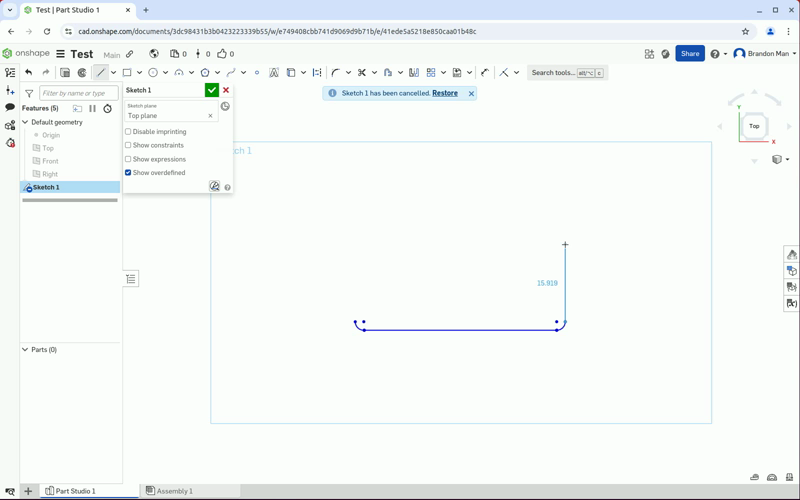
key(esc)
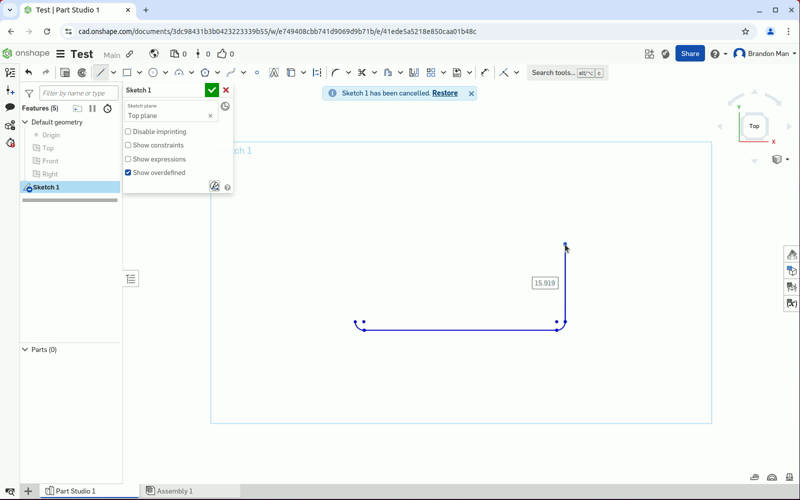
key(a)
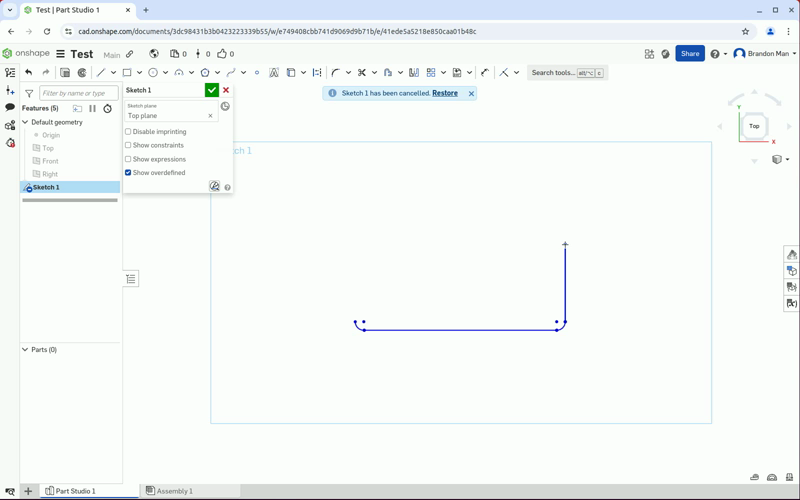
mouse_move(565, 244)
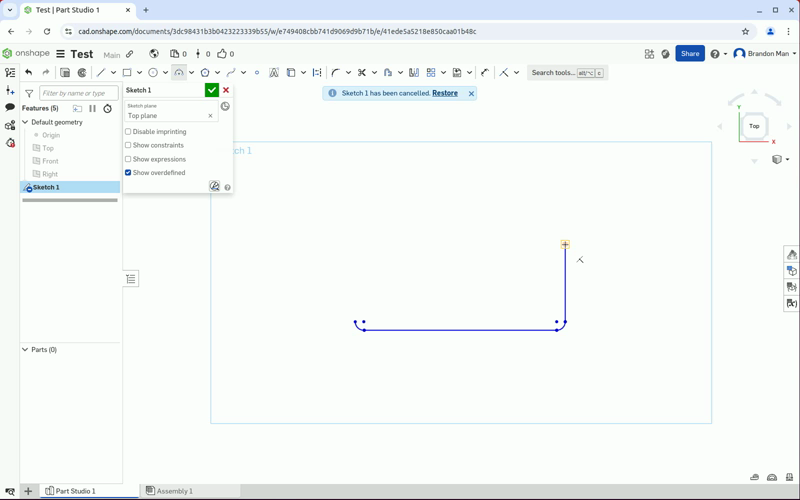
click(565, 244)
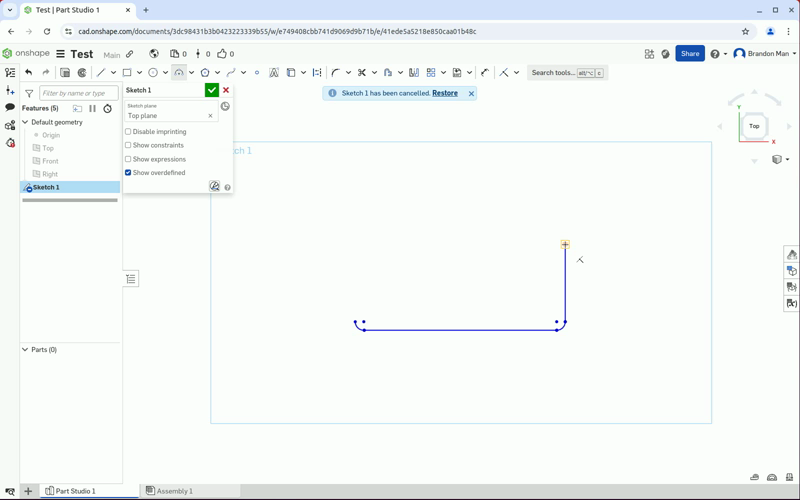
key_down(shift)
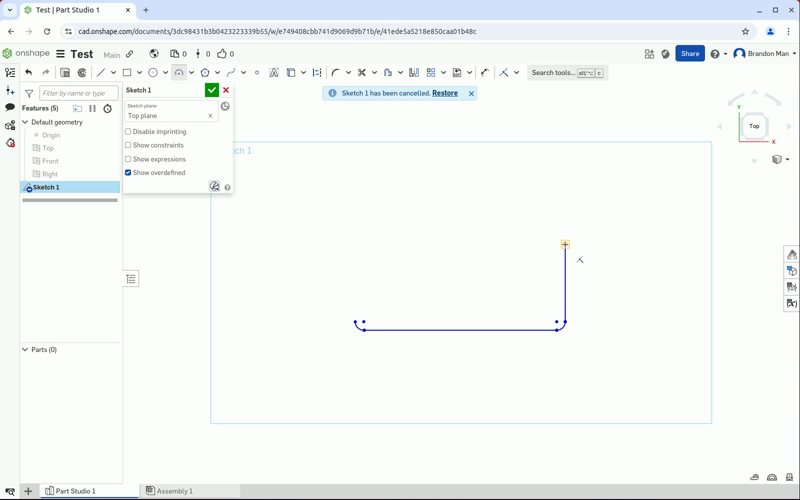
mouse_move(556, 235)
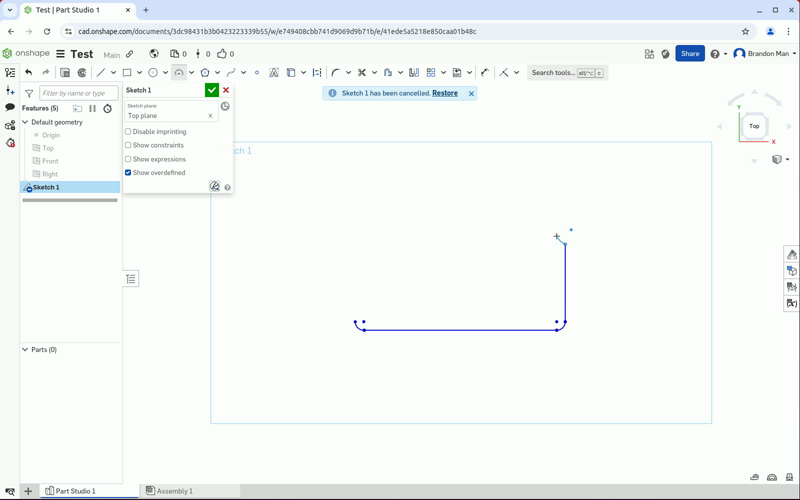
click(556, 235)
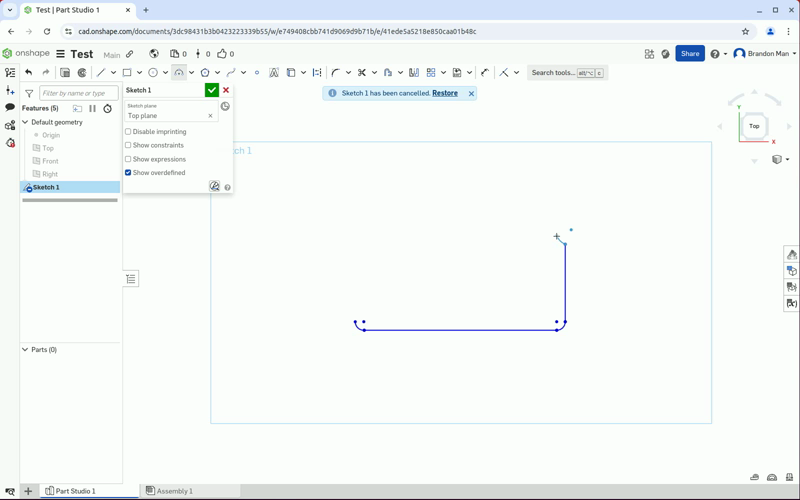
mouse_move(562, 237)
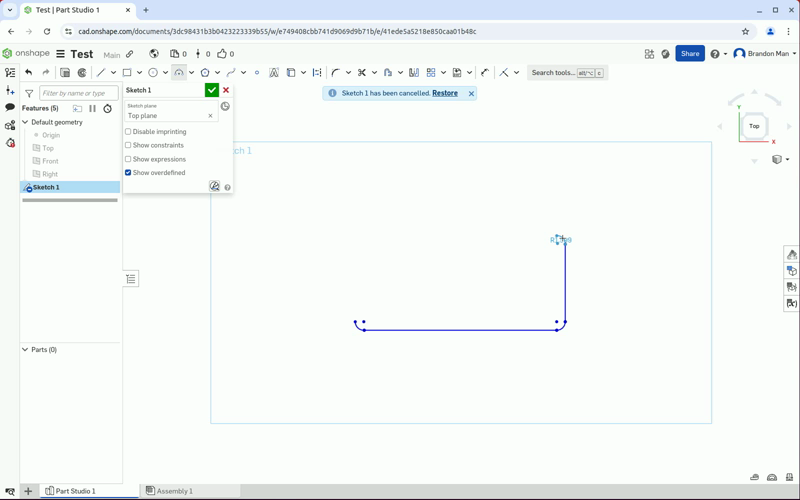
click(562, 237)
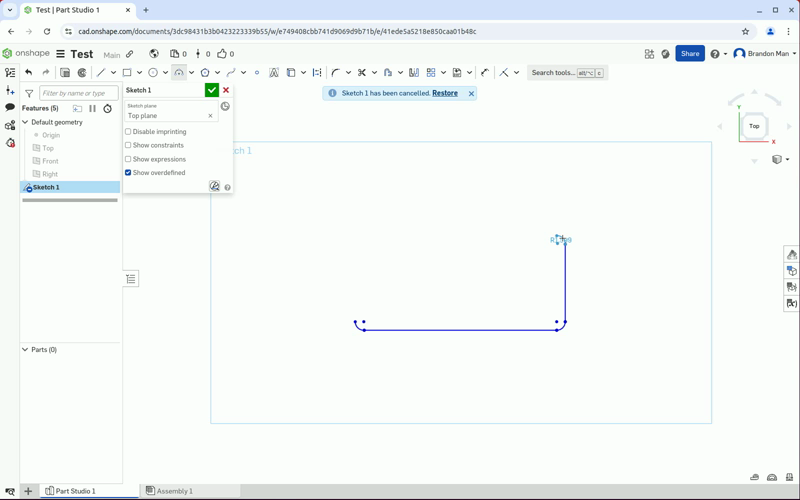
key_up(shift)
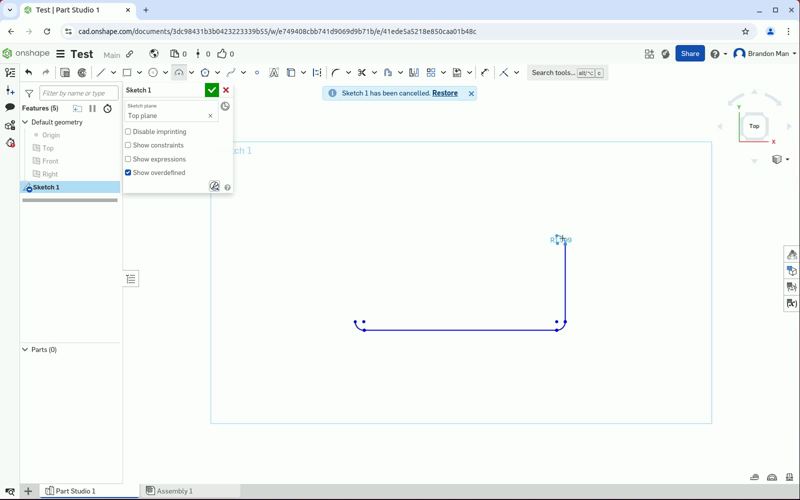
key(esc)
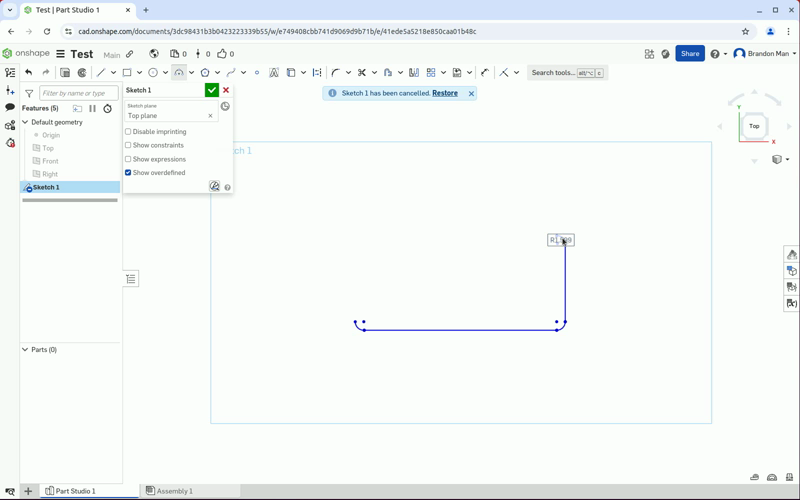
key(l)
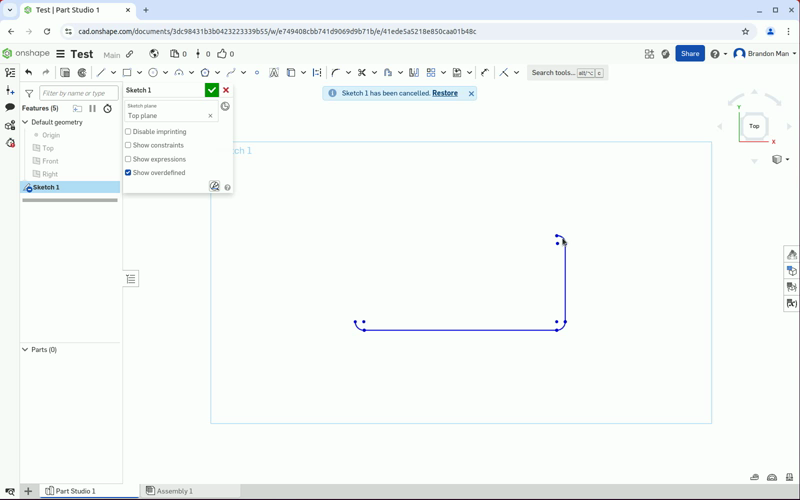
mouse_move(556, 235)
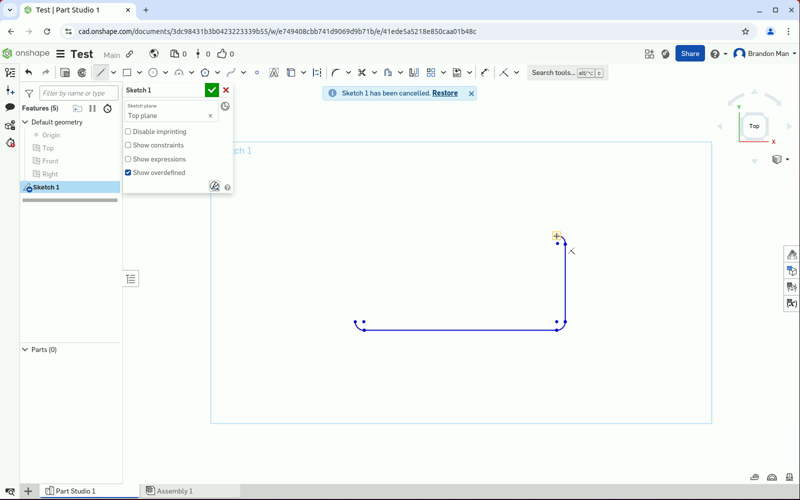
click(556, 235)
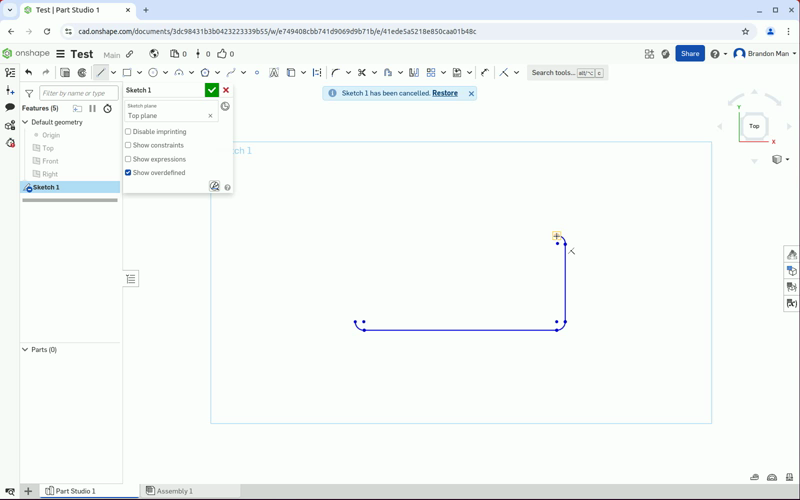
key_down(shift)
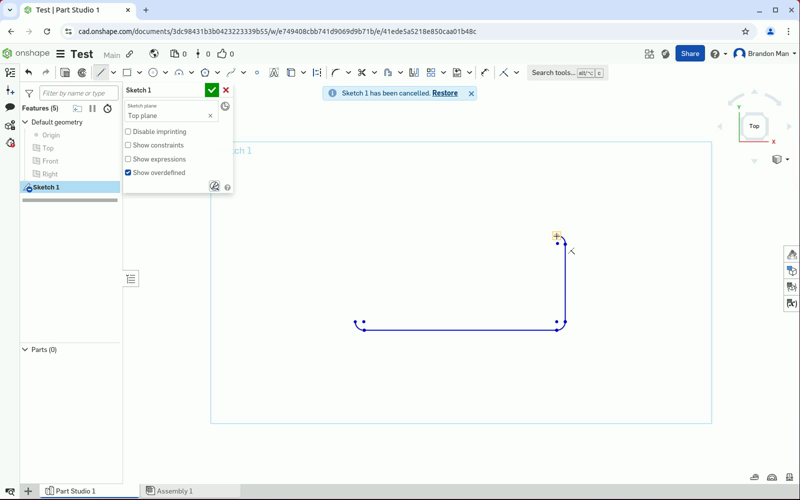
mouse_move(364, 235)
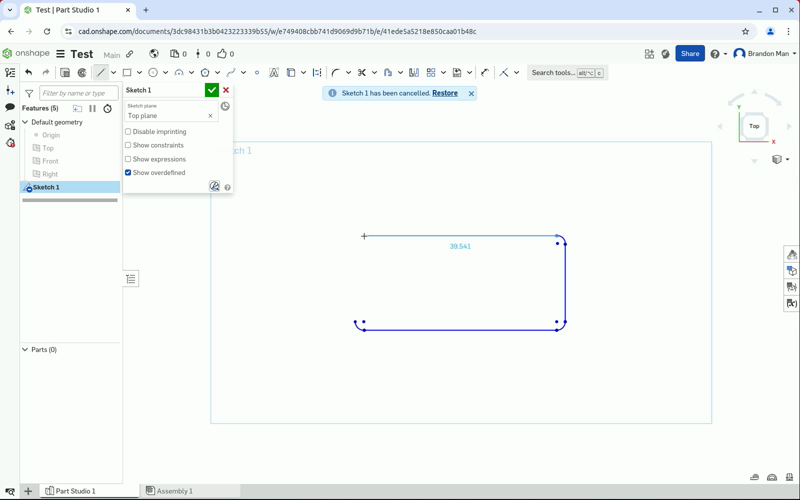
click(364, 235)
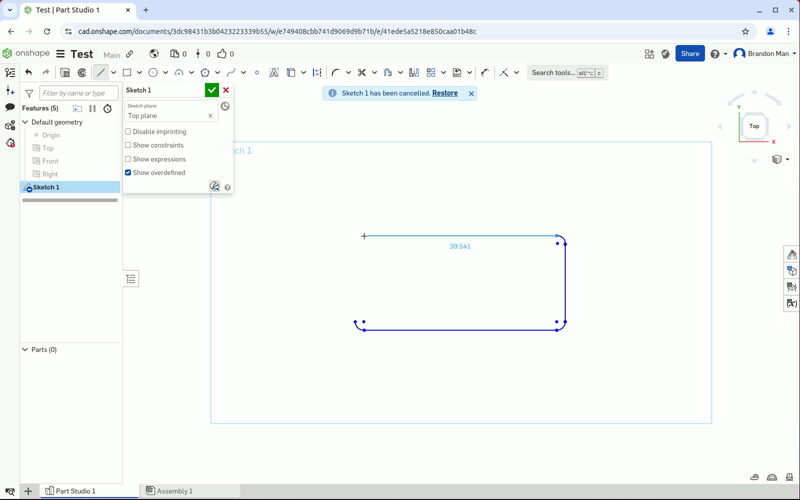
key_up(shift)
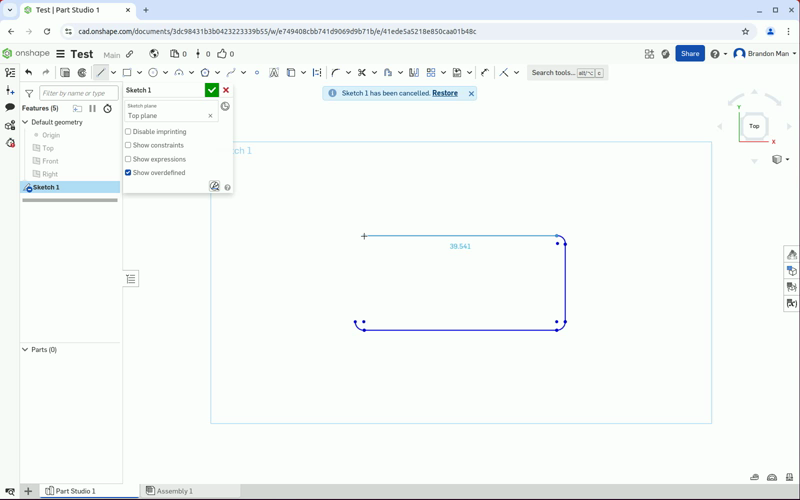
key(esc)
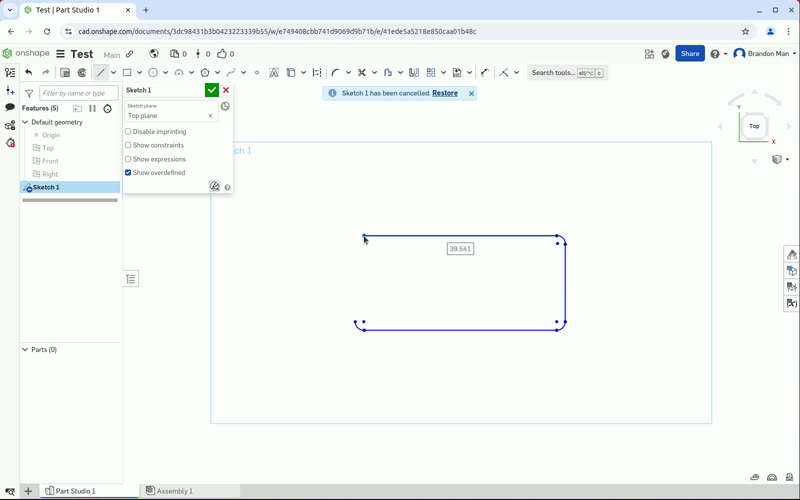
key(a)
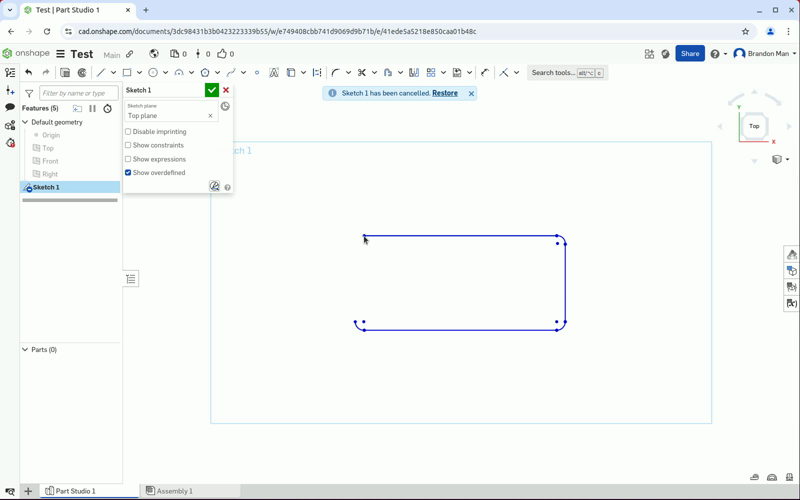
mouse_move(364, 235)
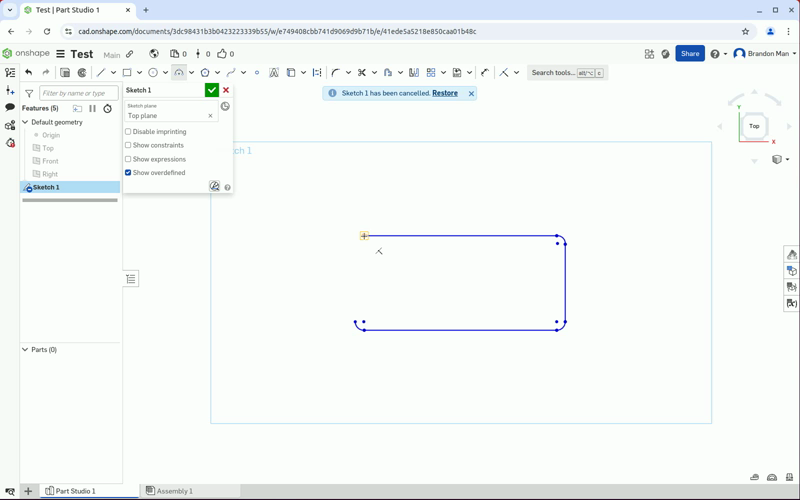
click(364, 235)
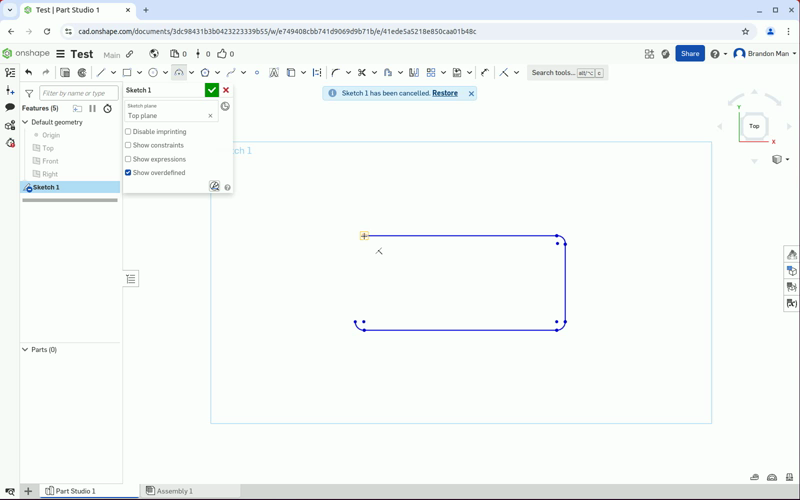
key_down(shift)
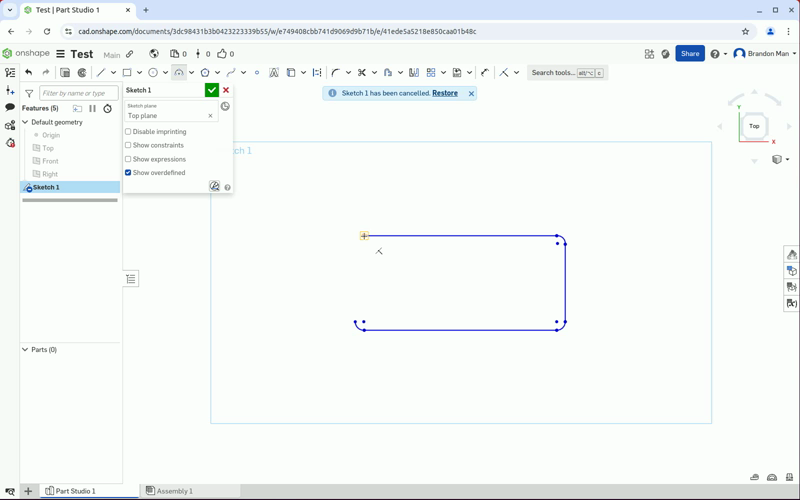
mouse_move(355, 244)
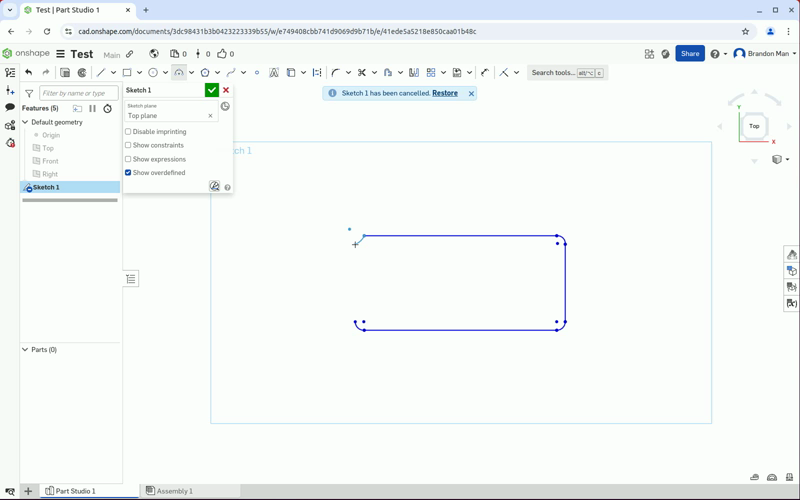
click(355, 244)
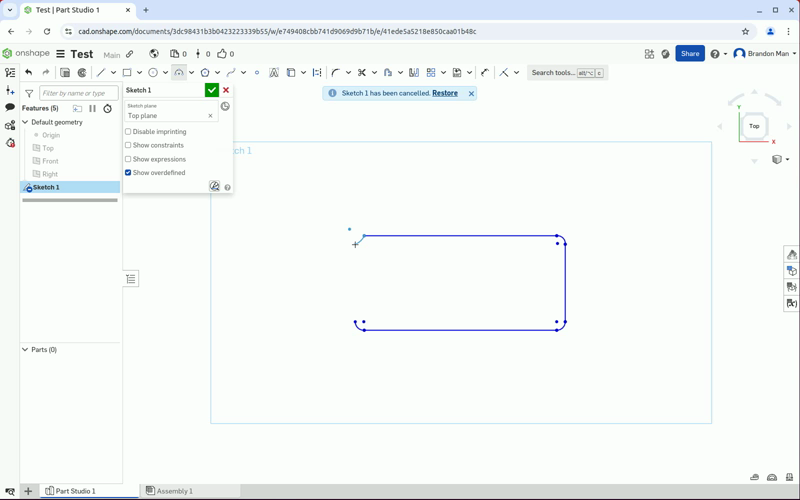
mouse_move(357, 237)
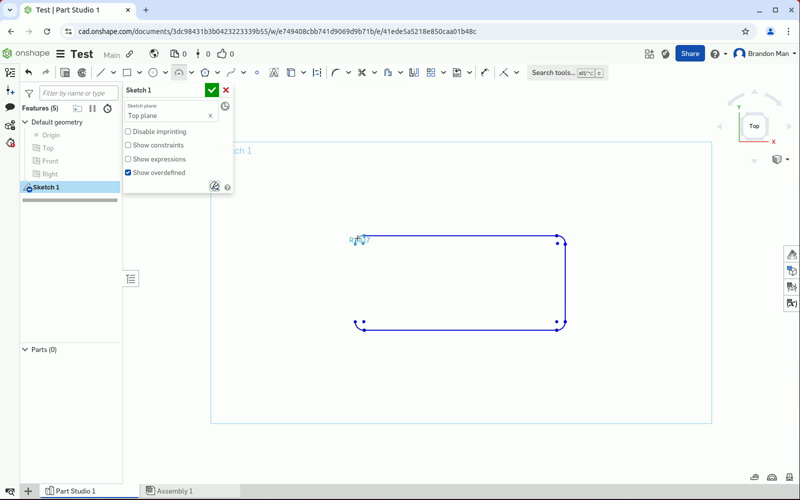
click(357, 237)
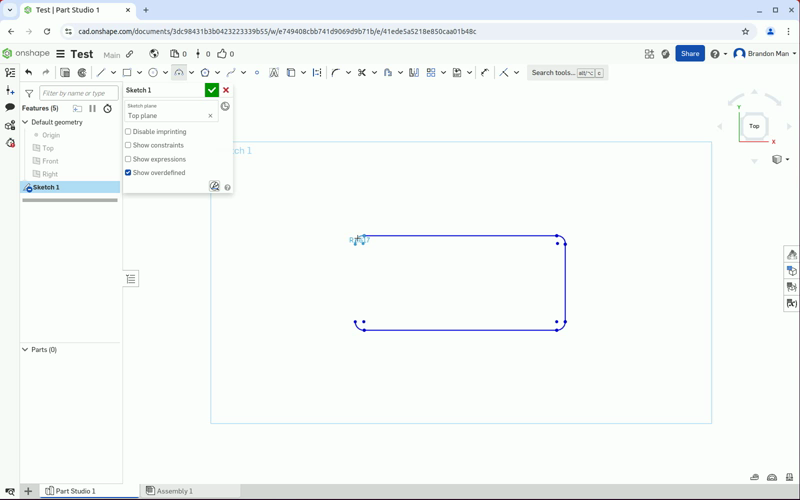
key_up(shift)
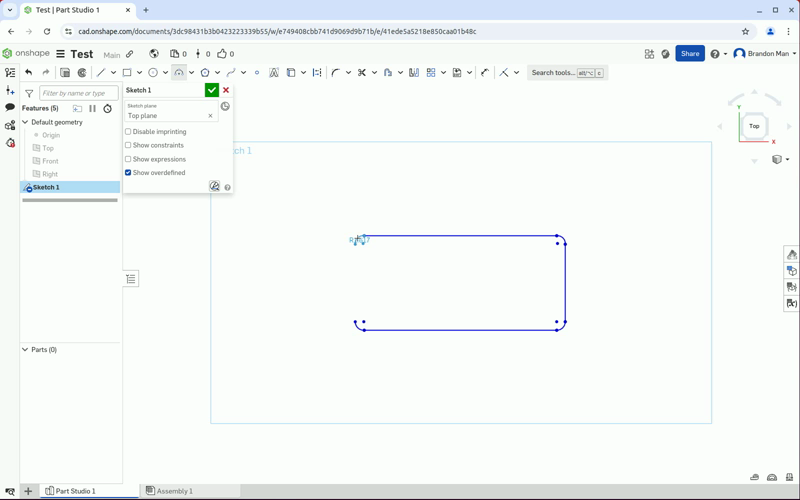
key(esc)
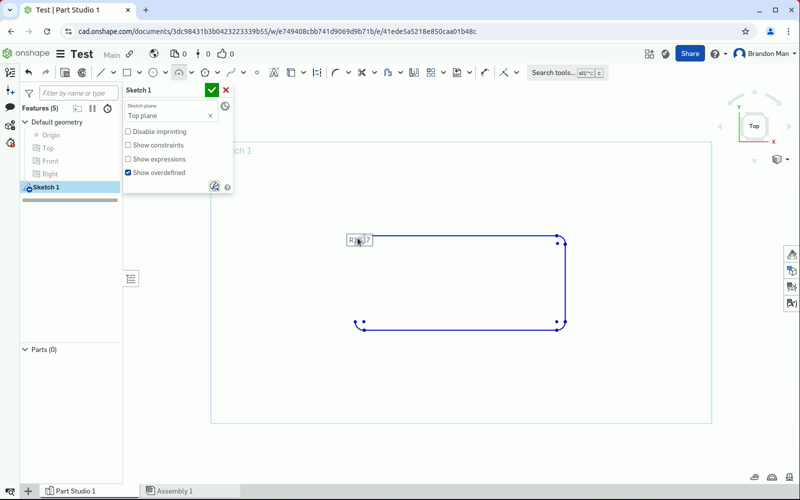
key(l)
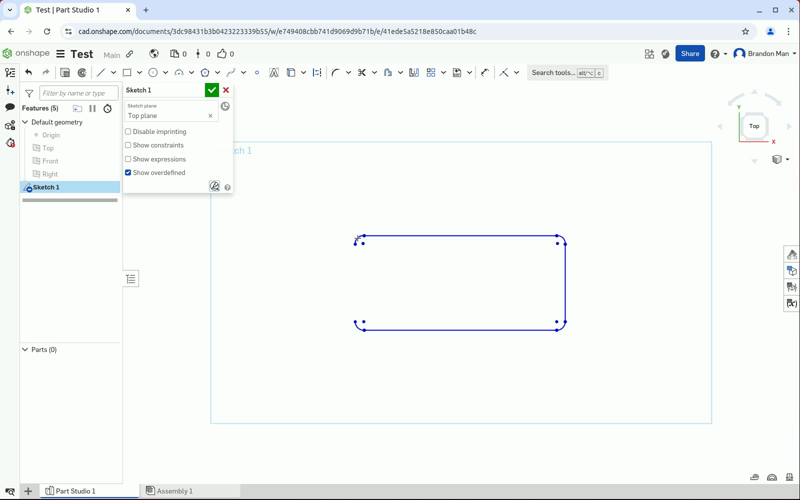
mouse_move(355, 244)
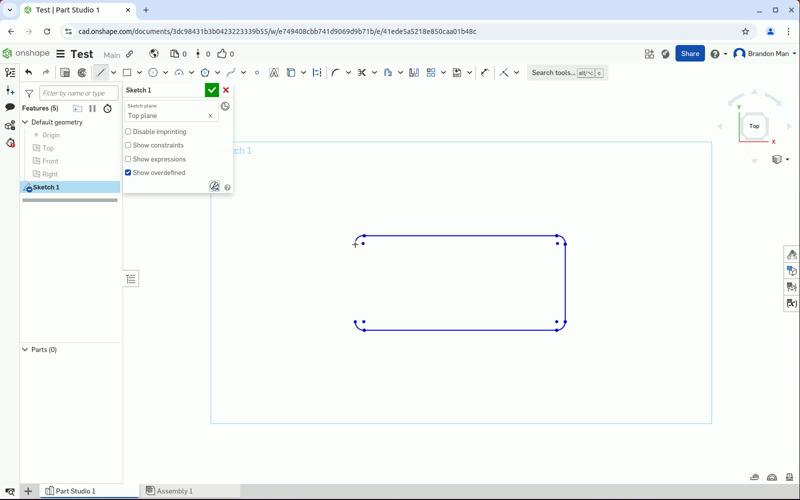
click(355, 244)
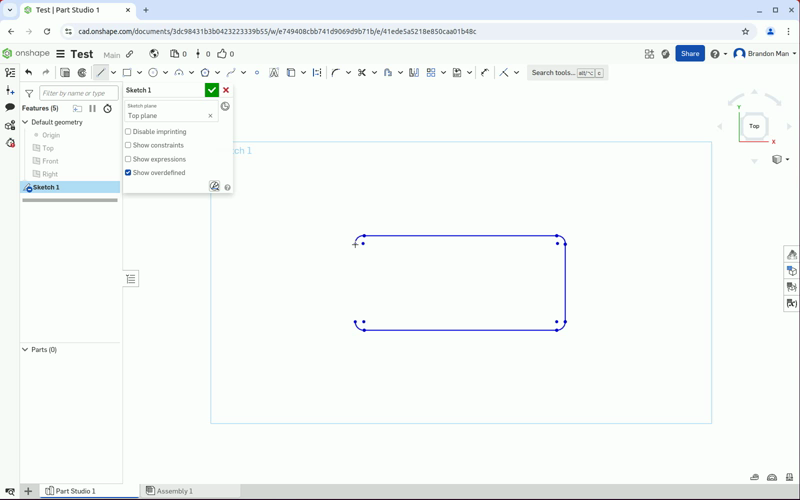
key_down(shift)
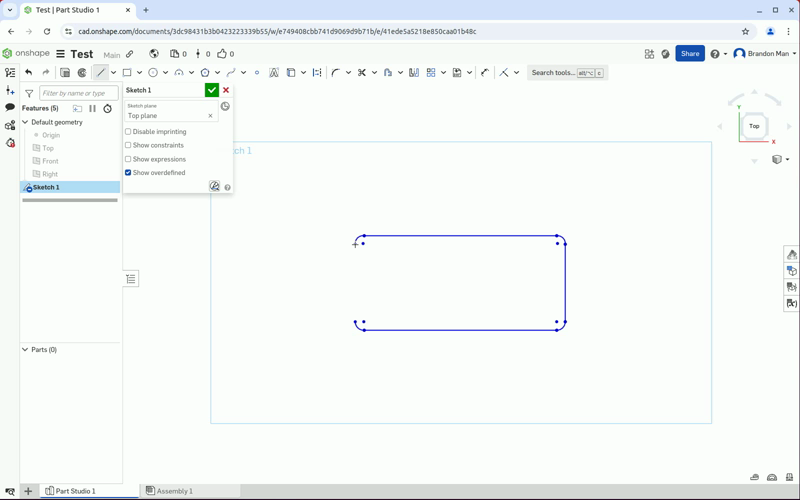
mouse_move(355, 321)
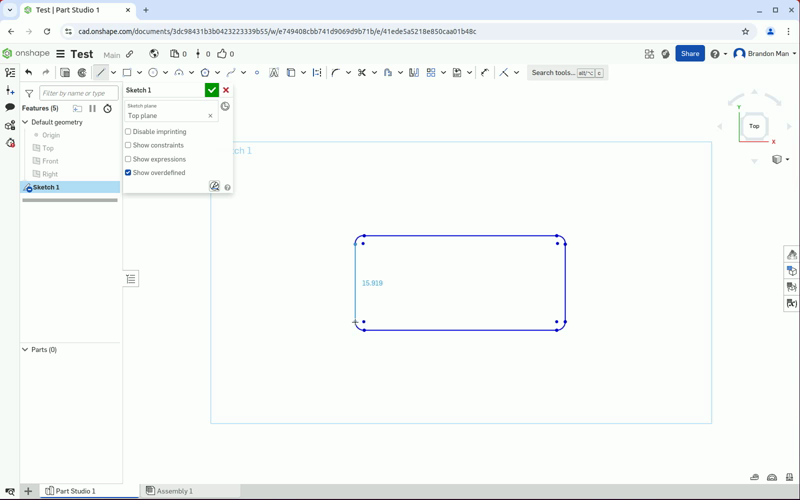
key_up(shift)
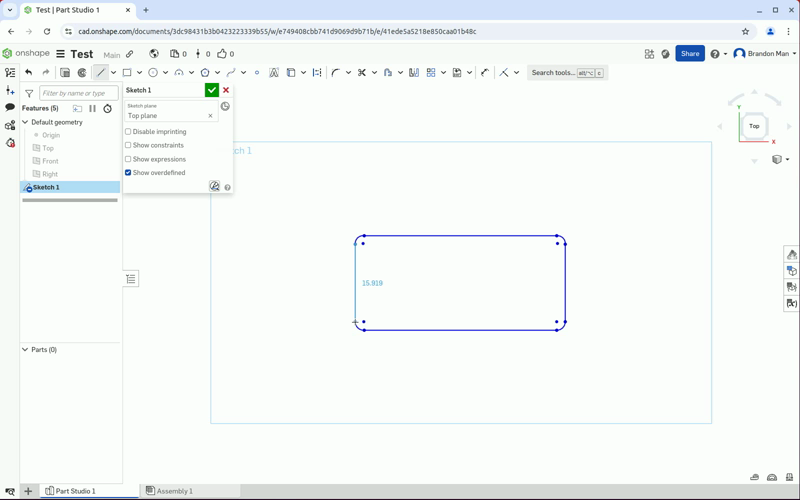
click(355, 321)
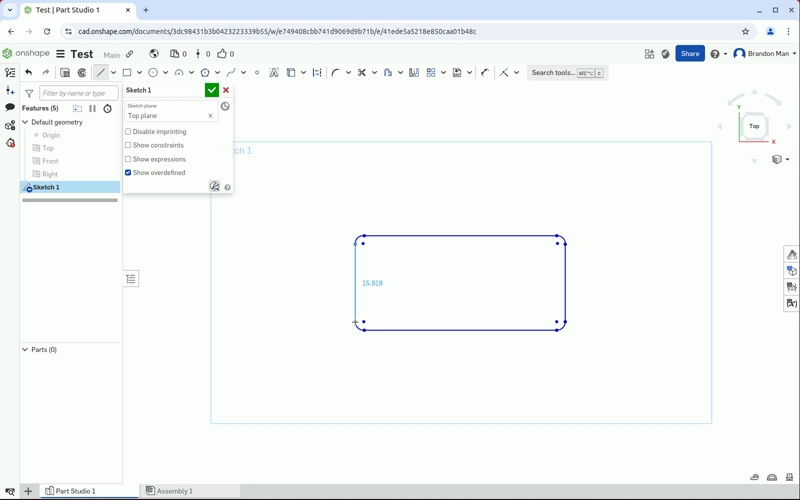
key(esc)
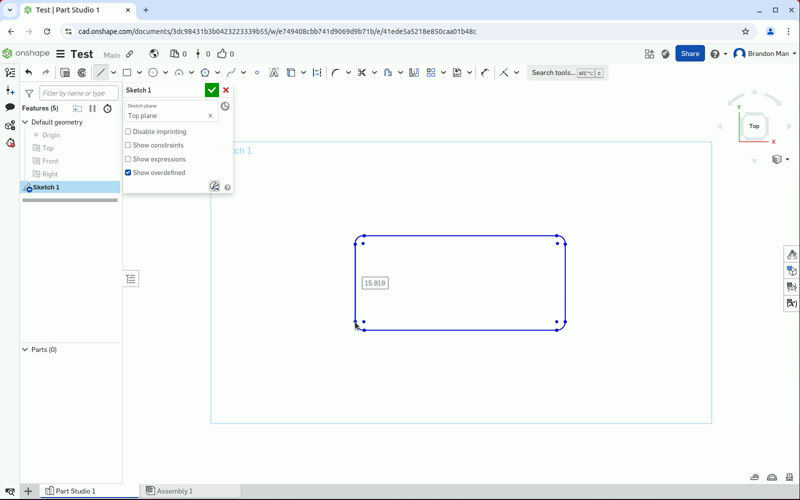
key(c)
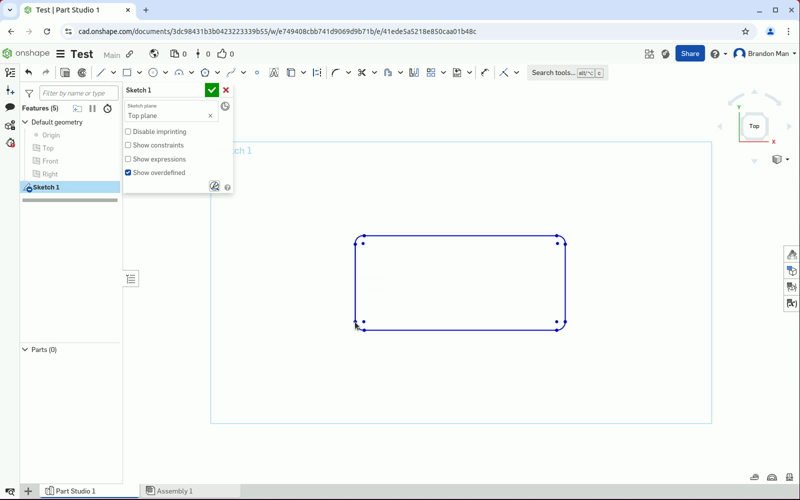
key_down(shift)
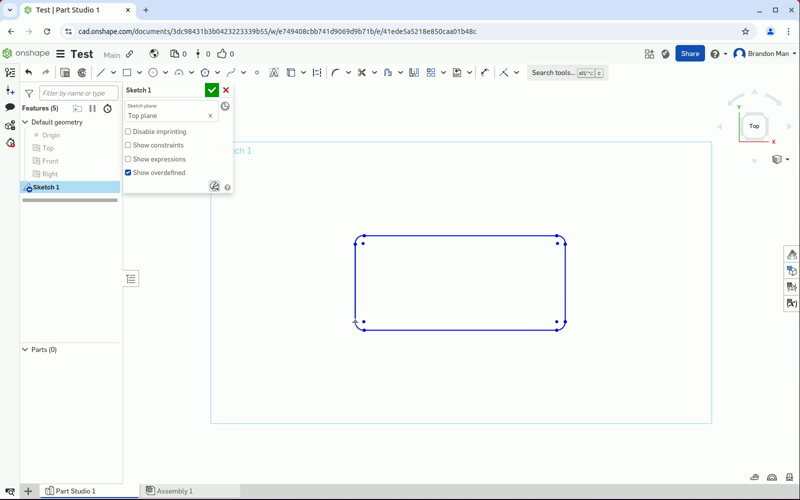
mouse_move(366, 319)
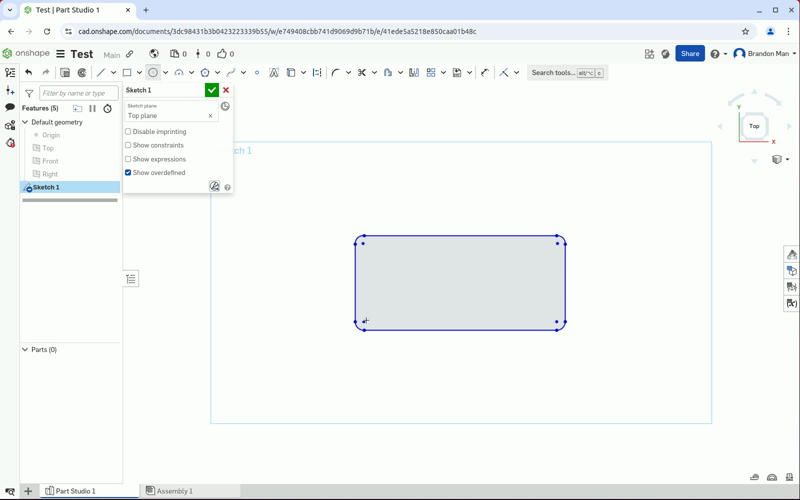
scroll(6)
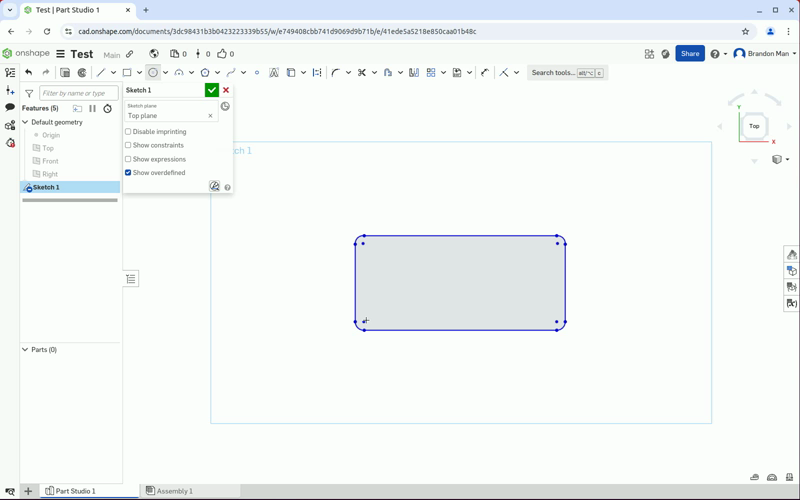
scroll(6)
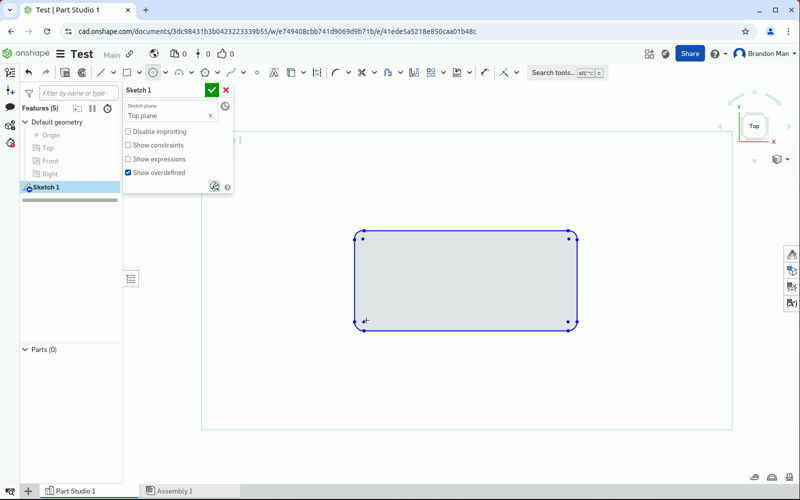
scroll(6)
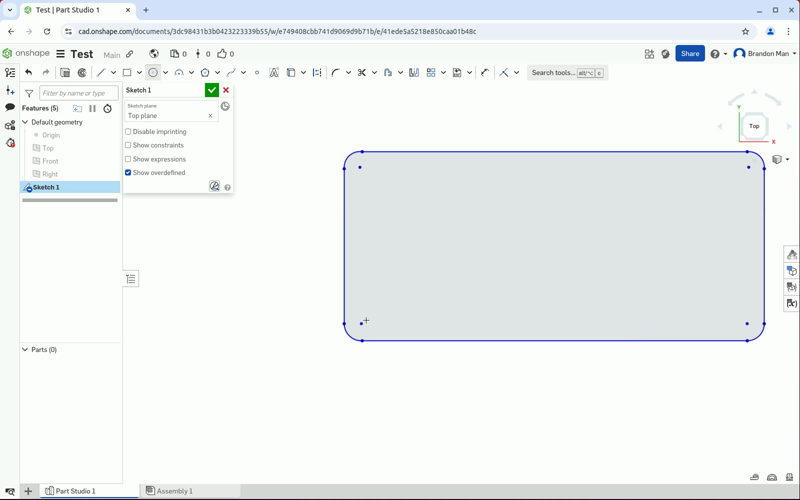
scroll(6)
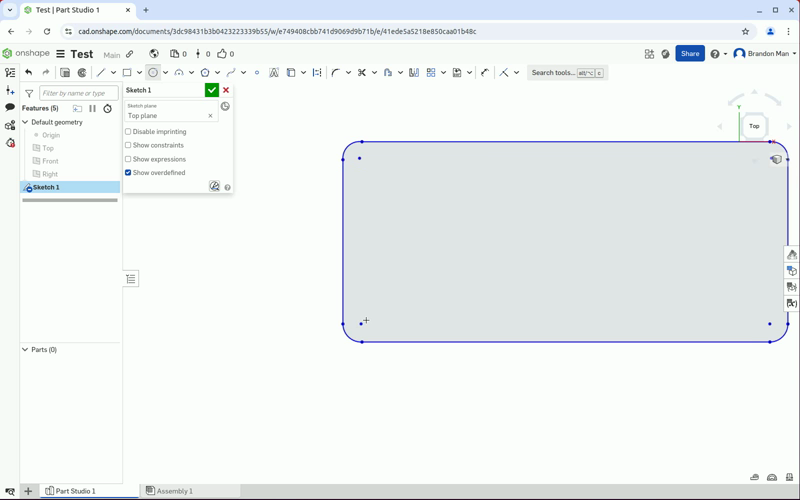
scroll(6)
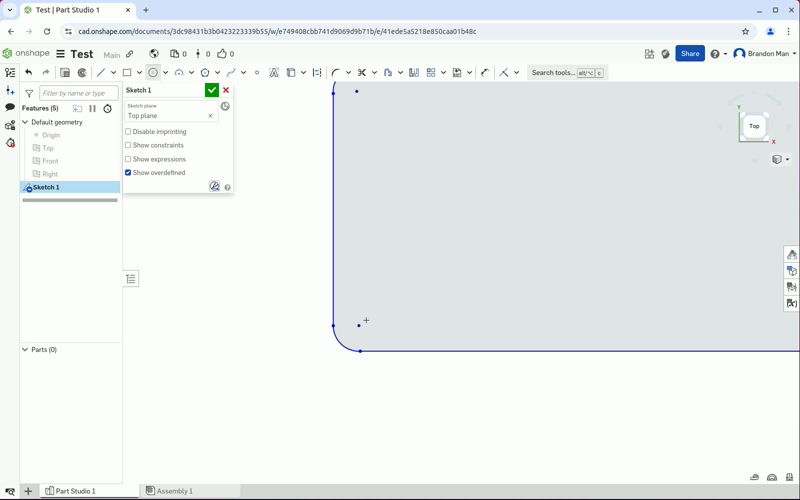
scroll(6)
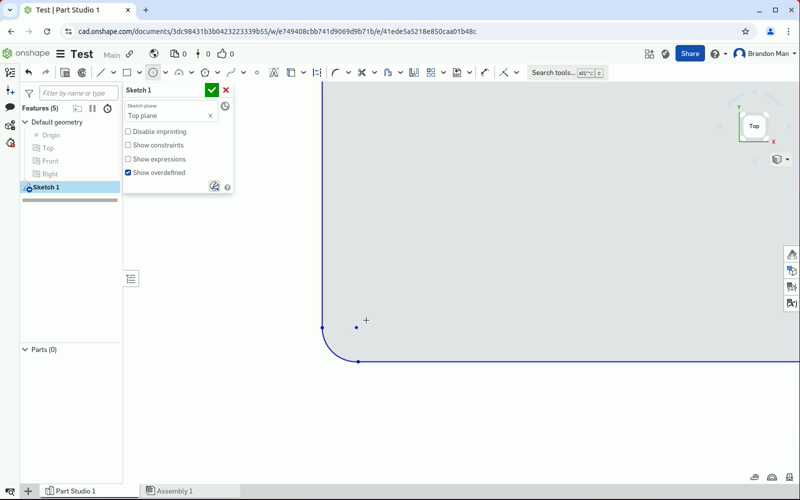
scroll(6)
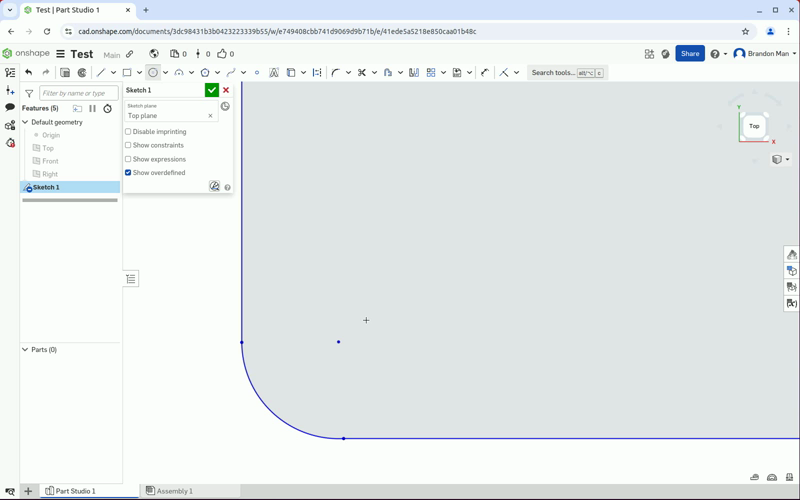
click(366, 319)
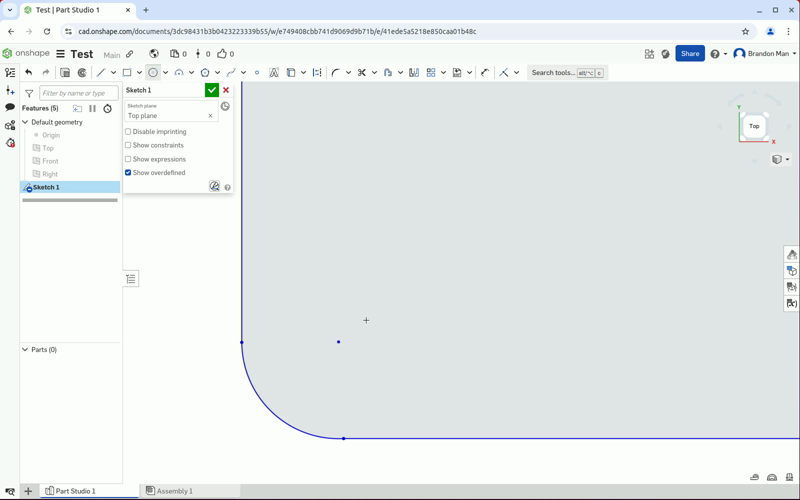
scroll(-6)
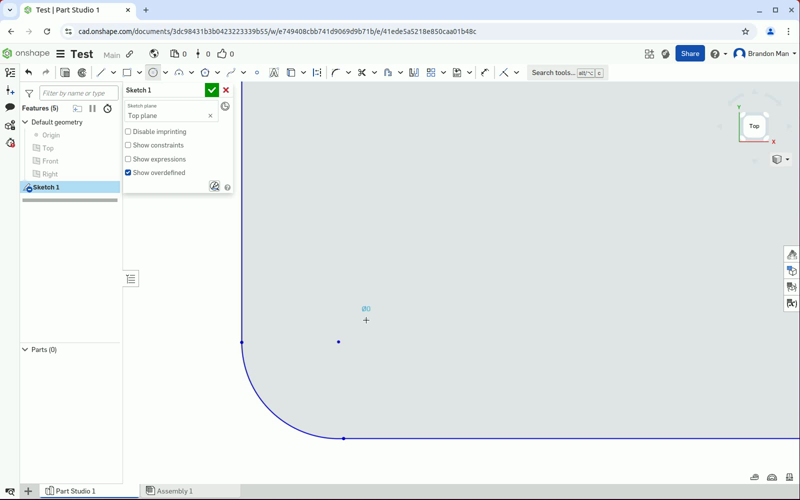
scroll(-6)
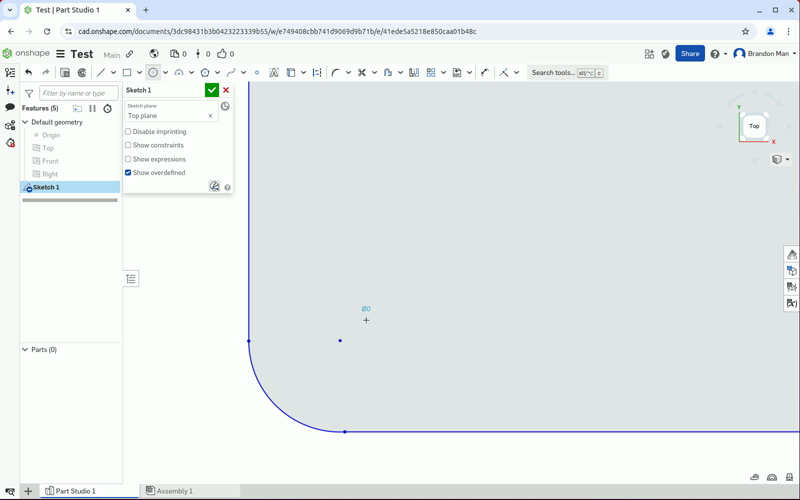
scroll(-6)
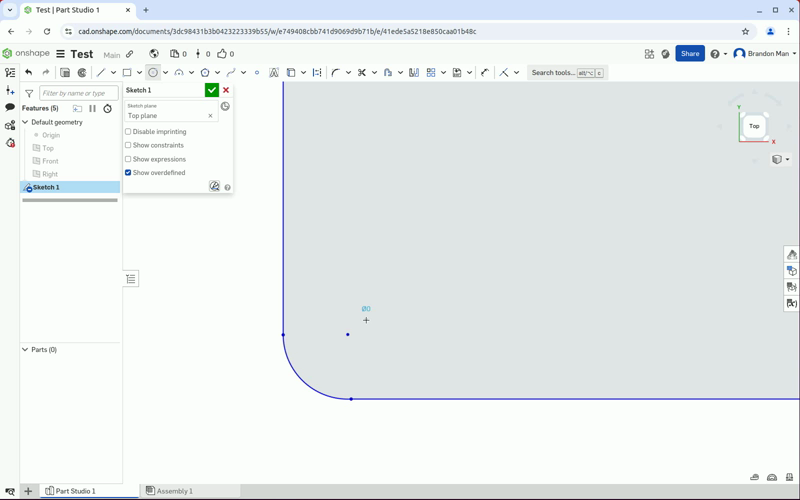
scroll(-6)
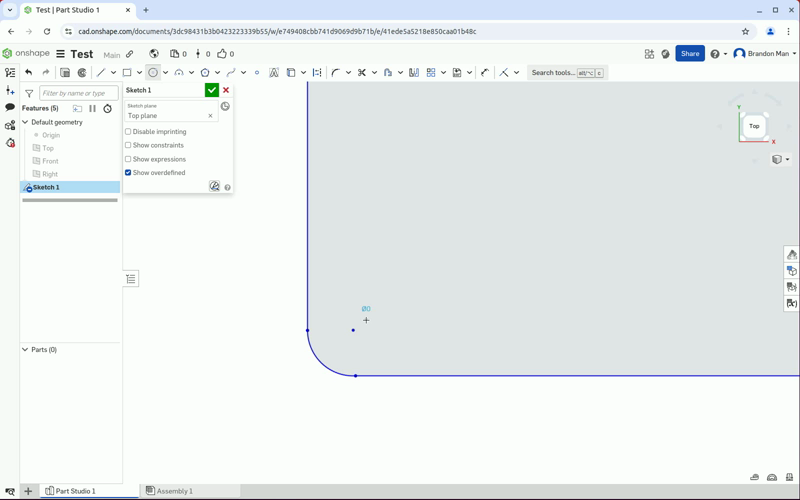
scroll(-6)
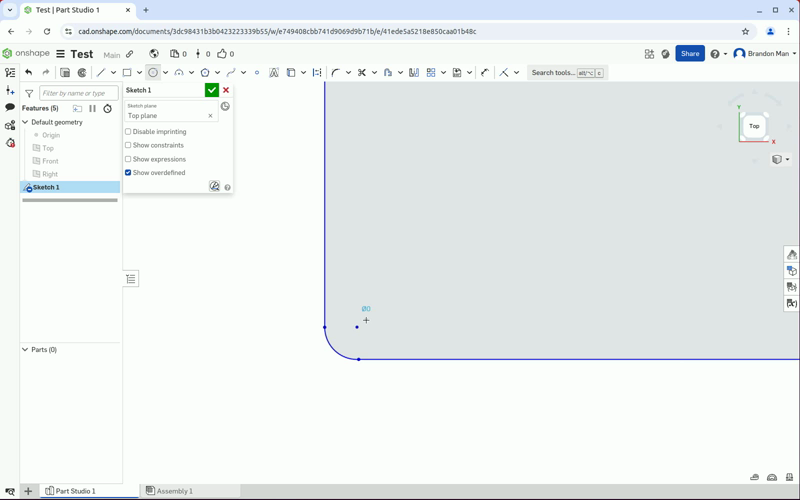
scroll(-6)
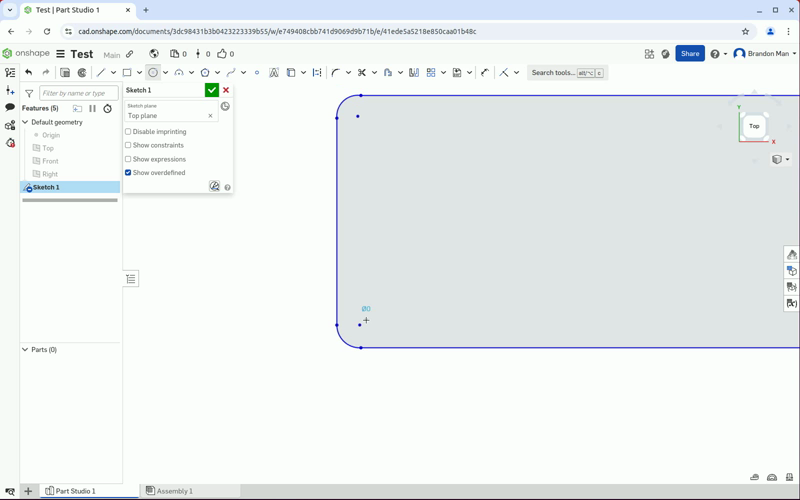
scroll(-6)
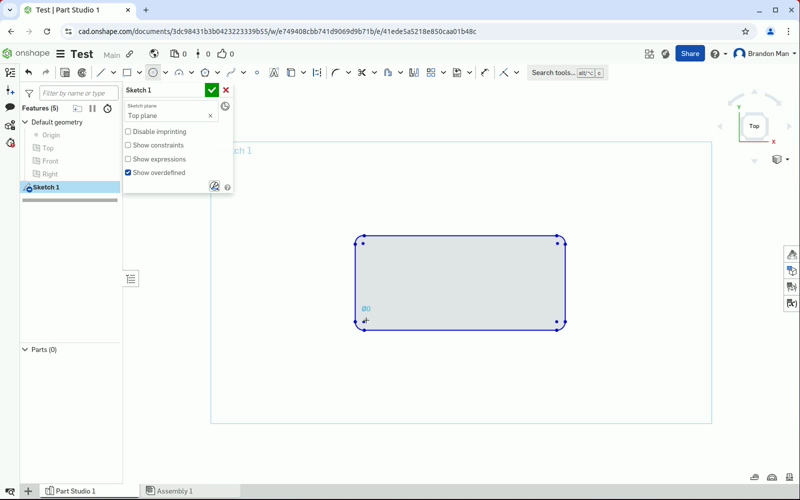
key_up(shift)
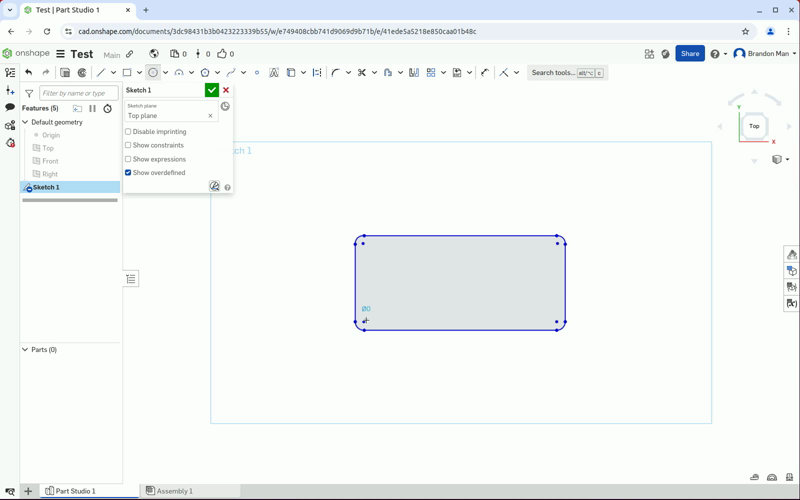
mouse_move(370, 319)
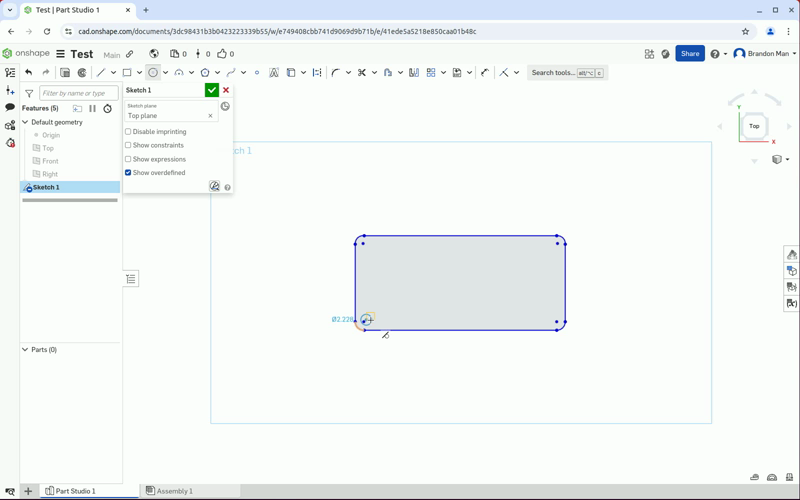
click(370, 319)
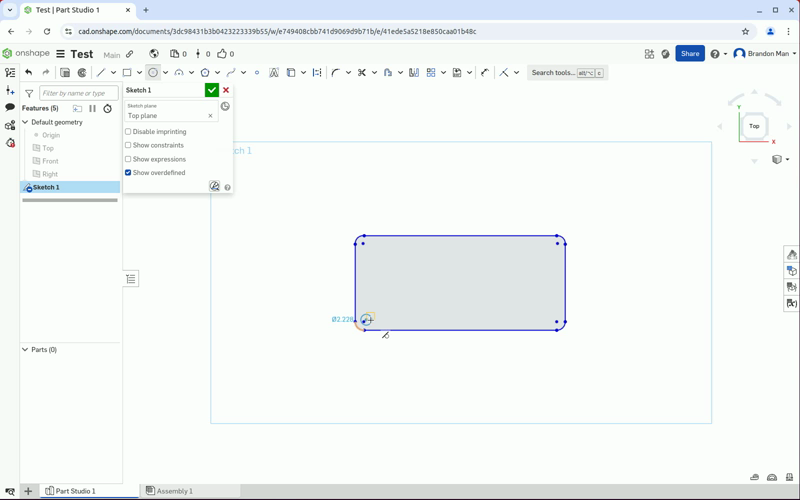
key(esc)
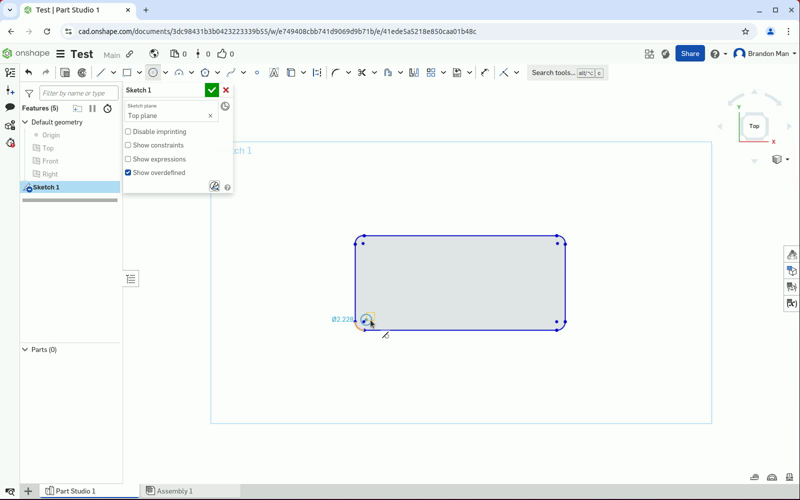
key(c)
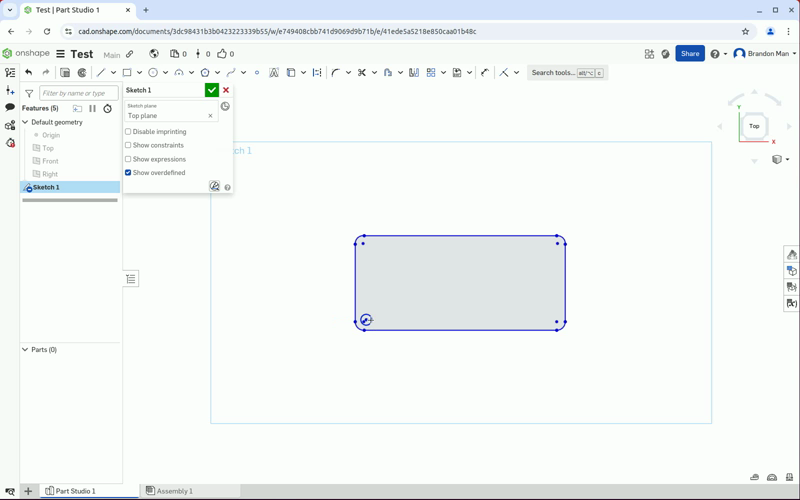
key_down(shift)
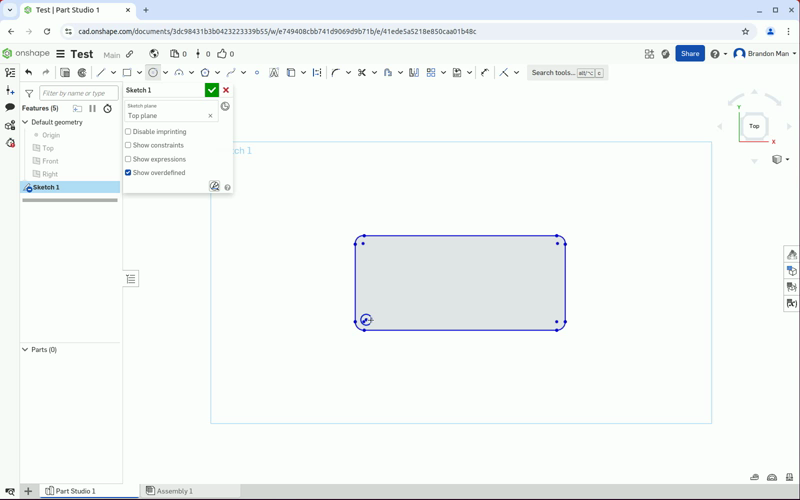
mouse_move(366, 246)
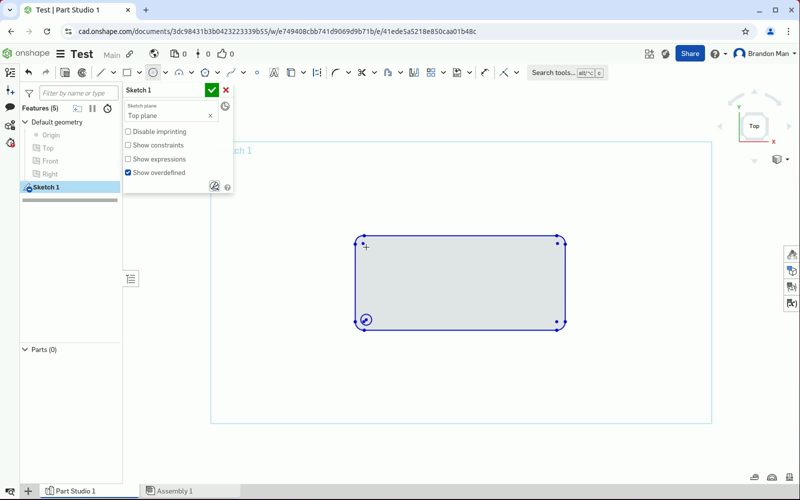
scroll(6)
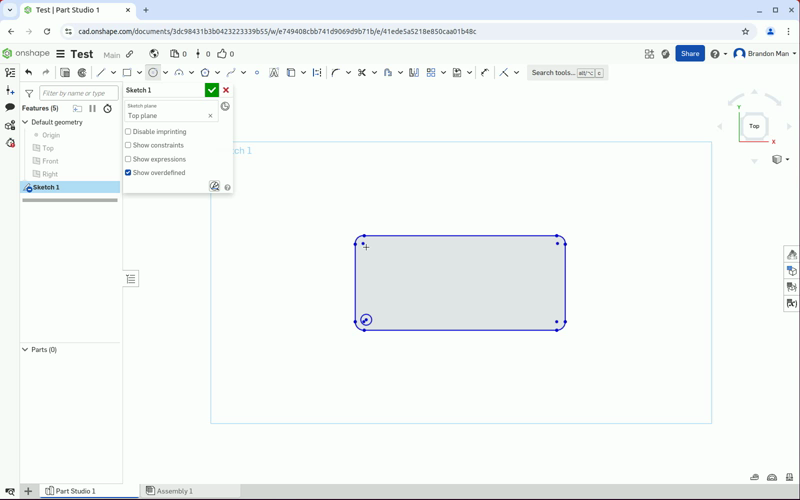
scroll(6)
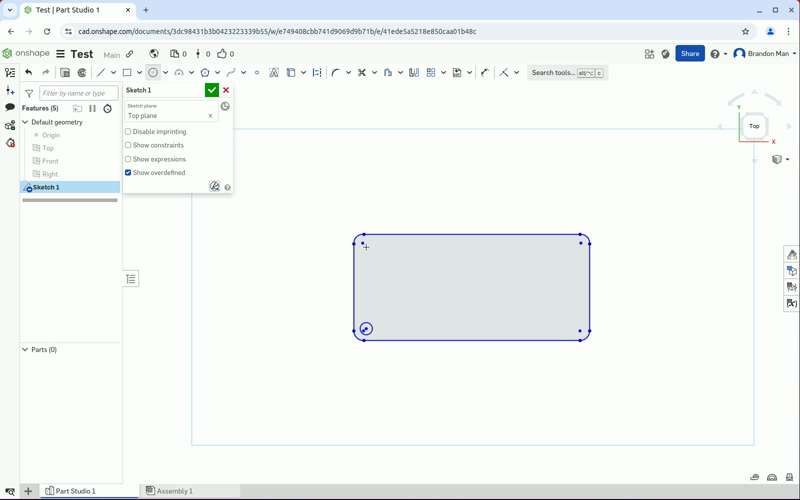
scroll(6)
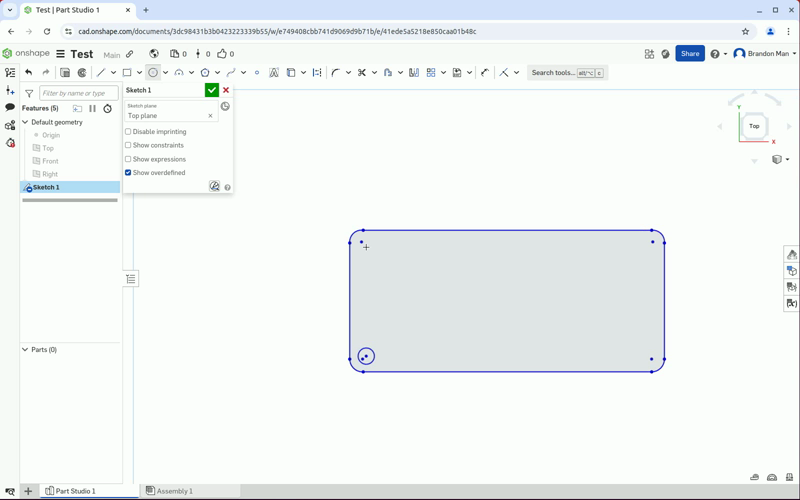
scroll(6)
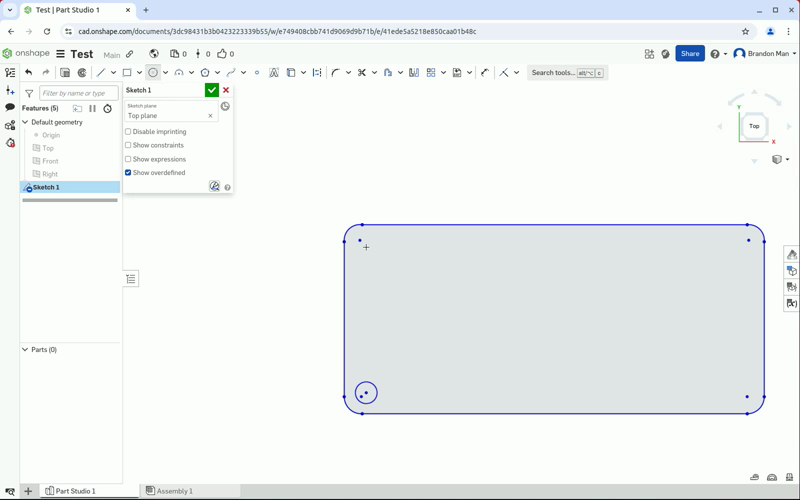
scroll(6)
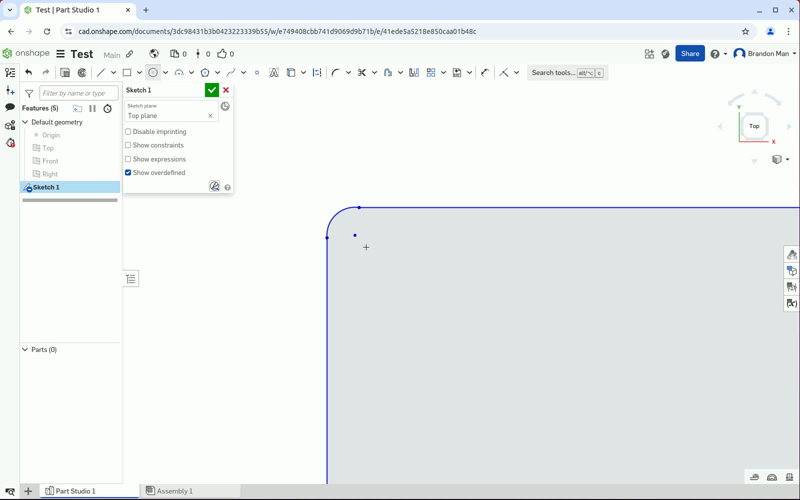
scroll(6)
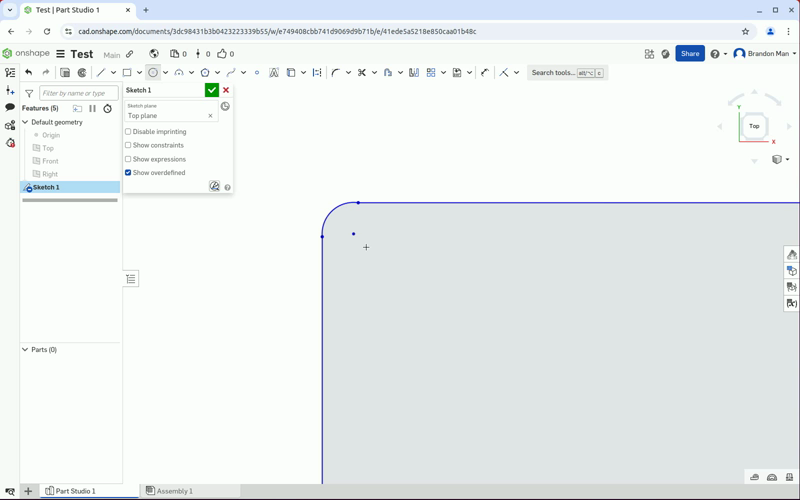
scroll(6)
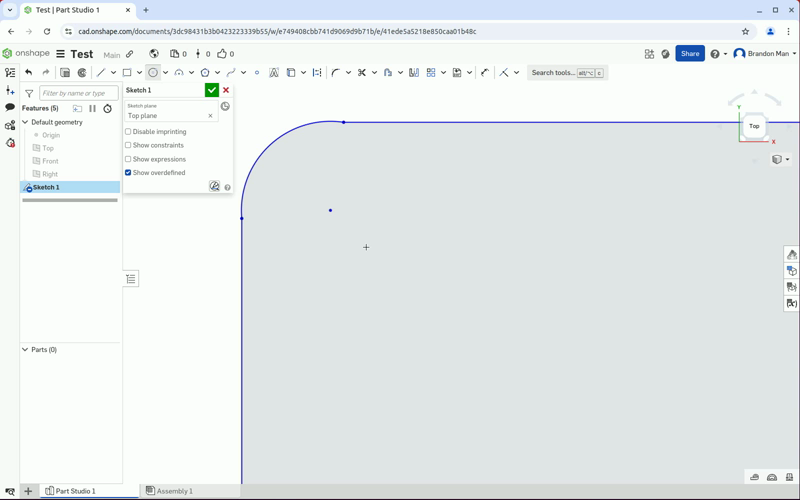
click(366, 246)
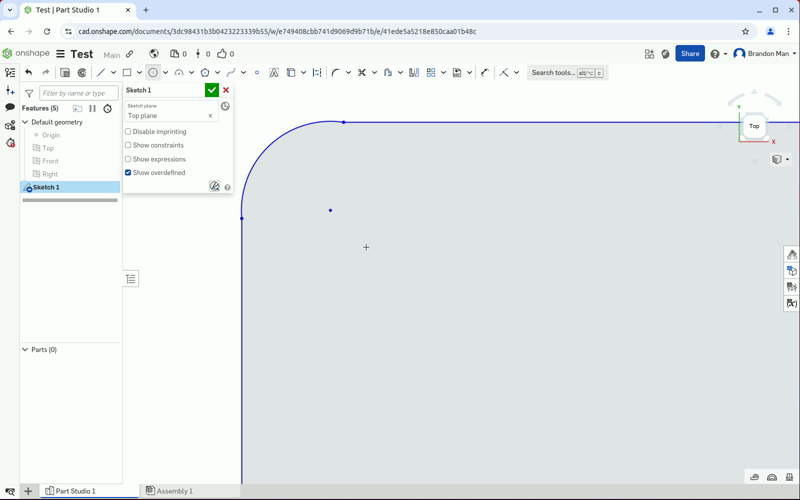
scroll(-6)
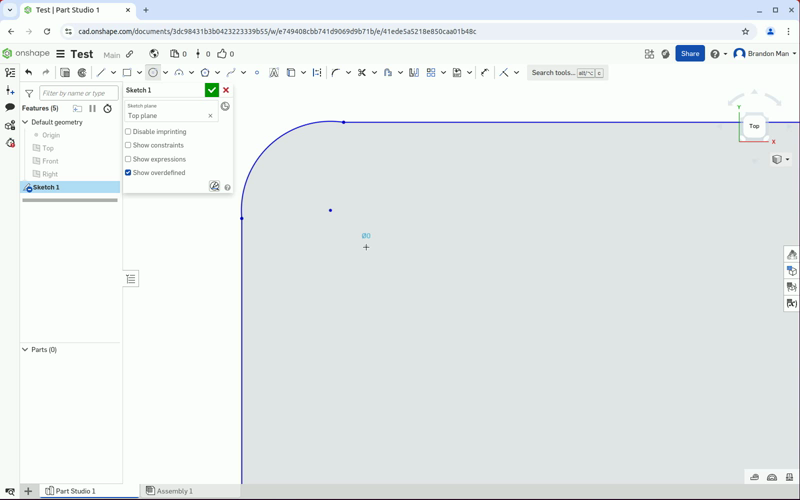
scroll(-6)
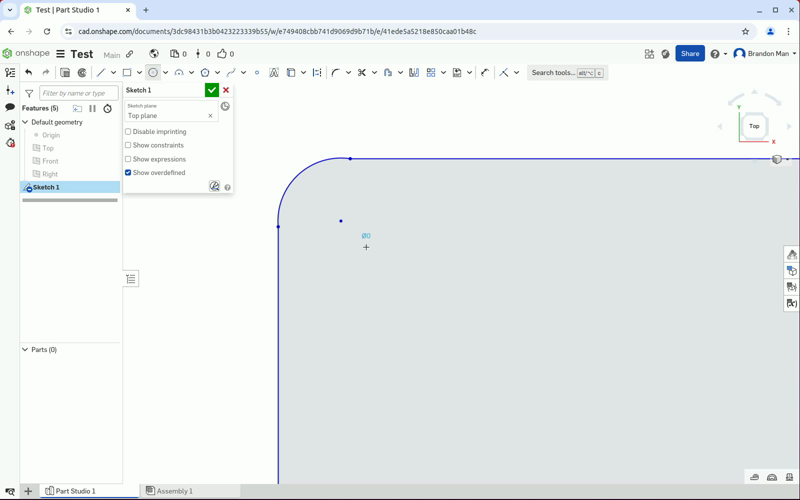
scroll(-6)
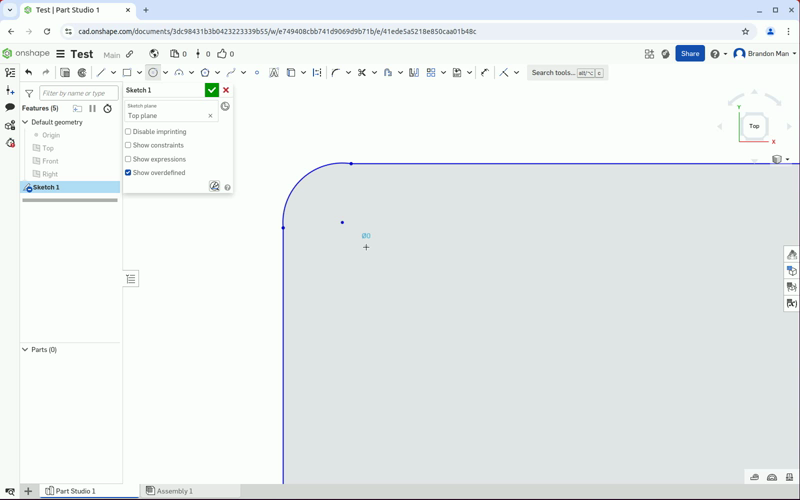
scroll(-6)
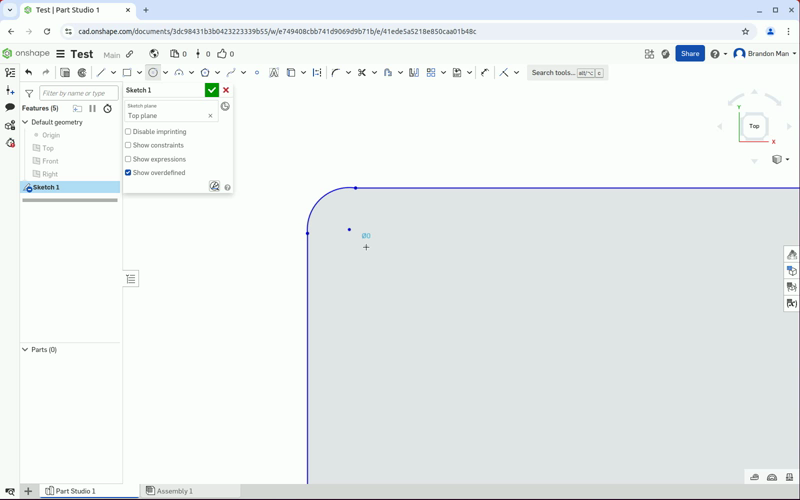
scroll(-6)
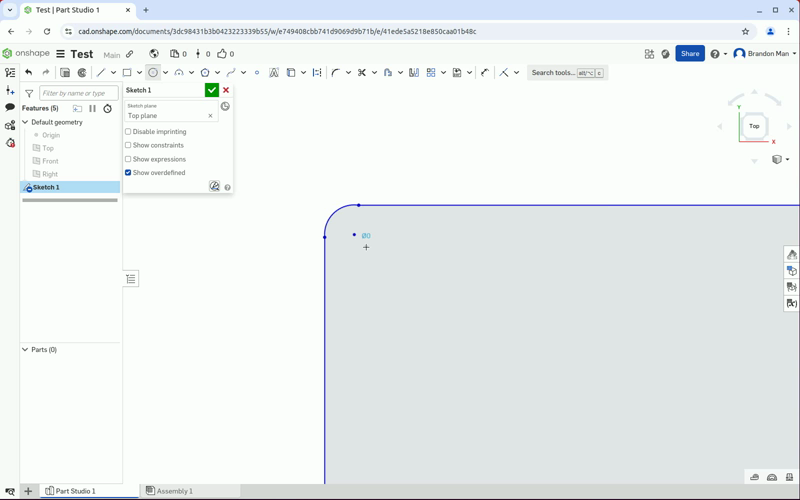
scroll(-6)
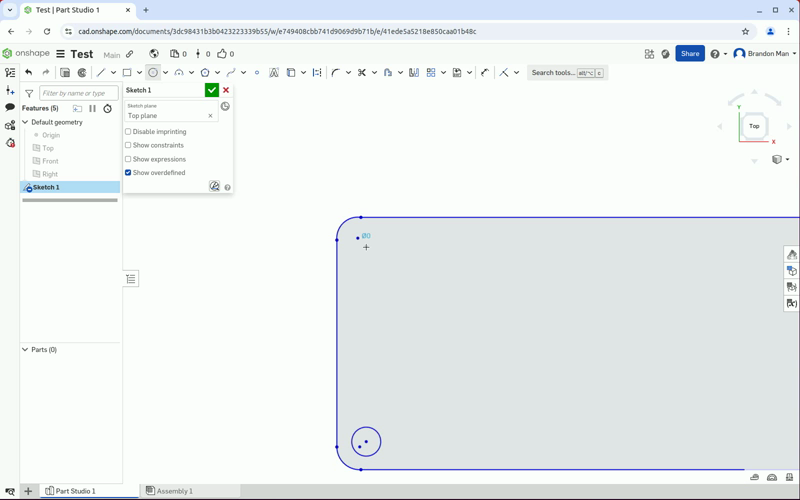
scroll(-6)
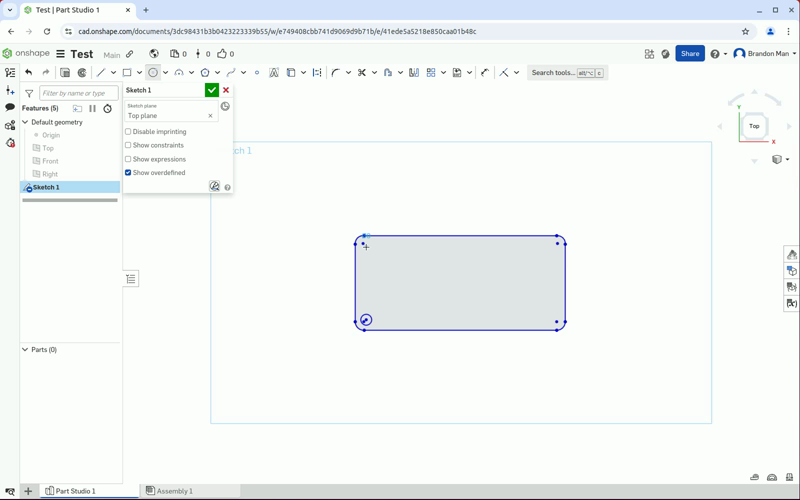
key_up(shift)
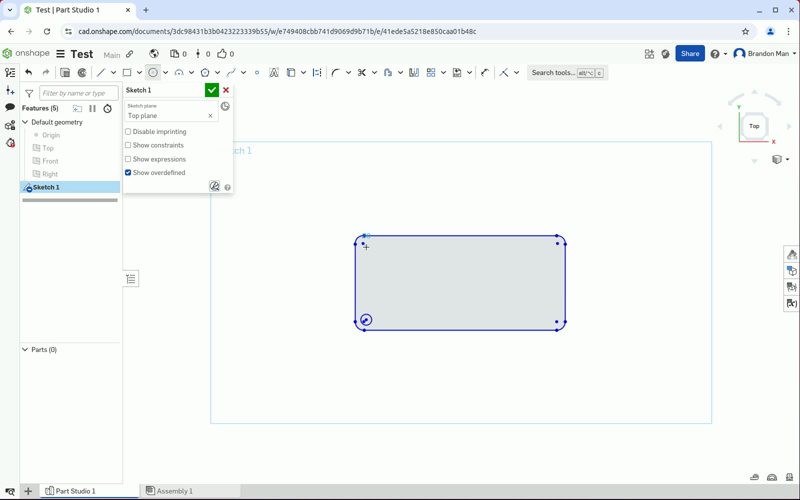
mouse_move(370, 246)
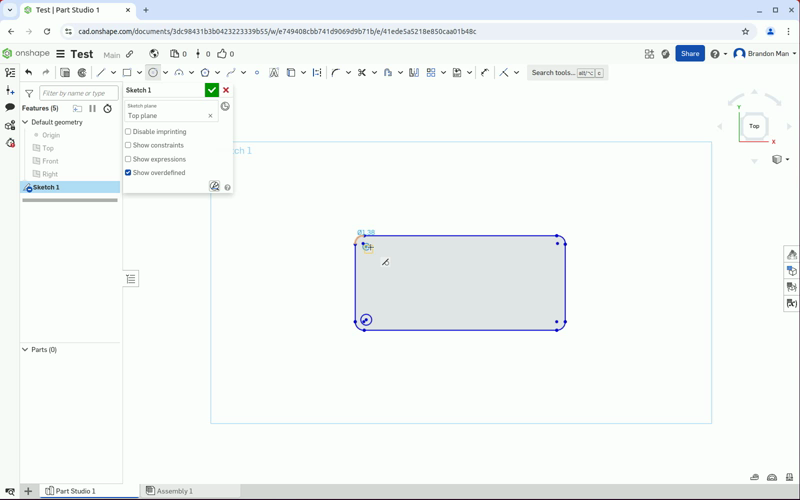
click(370, 246)
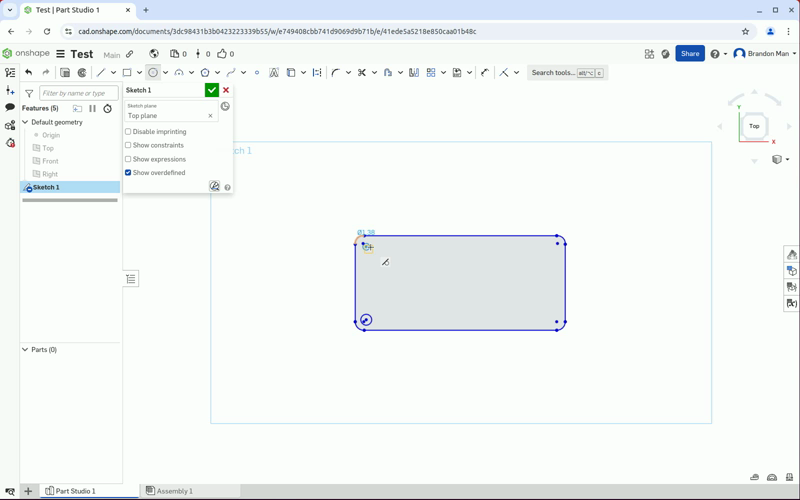
key(esc)
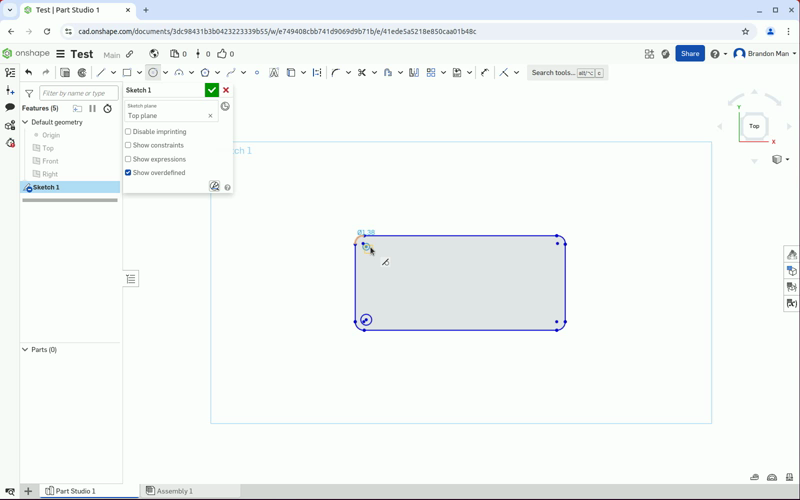
key(c)
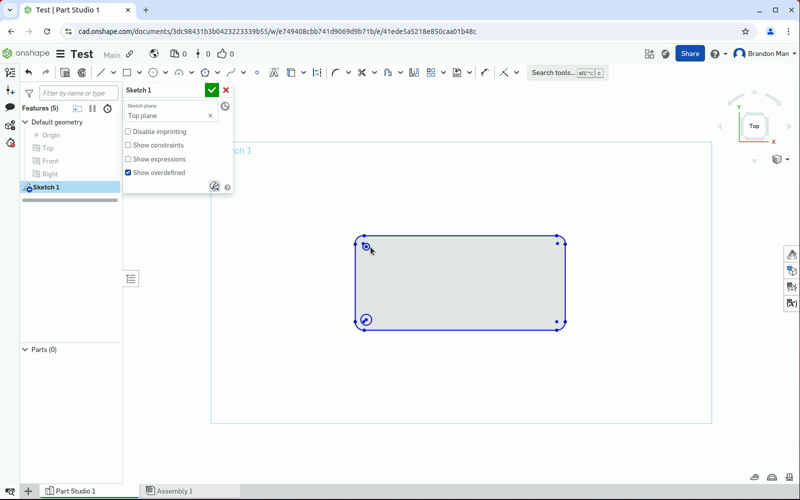
key_down(shift)
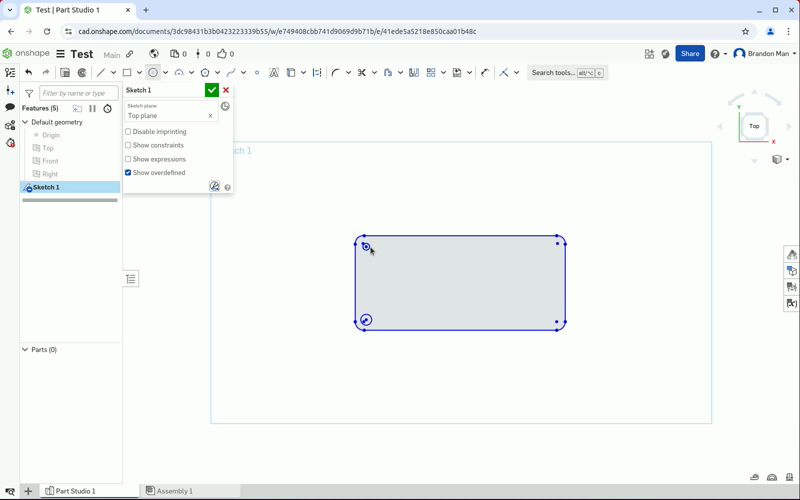
mouse_move(554, 319)
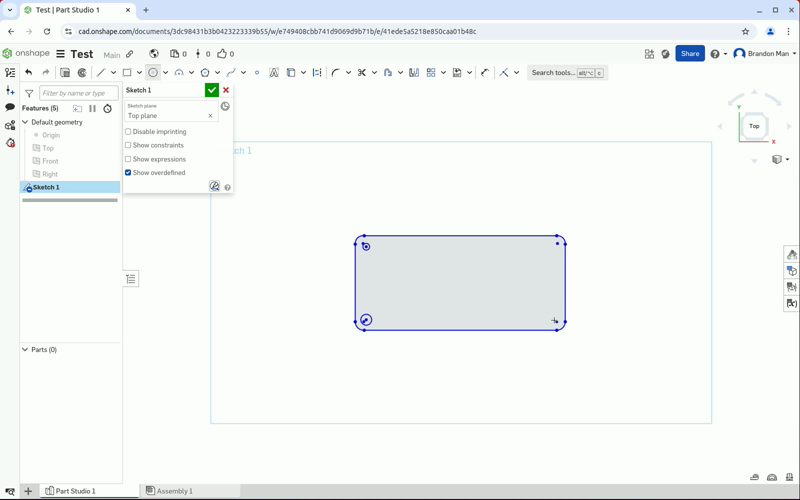
scroll(6)
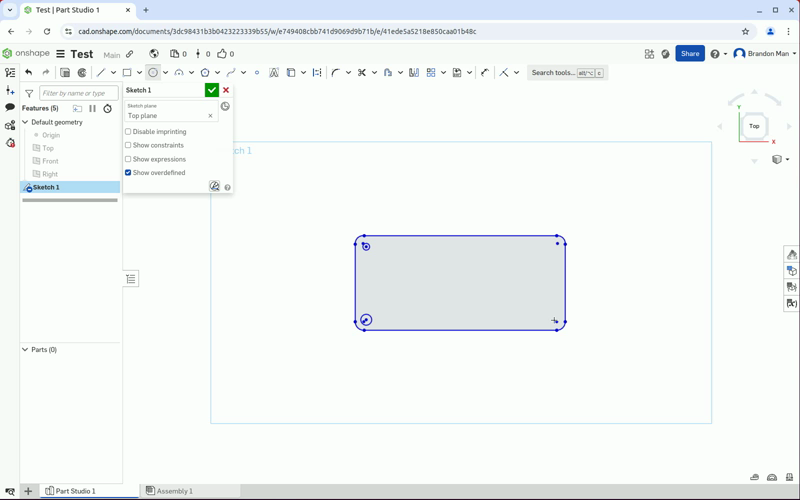
scroll(6)
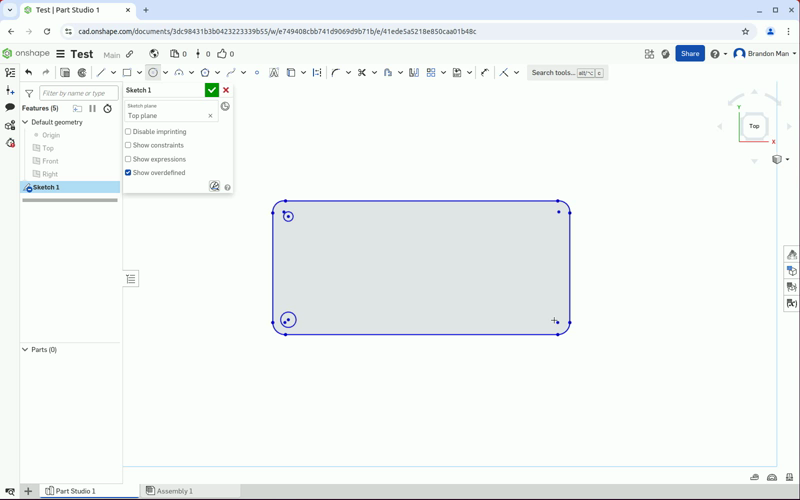
scroll(6)
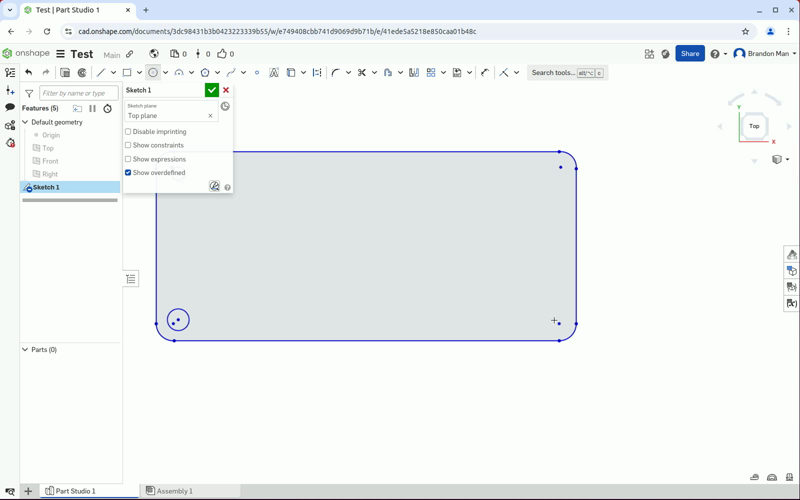
scroll(6)
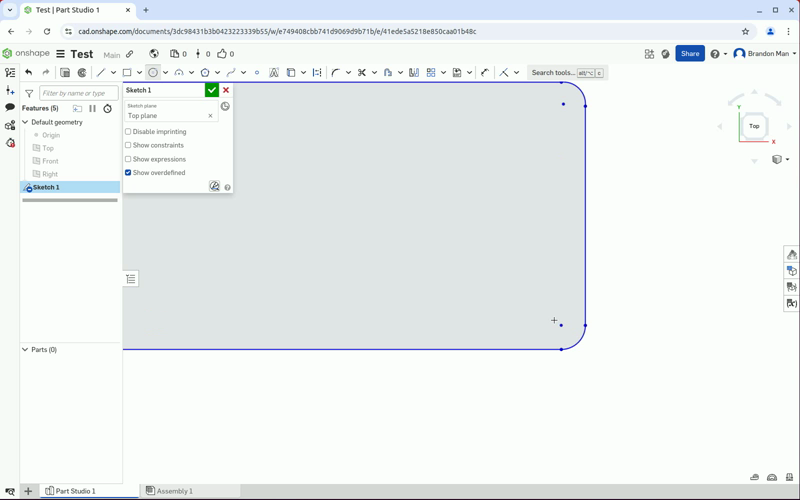
scroll(6)
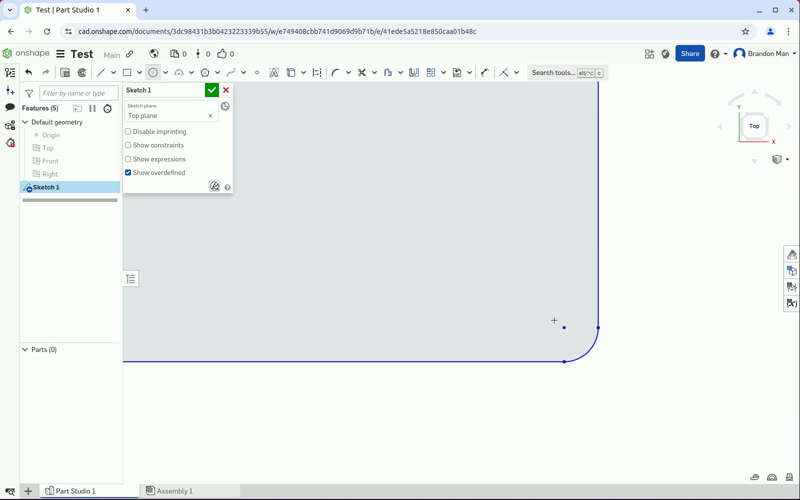
scroll(6)
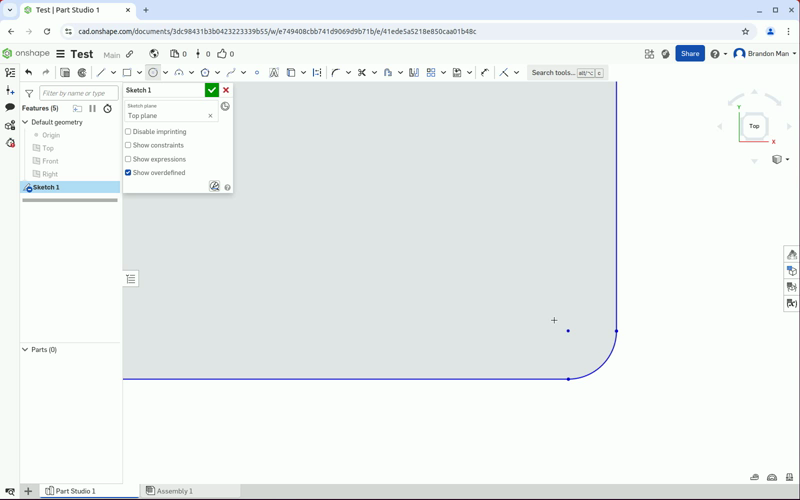
scroll(6)
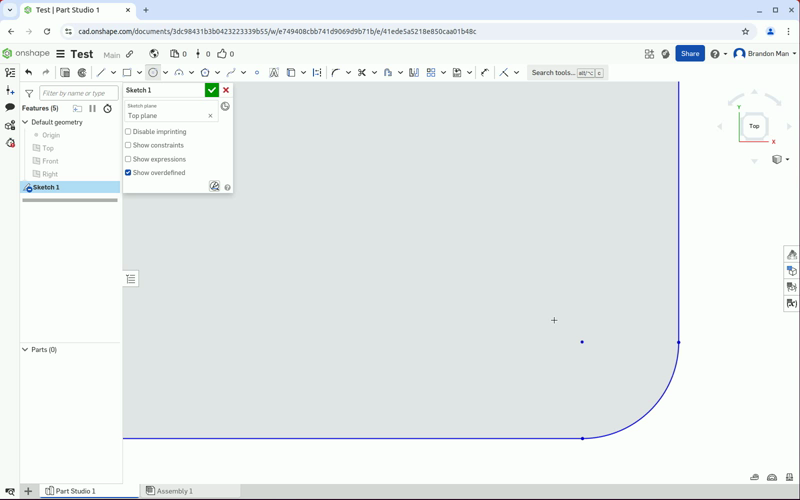
click(554, 319)
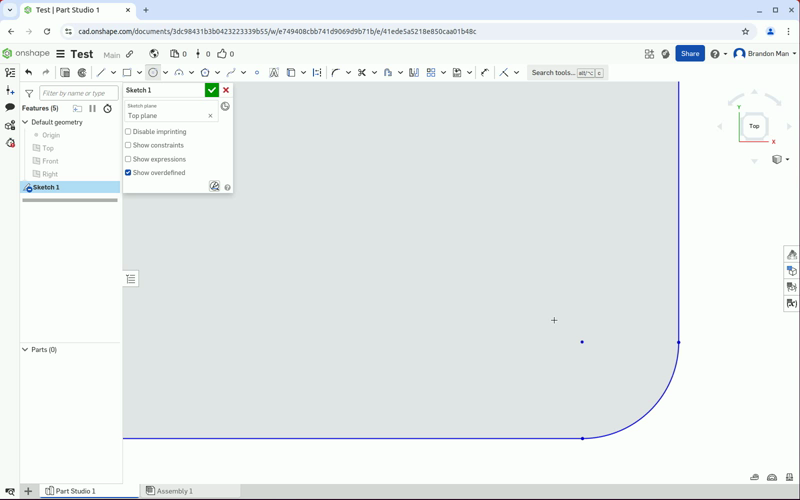
scroll(-6)
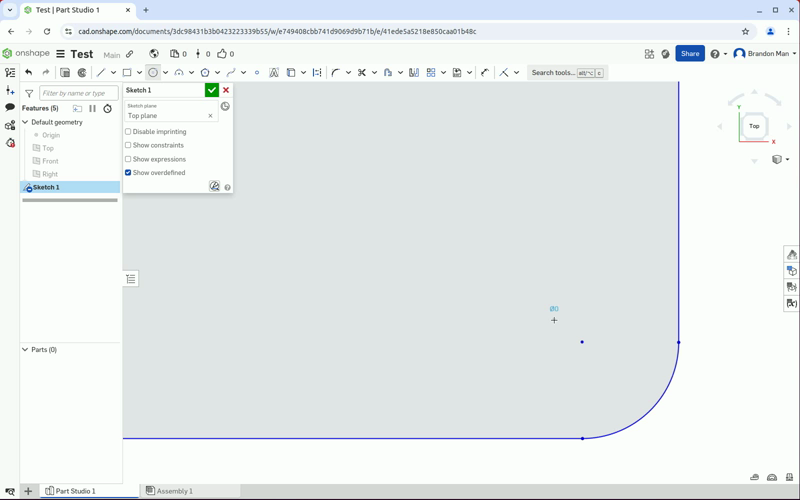
scroll(-6)
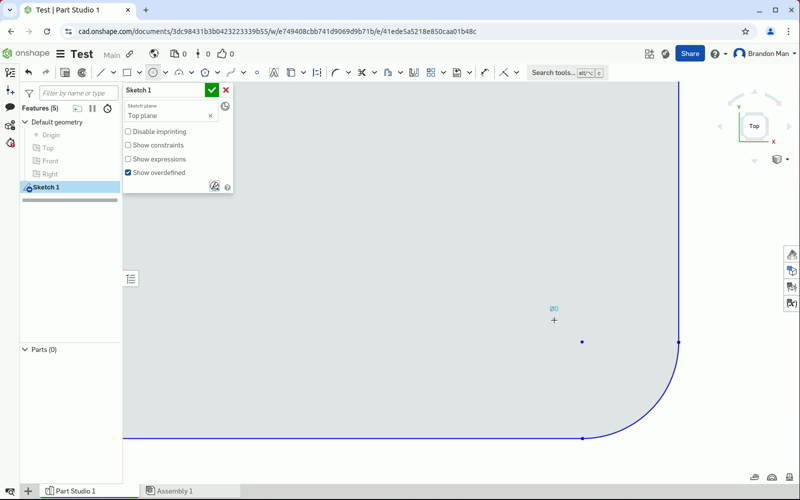
scroll(-6)
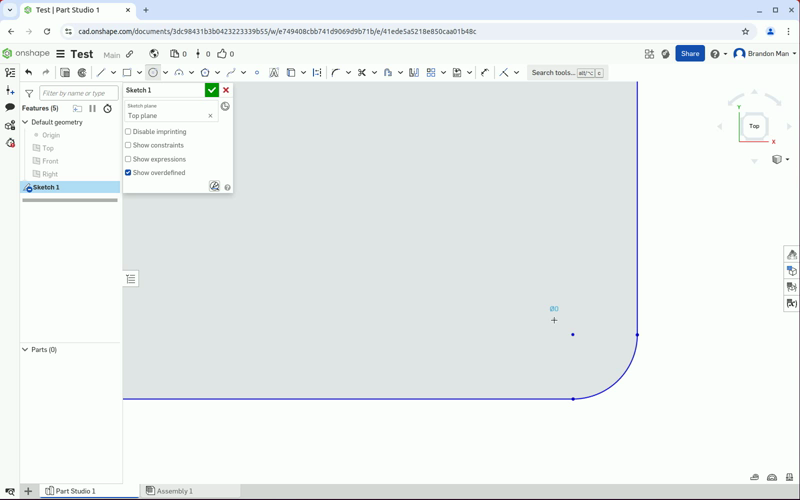
scroll(-6)
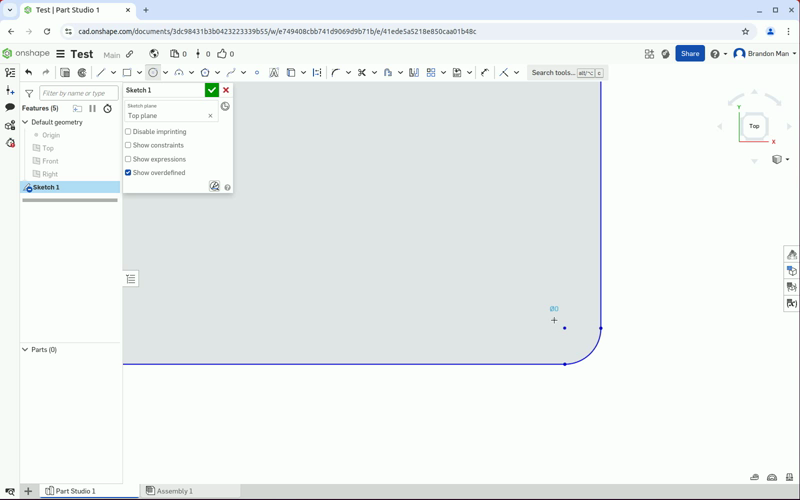
scroll(-6)
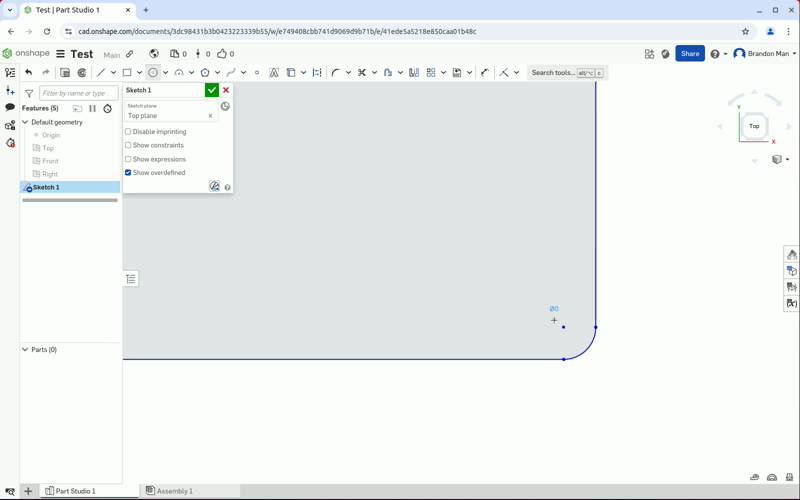
scroll(-6)
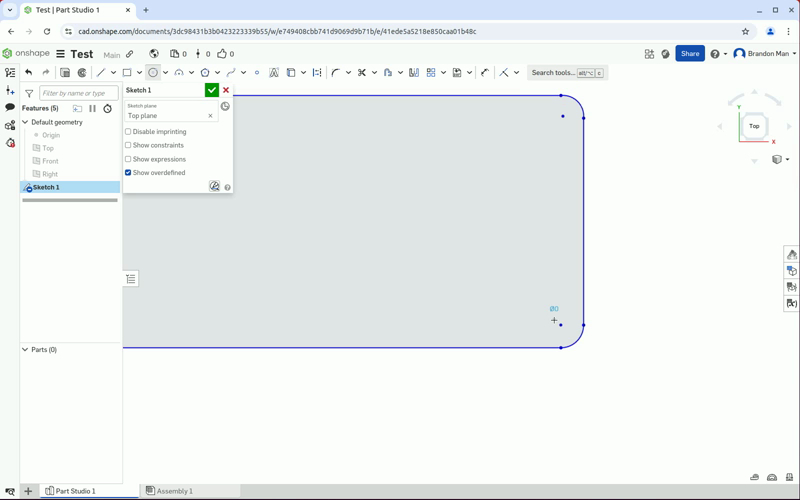
scroll(-6)
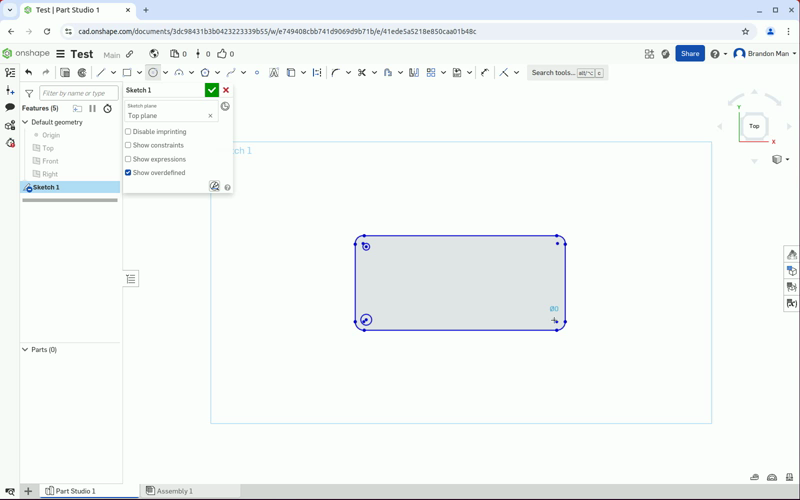
key_up(shift)
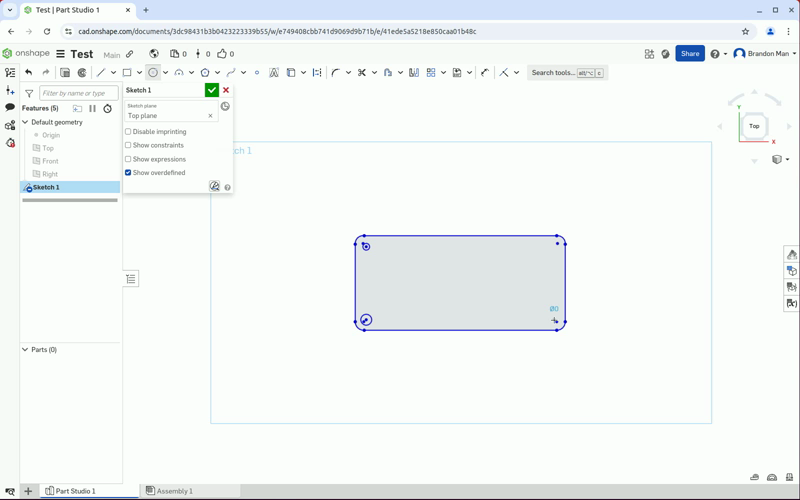
mouse_move(558, 319)
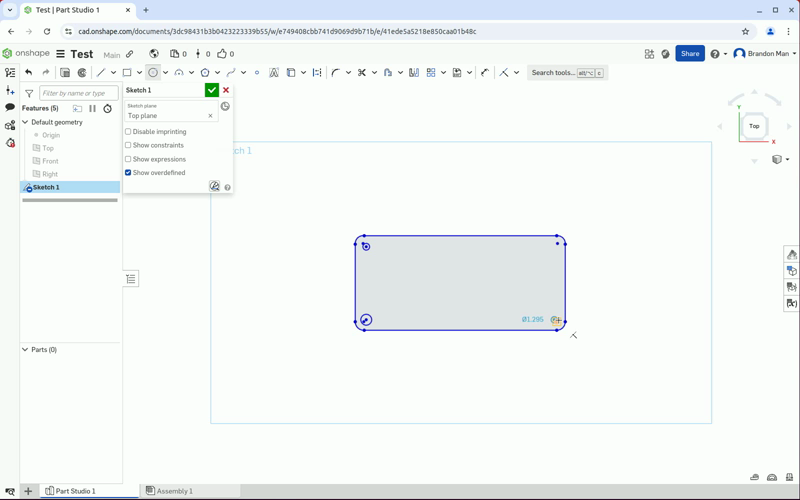
scroll(6)
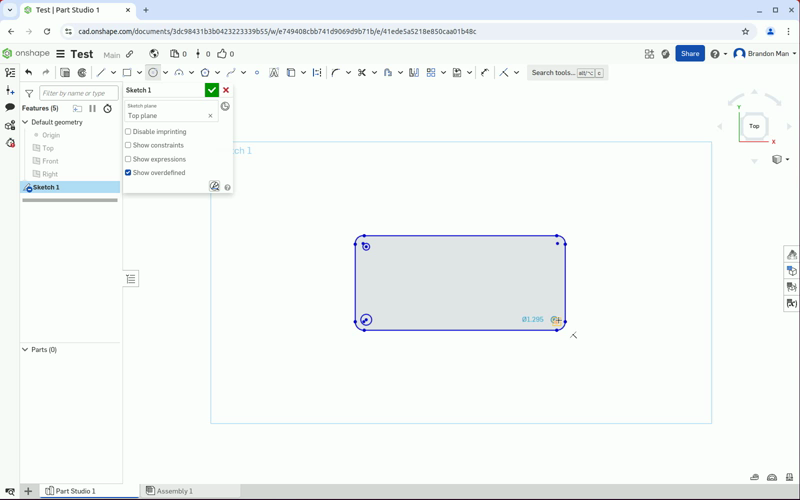
scroll(6)
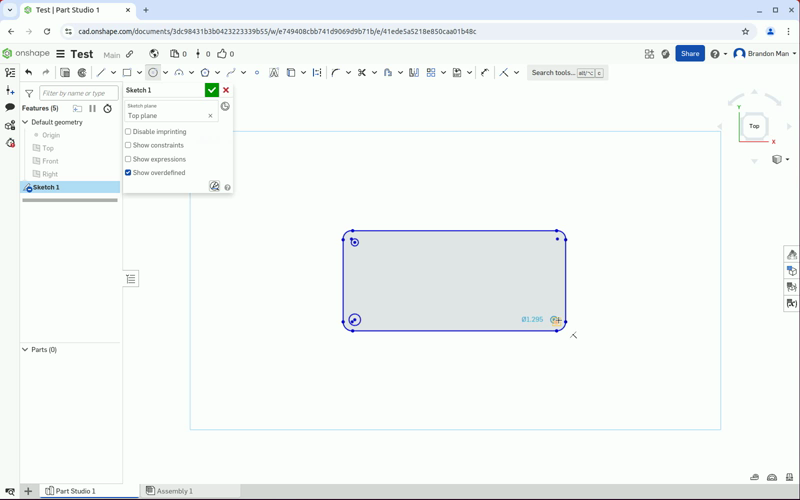
scroll(6)
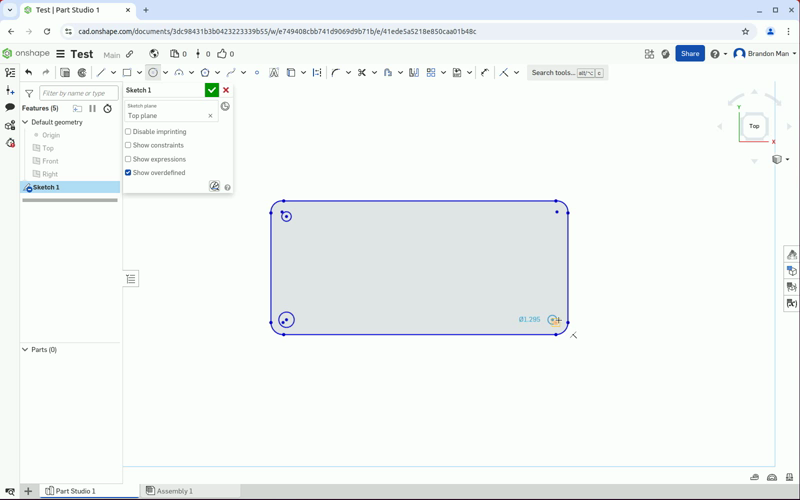
scroll(6)
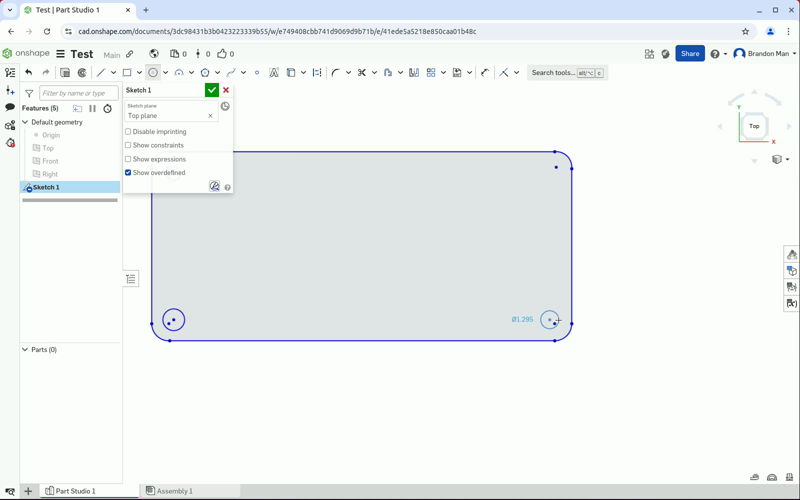
scroll(6)
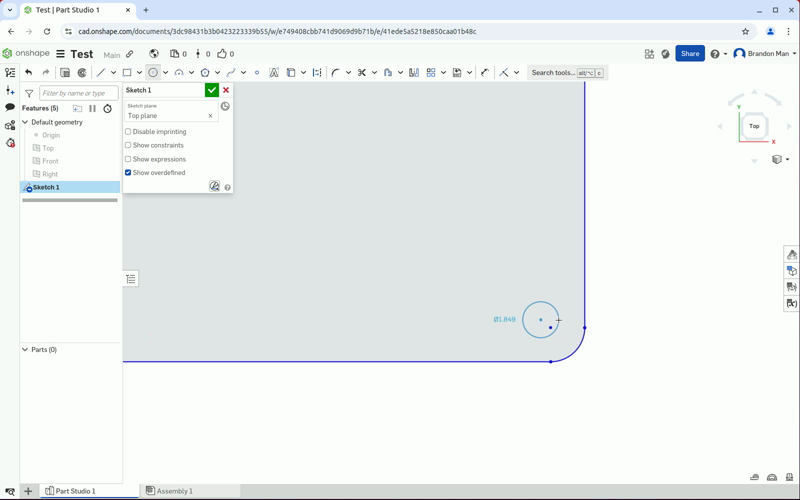
scroll(6)
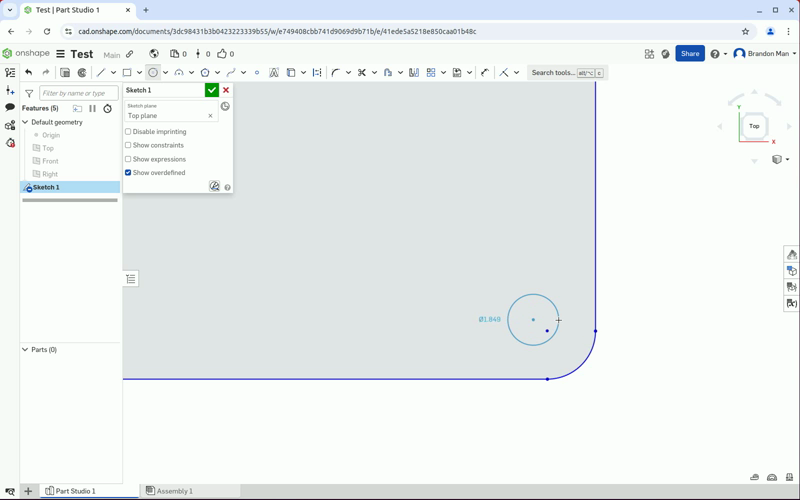
scroll(6)
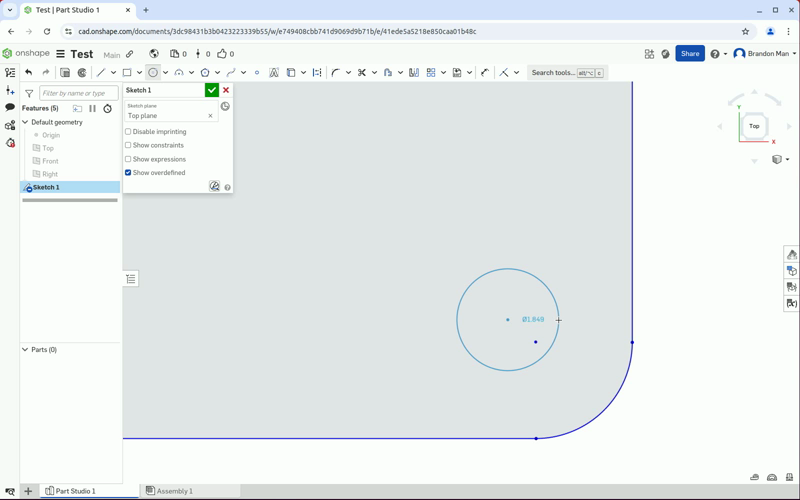
click(558, 319)
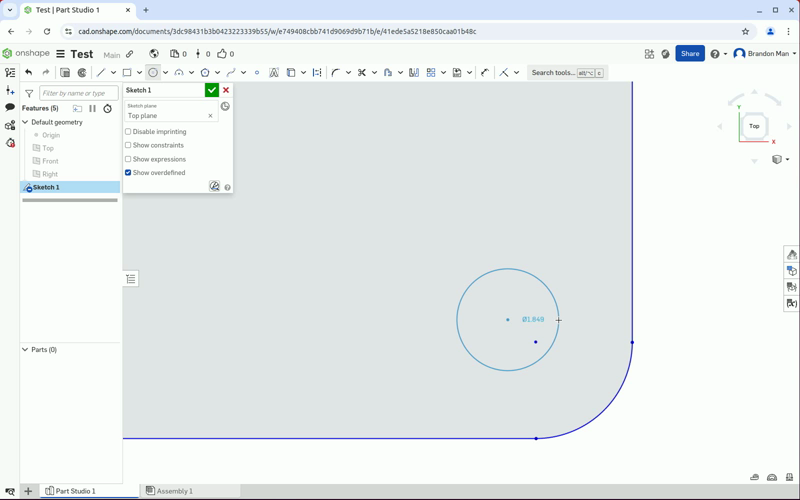
scroll(-6)
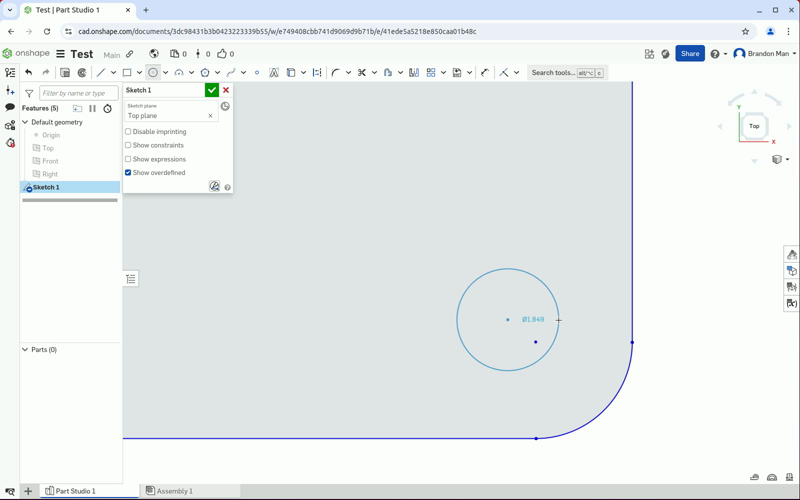
scroll(-6)
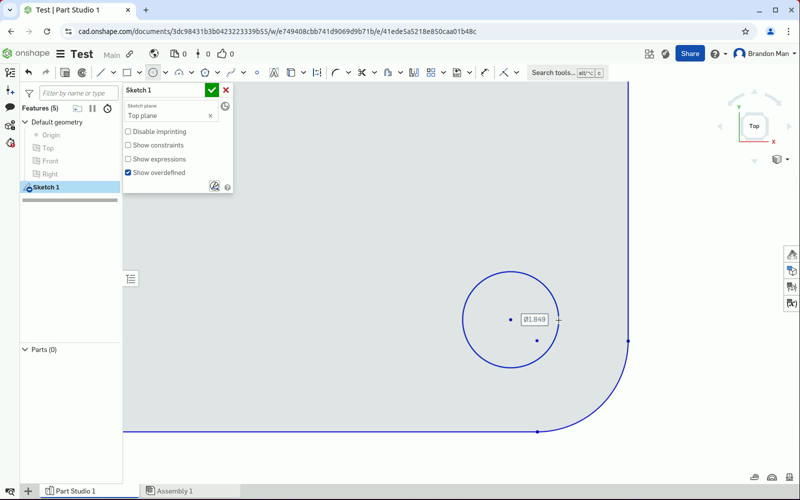
scroll(-6)
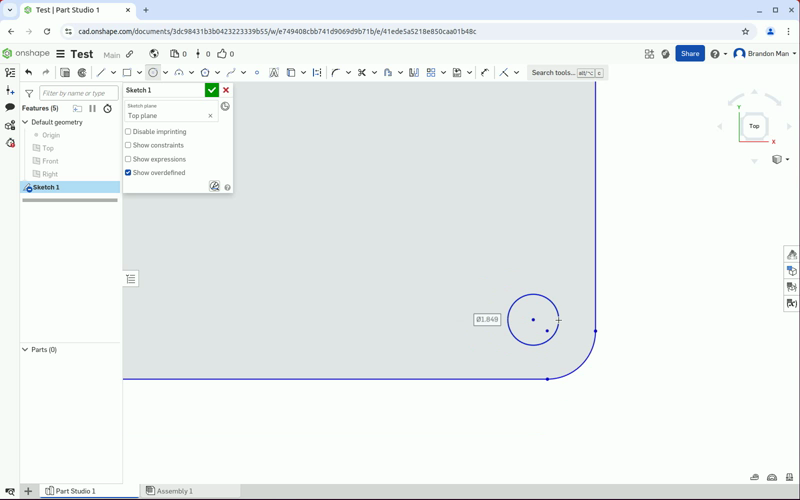
scroll(-6)
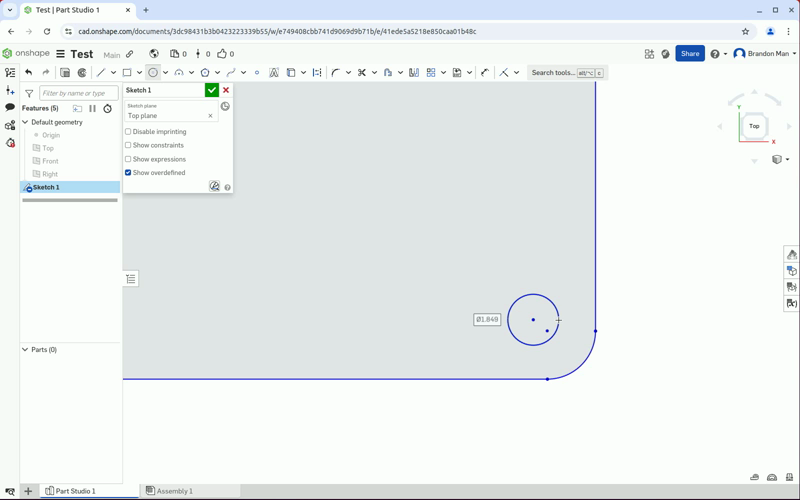
scroll(-6)
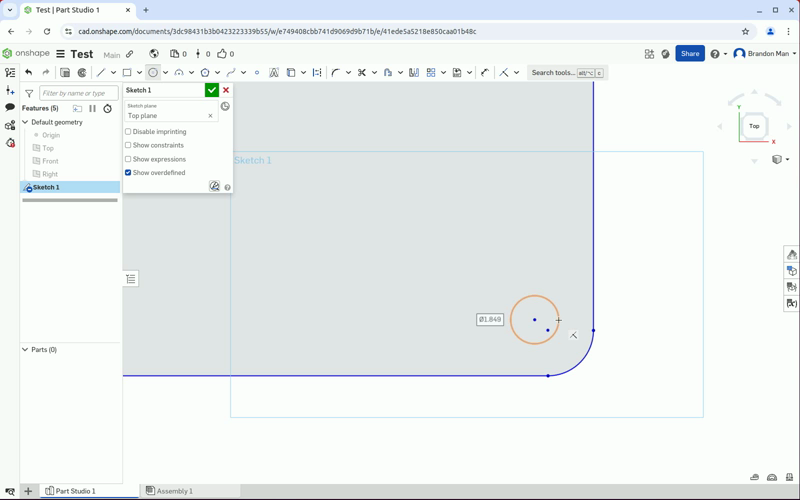
scroll(-6)
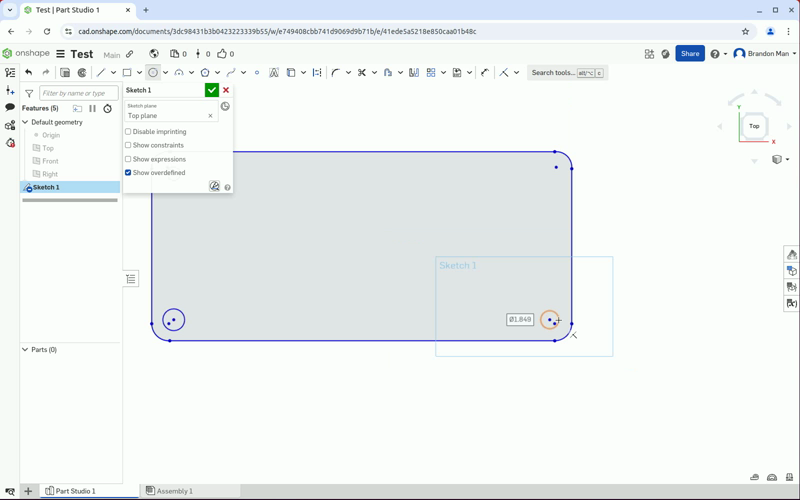
scroll(-6)
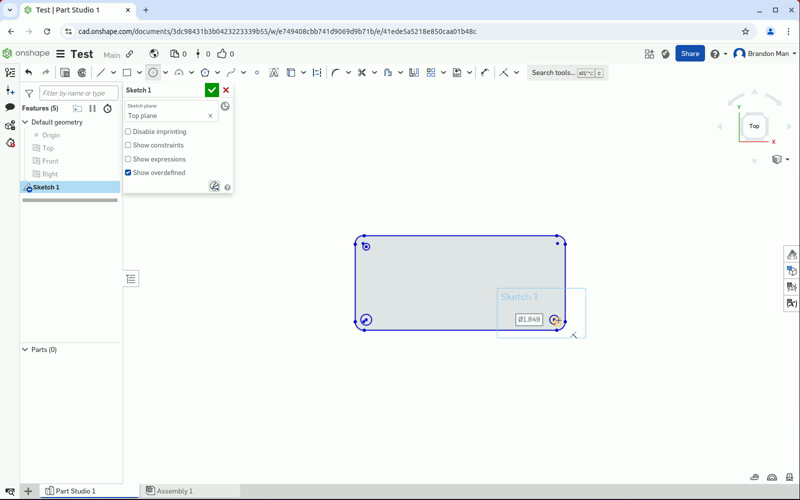
key(esc)
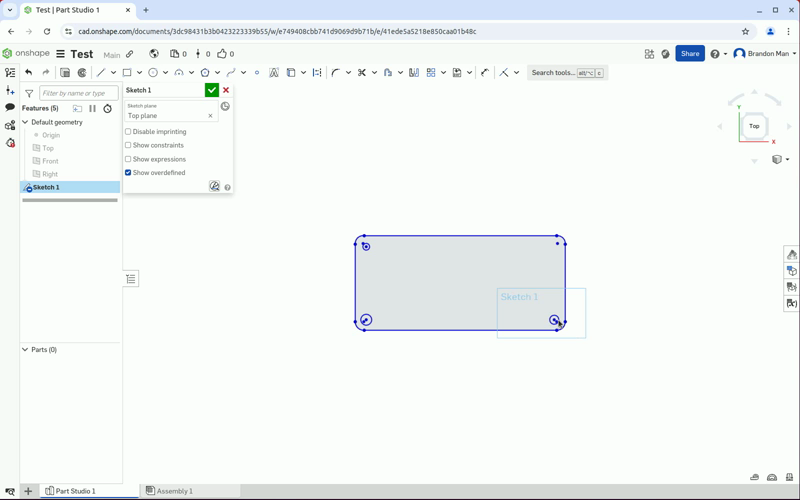
key(c)
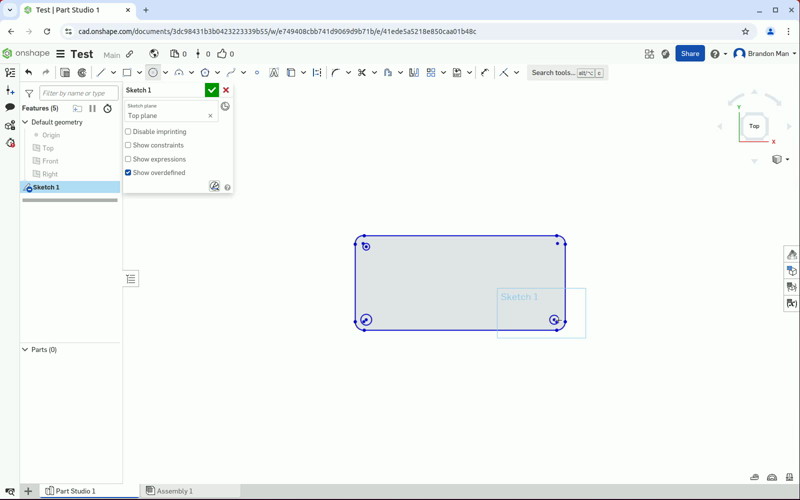
key_down(shift)
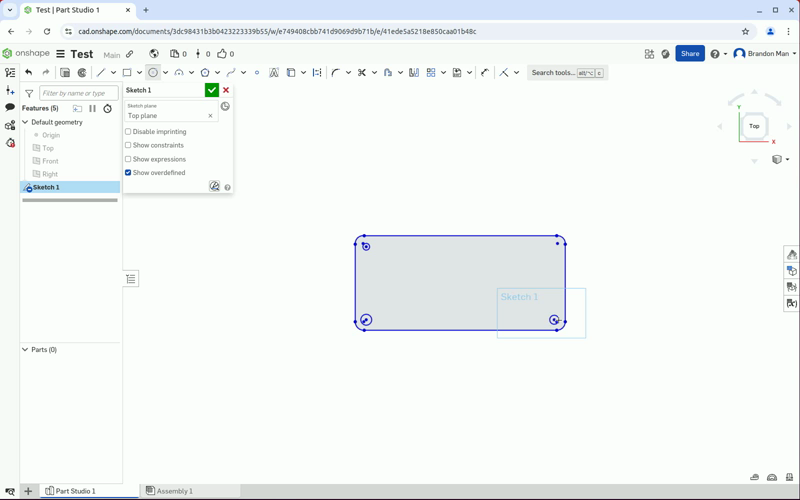
mouse_move(554, 246)
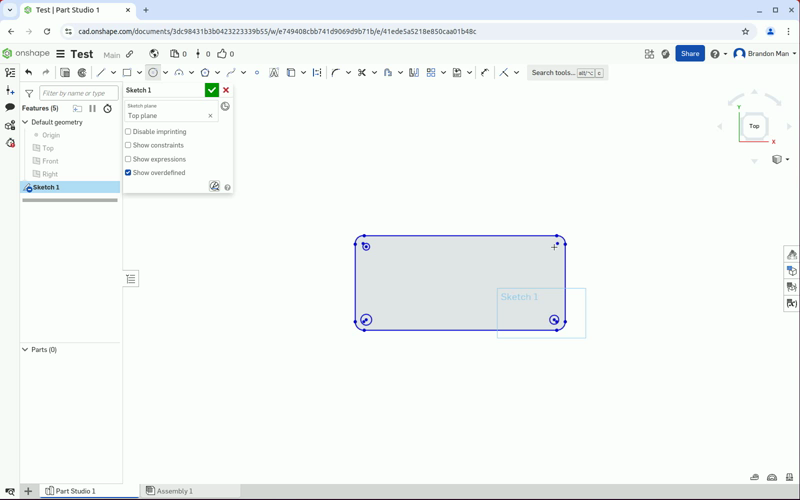
scroll(6)
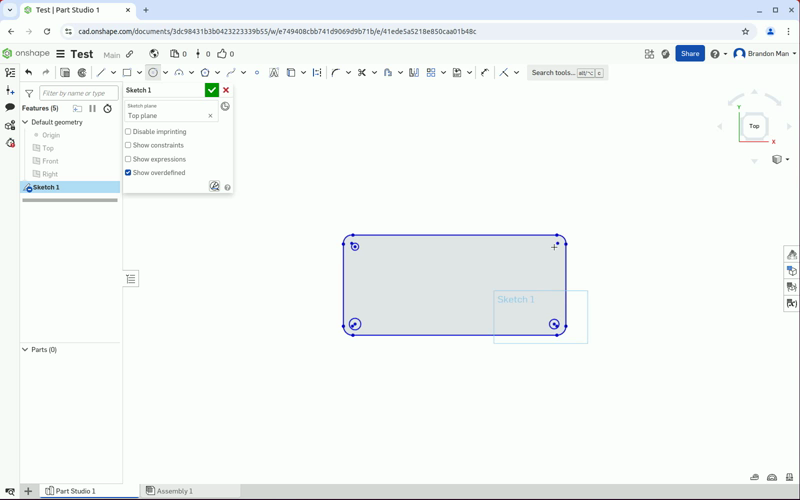
scroll(6)
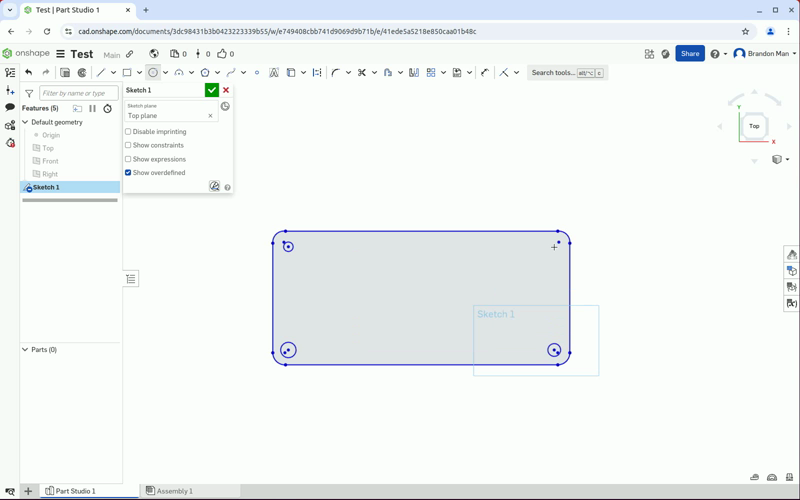
scroll(6)
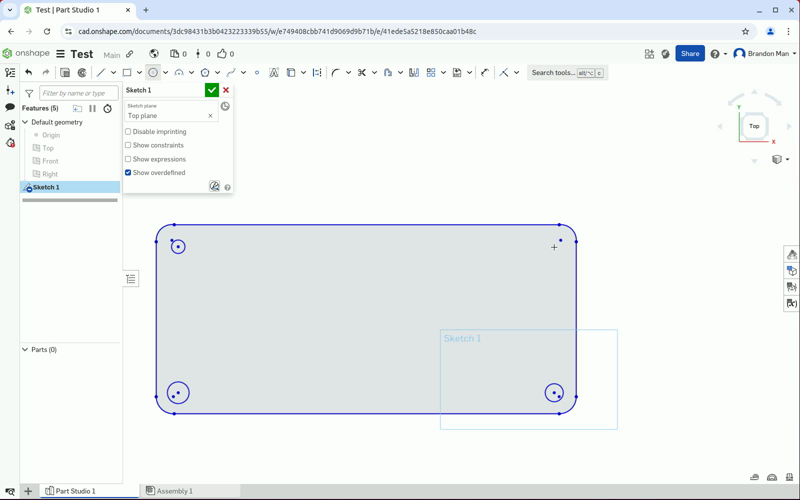
scroll(6)
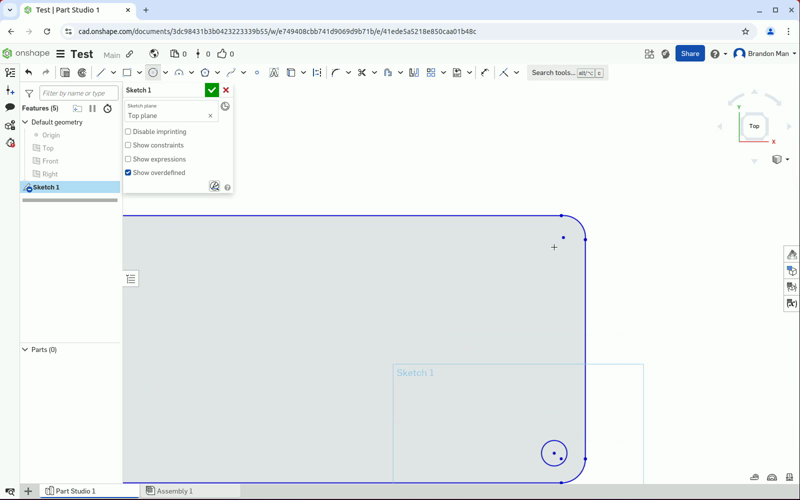
scroll(6)
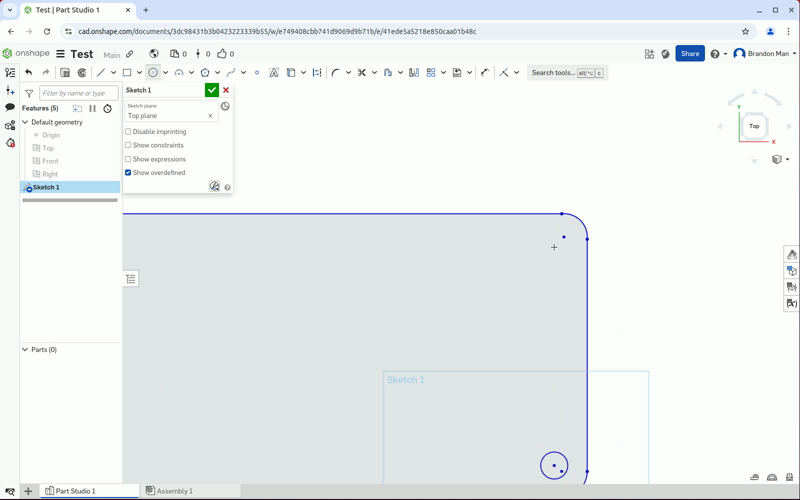
scroll(6)
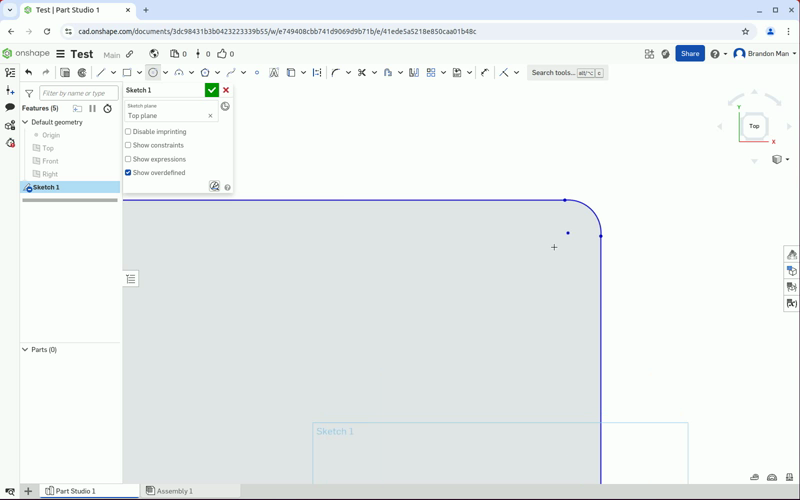
scroll(6)
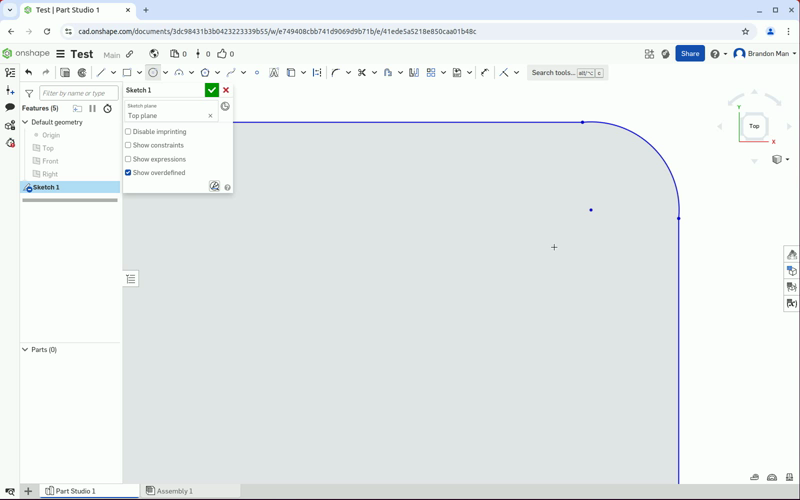
click(554, 246)
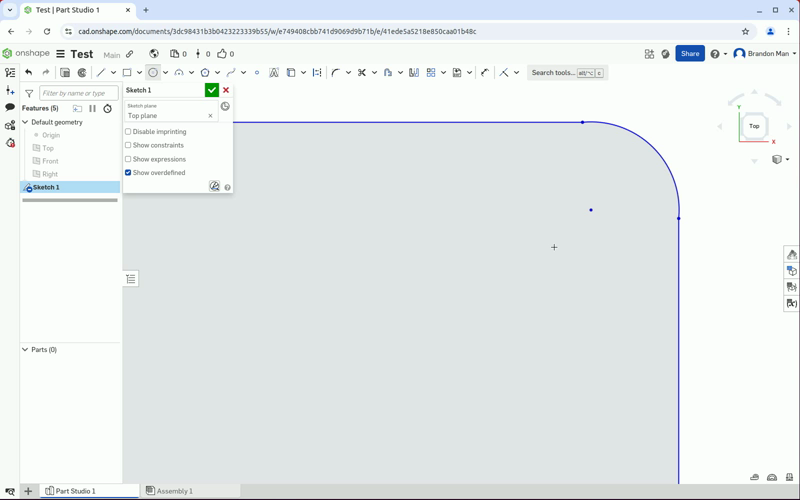
scroll(-6)
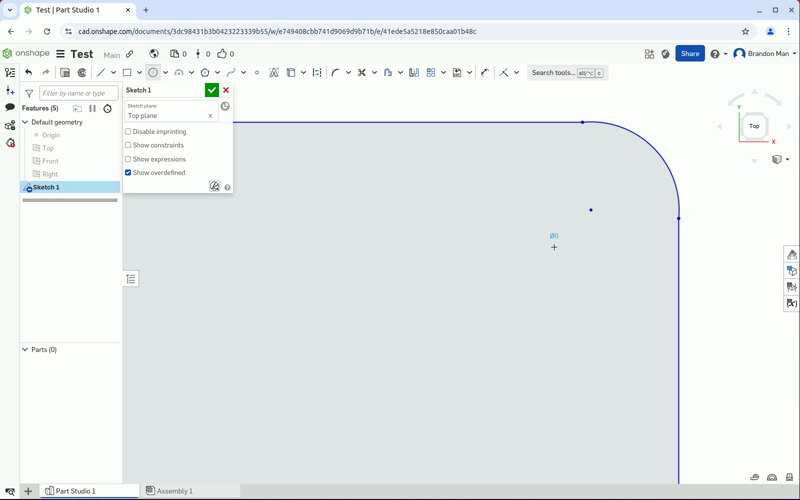
scroll(-6)
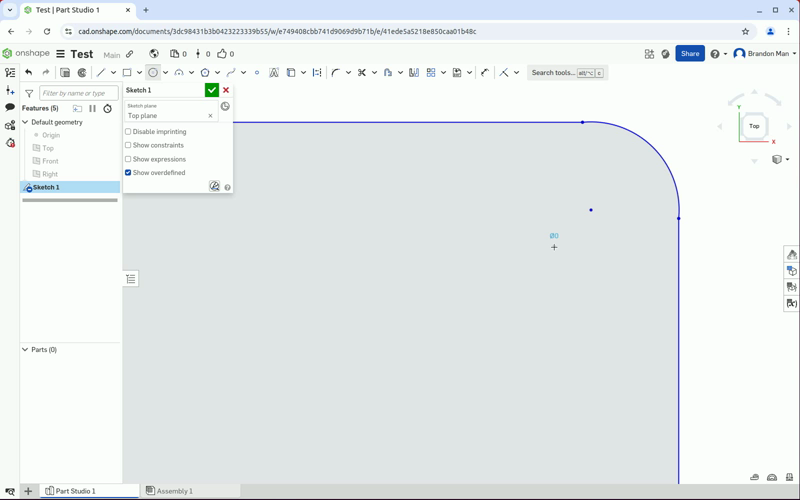
scroll(-6)
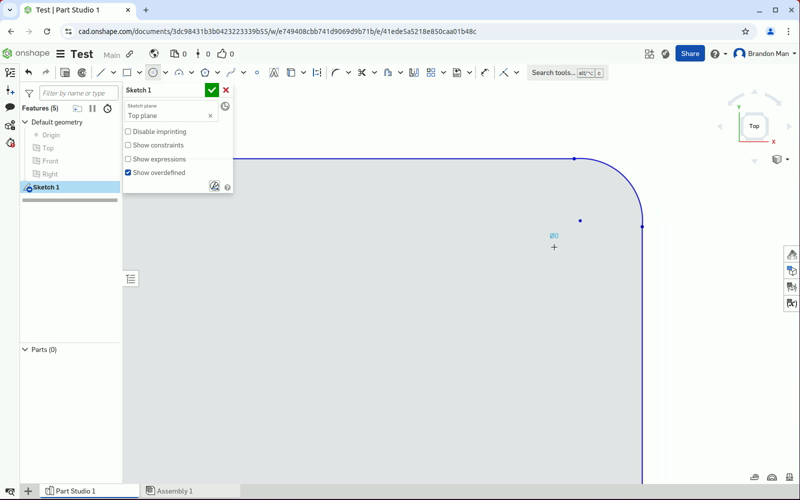
scroll(-6)
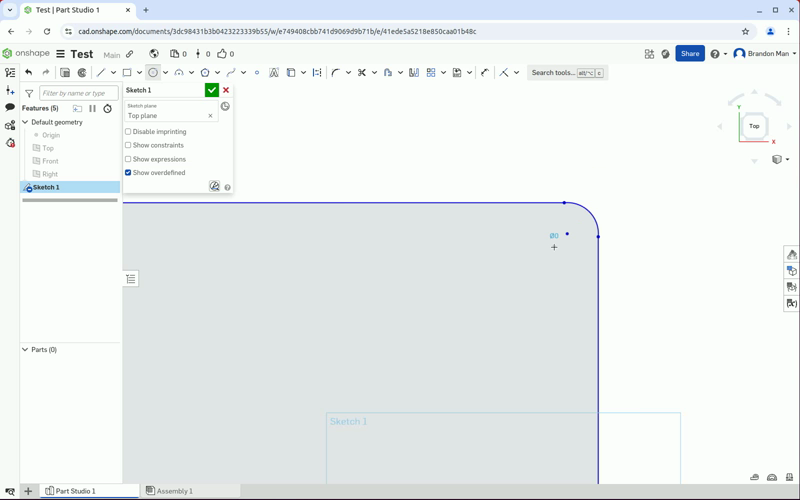
scroll(-6)
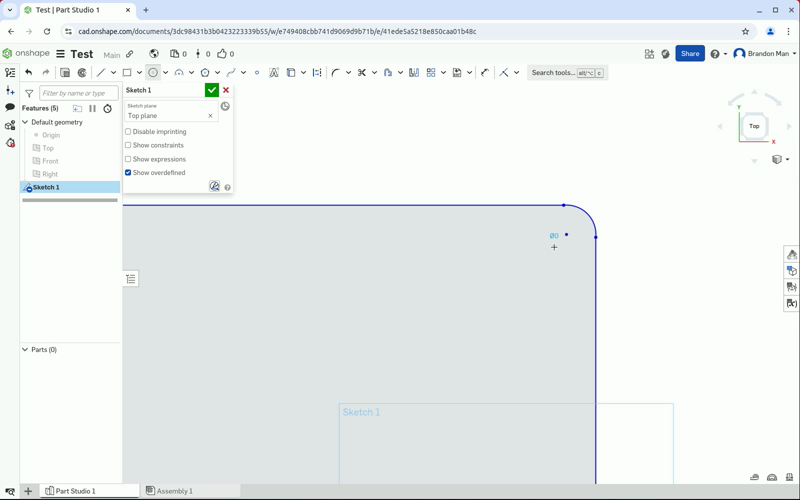
scroll(-6)
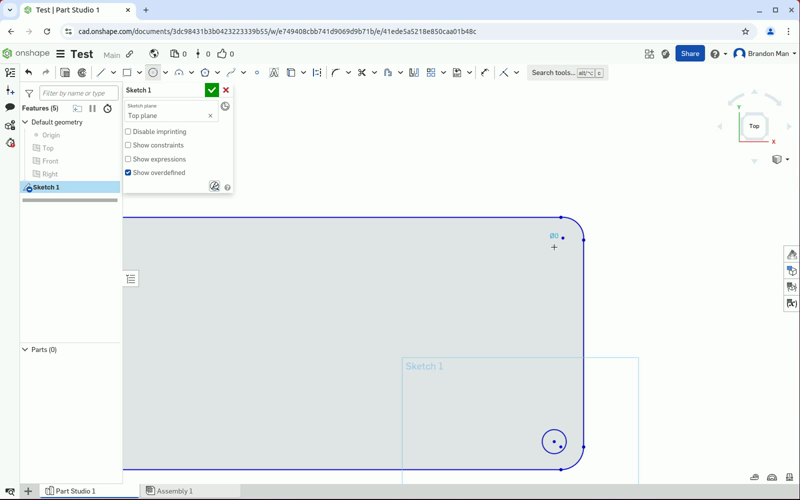
scroll(-6)
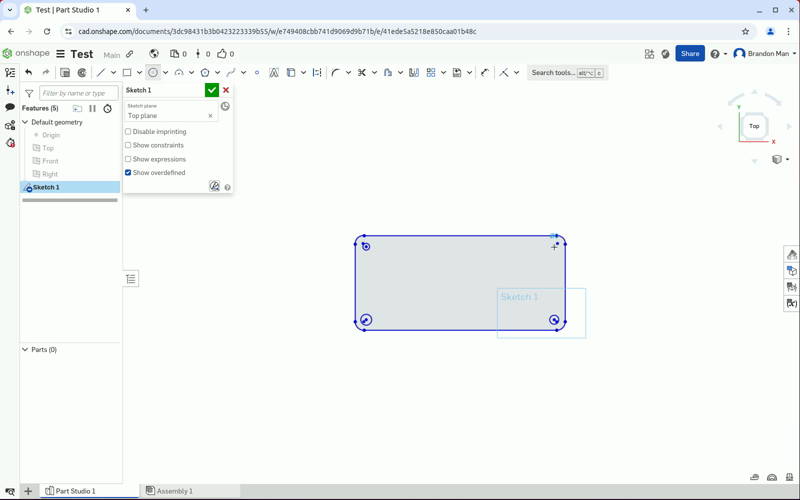
key_up(shift)
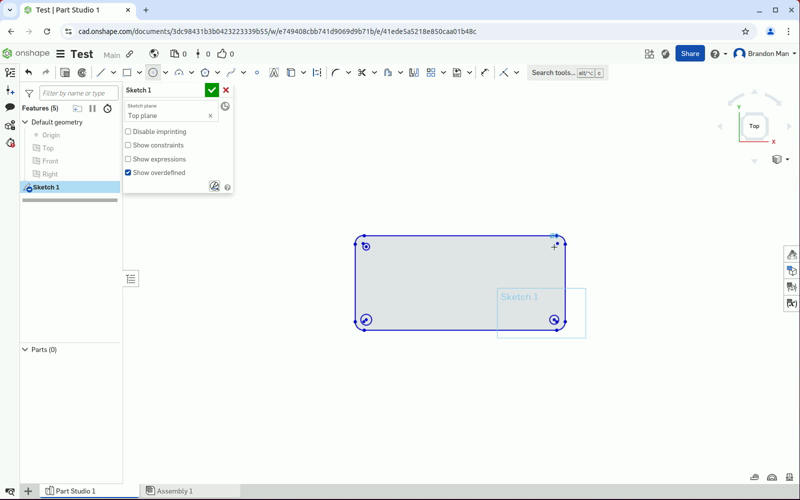
mouse_move(558, 246)
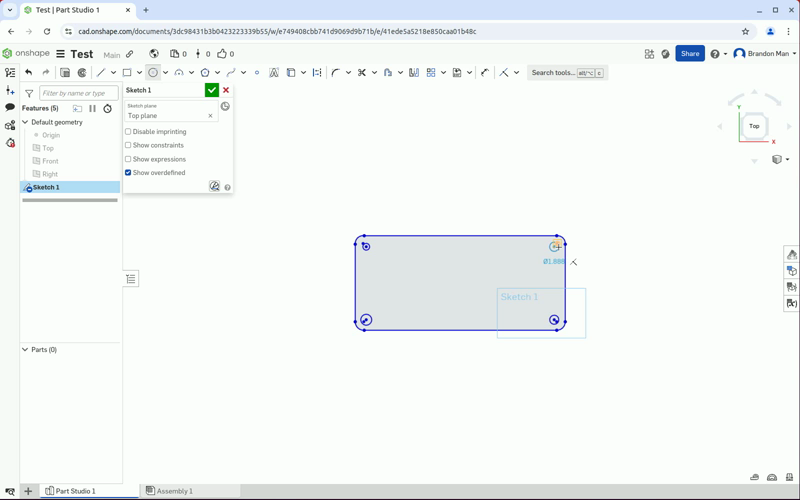
scroll(6)
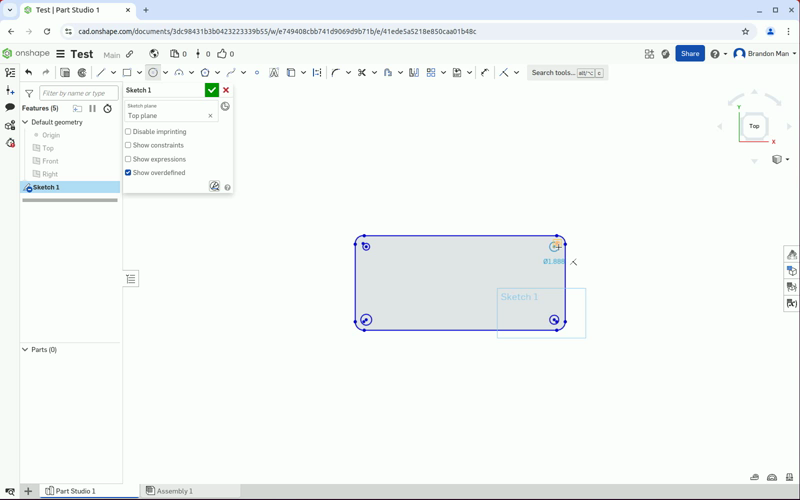
scroll(6)
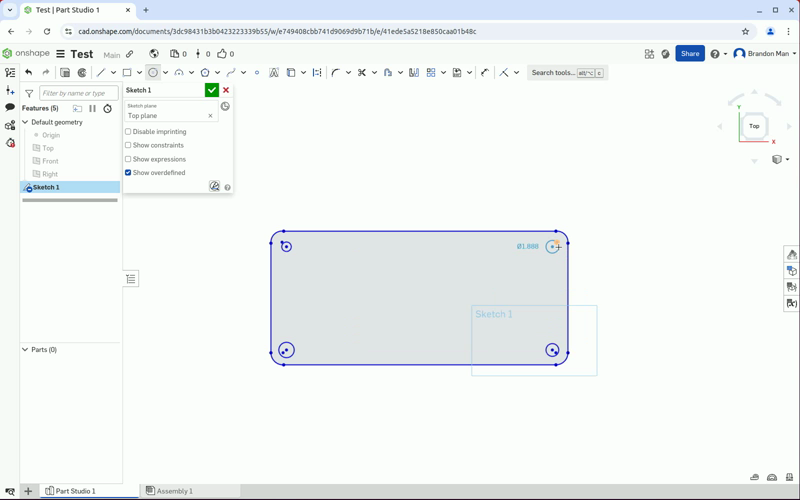
scroll(6)
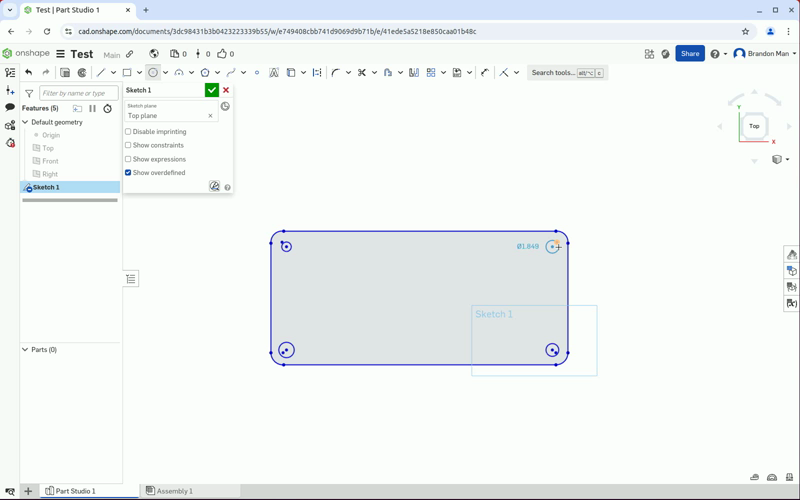
scroll(6)
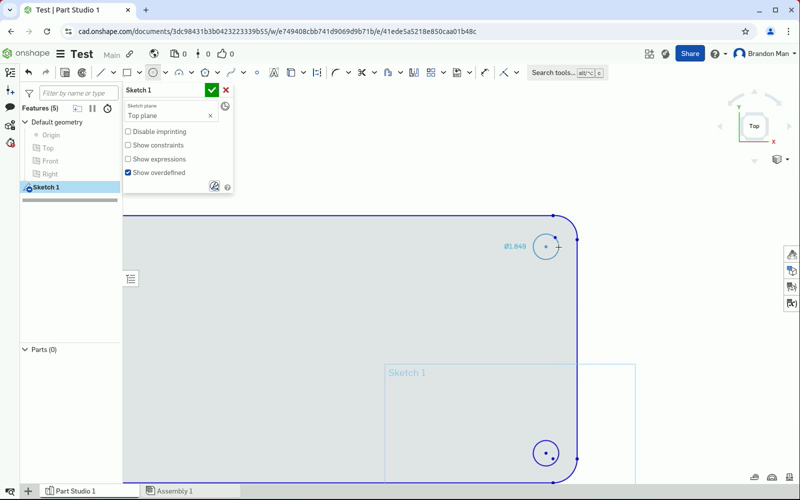
scroll(6)
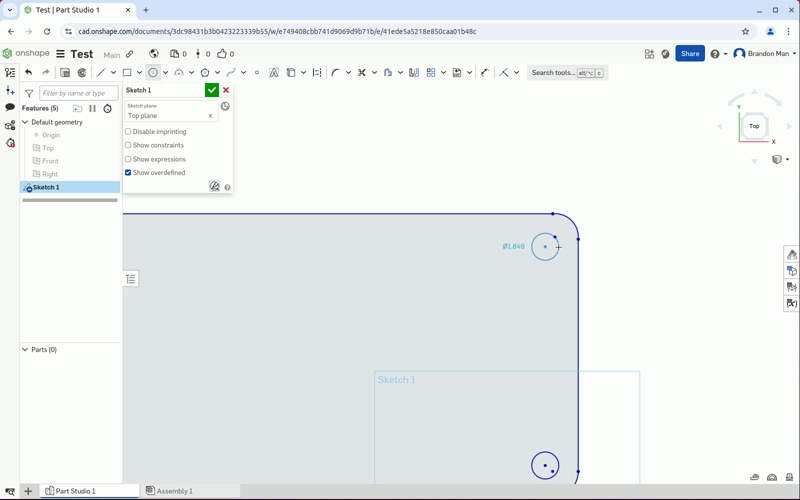
scroll(6)
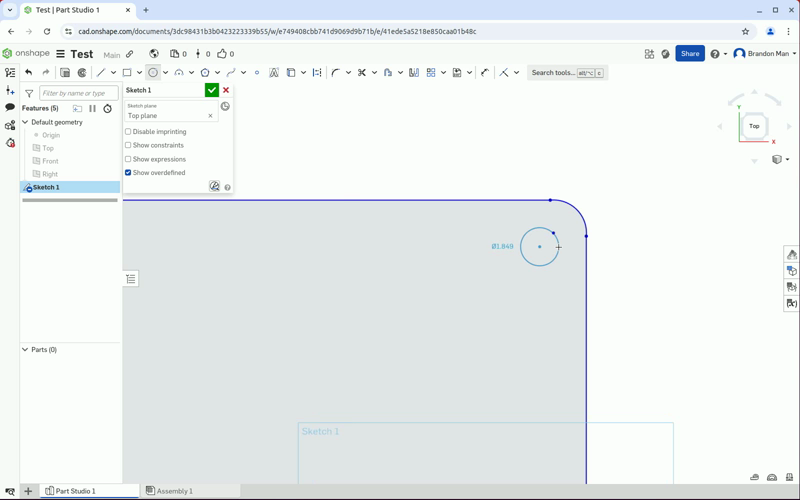
scroll(6)
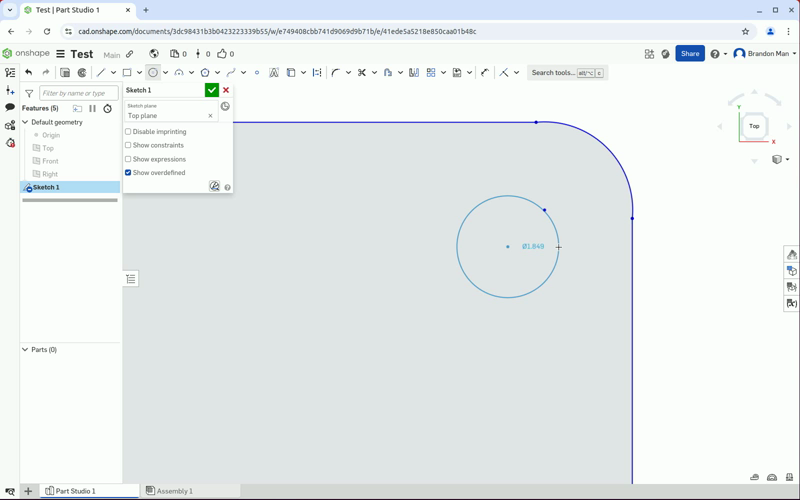
click(558, 246)
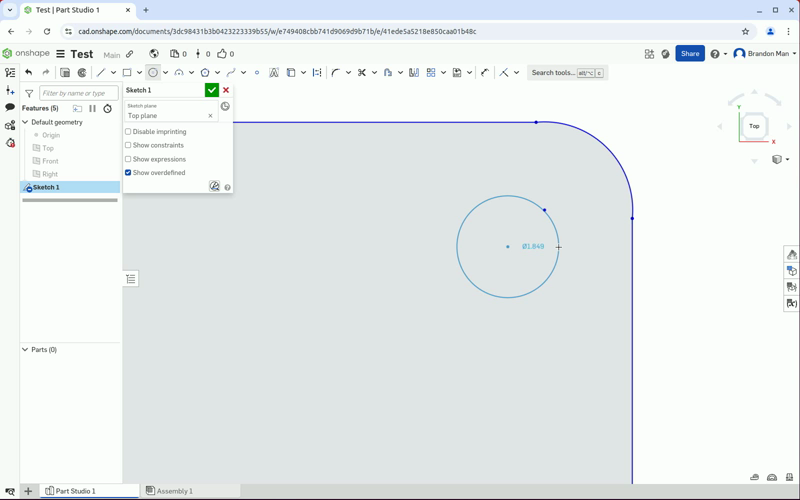
scroll(-6)
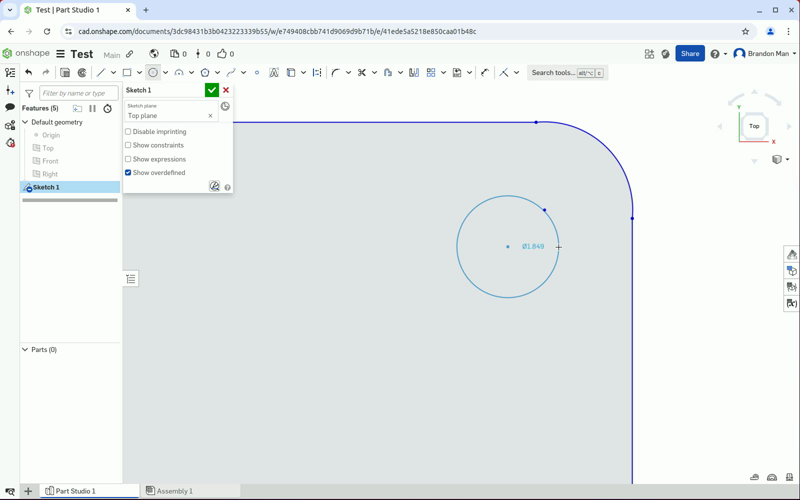
scroll(-6)
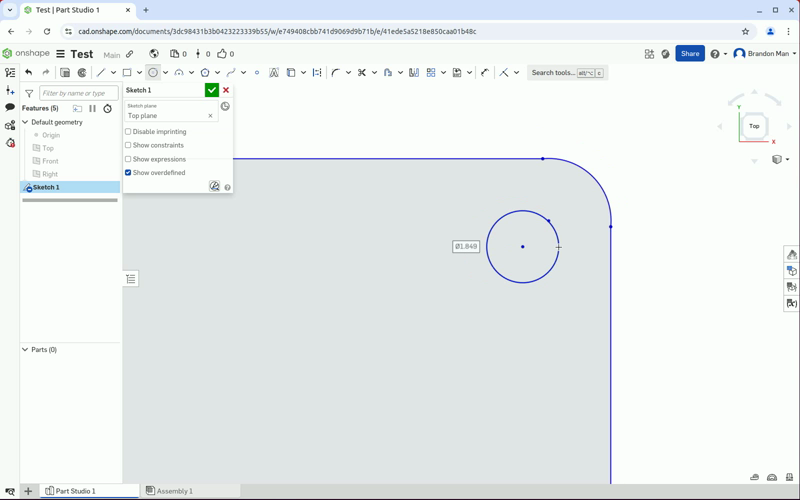
scroll(-6)
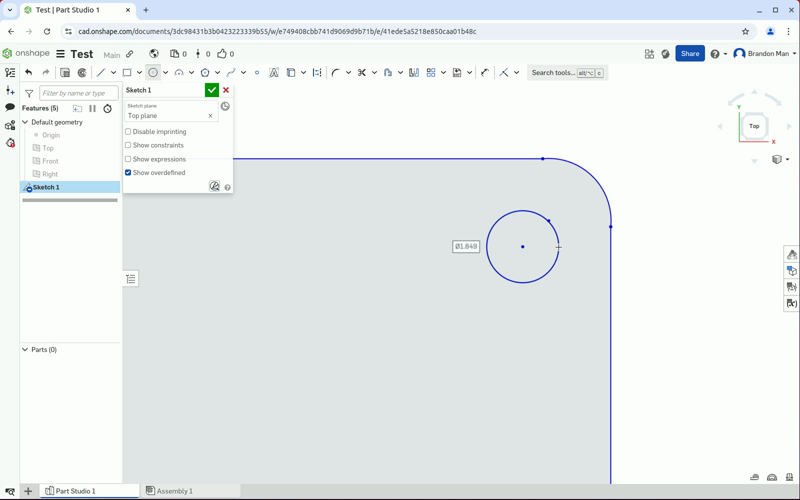
scroll(-6)
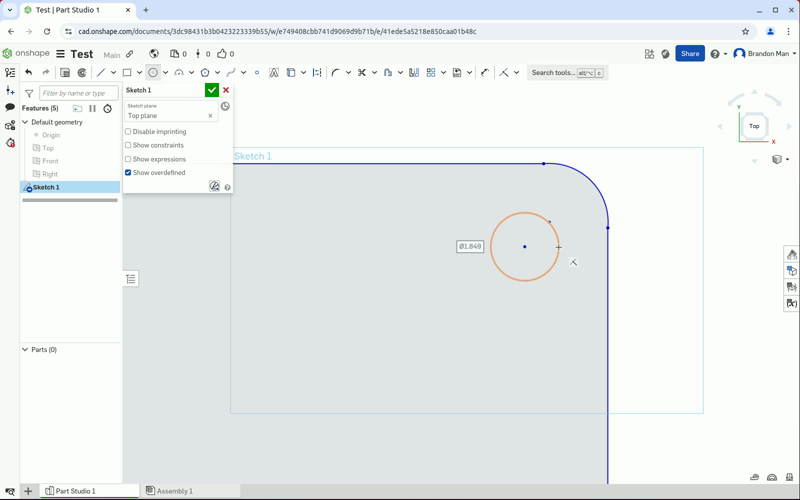
scroll(-6)
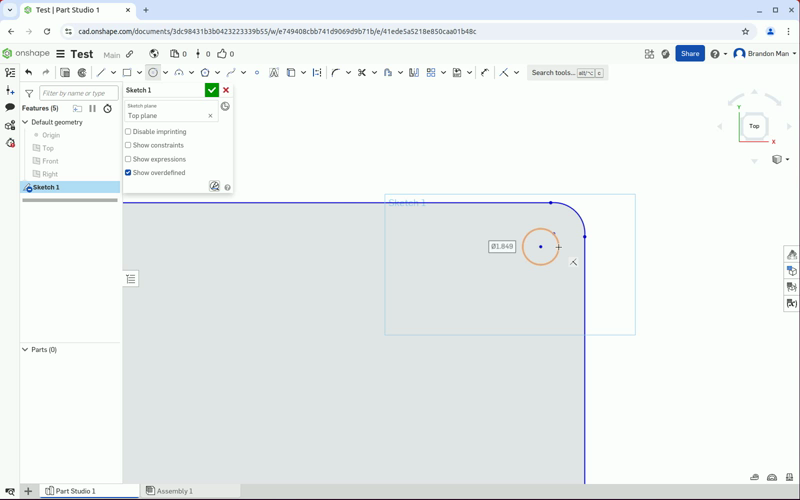
scroll(-6)
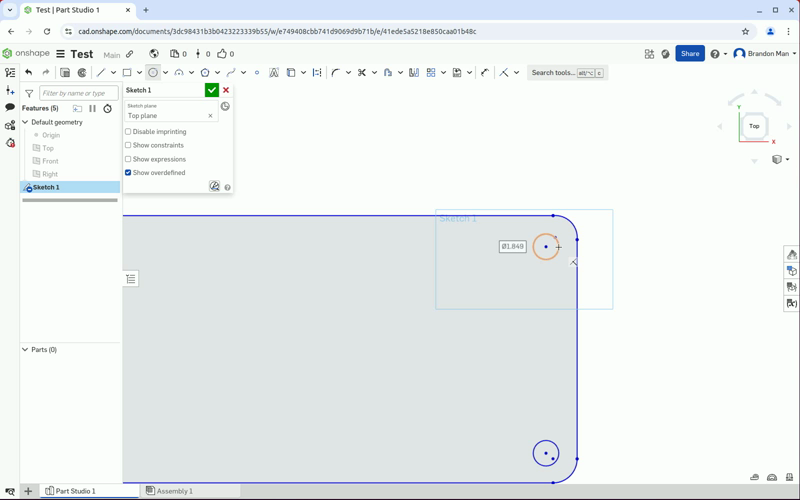
scroll(-6)
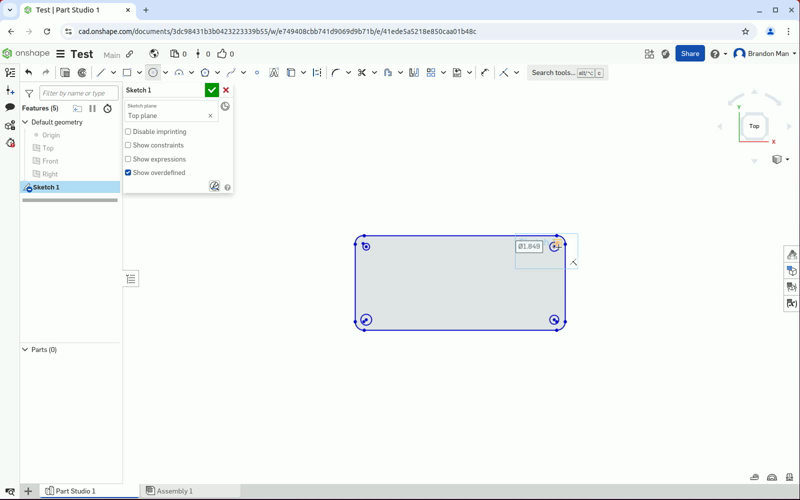
key(esc)
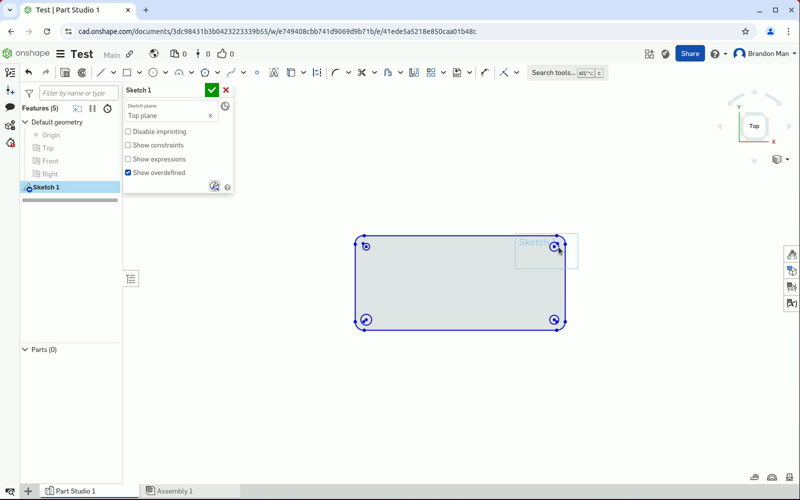
mouse_move(485, 270)
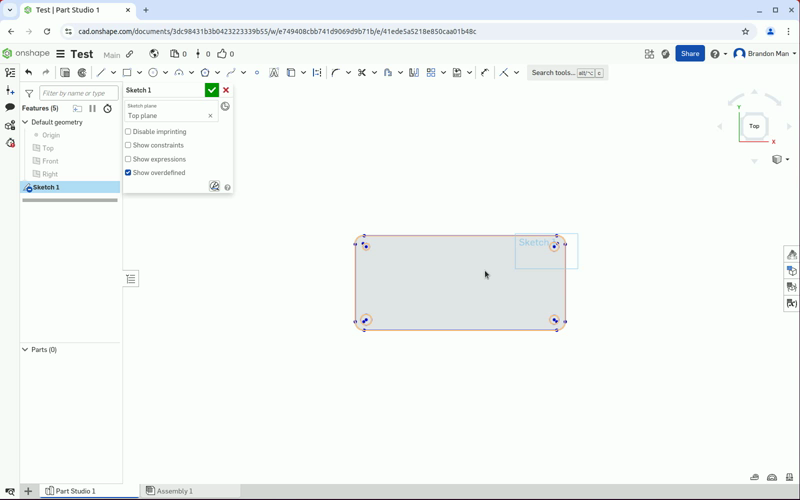
click(485, 270)
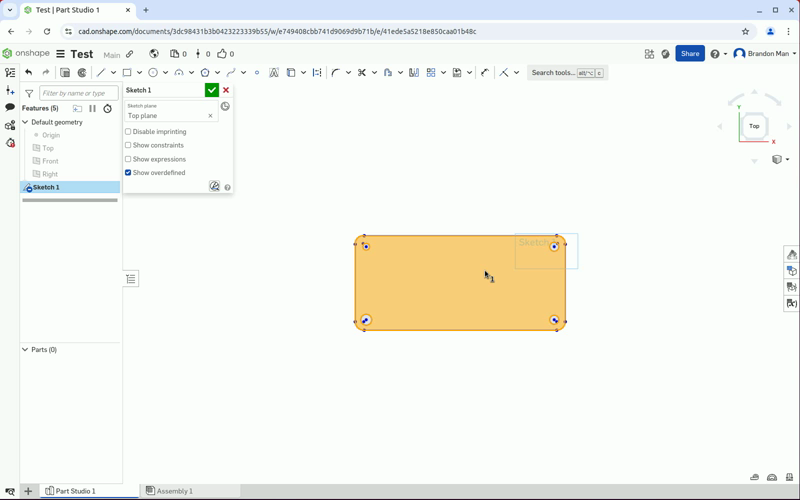
mouse_move(73, 352)
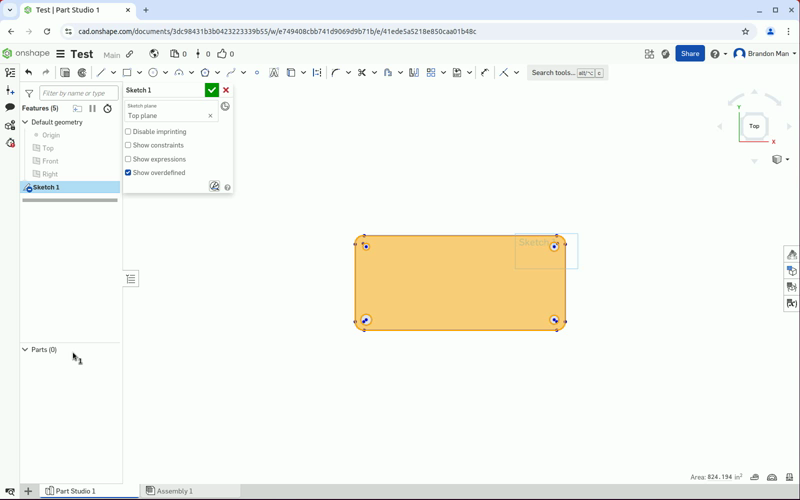
key(shift+y)
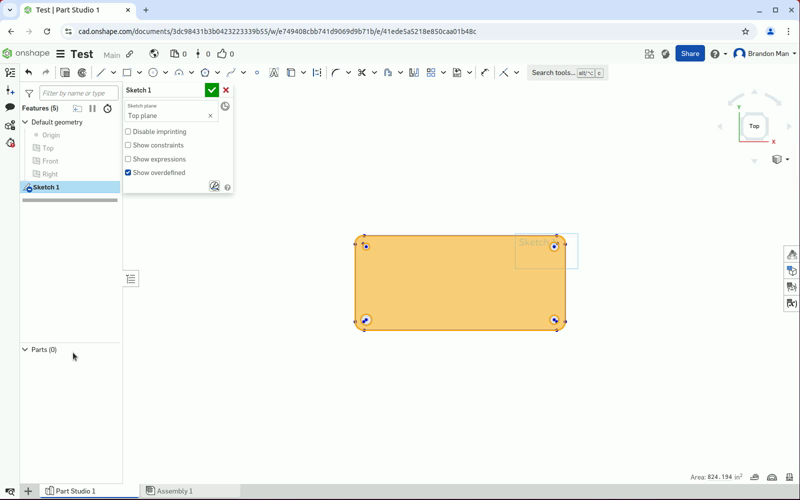
key(shift+e)
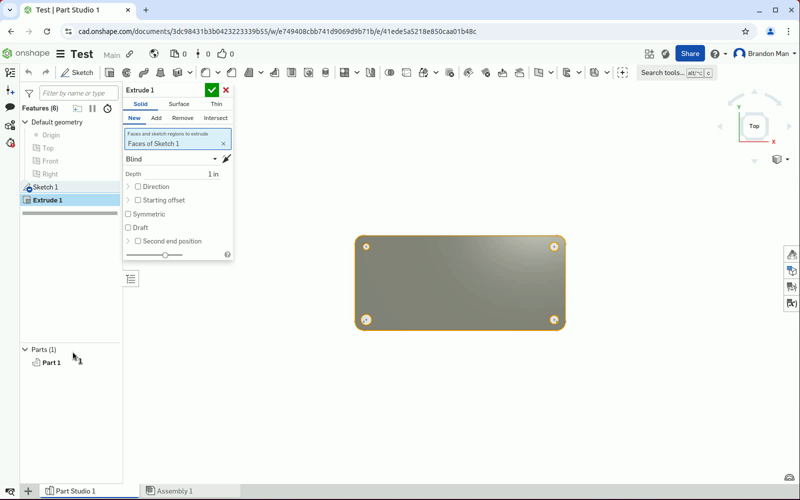
mouse_move(143, 106)
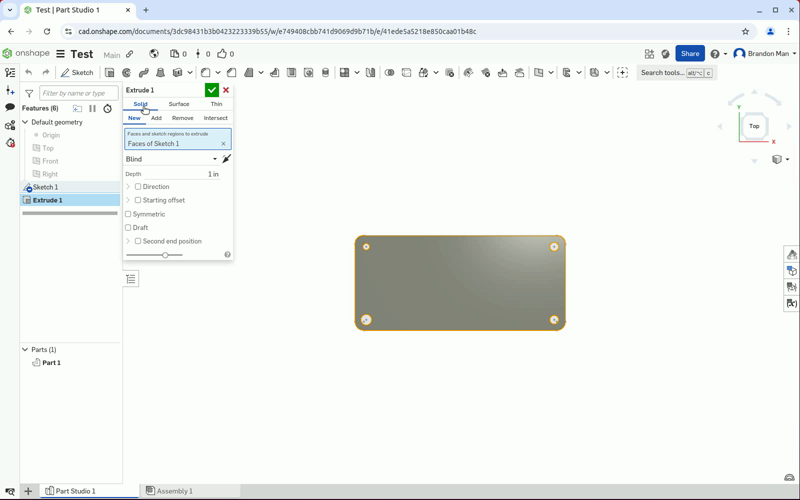
click(143, 106)
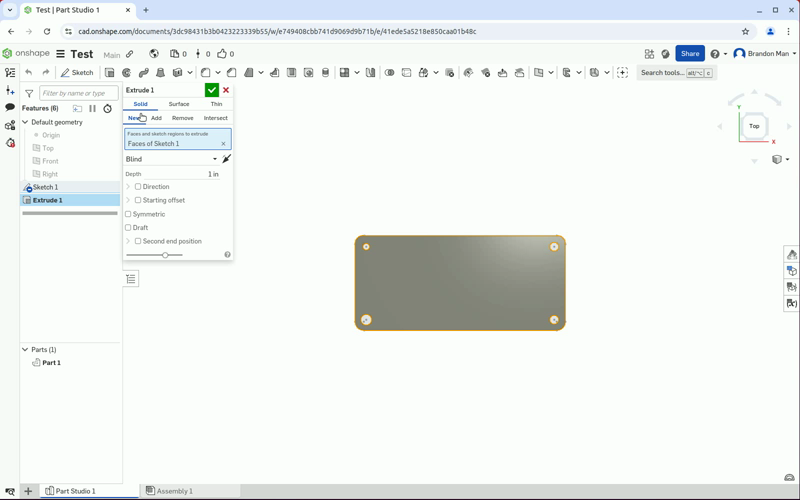
mouse_move(137, 120)
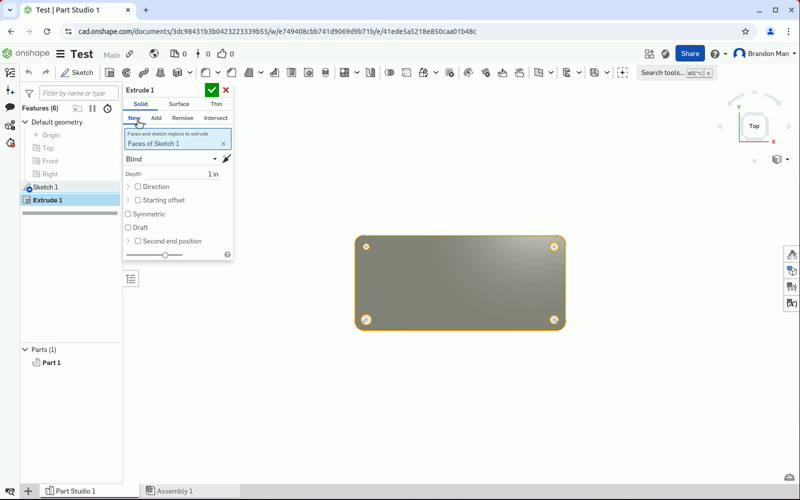
click(137, 120)
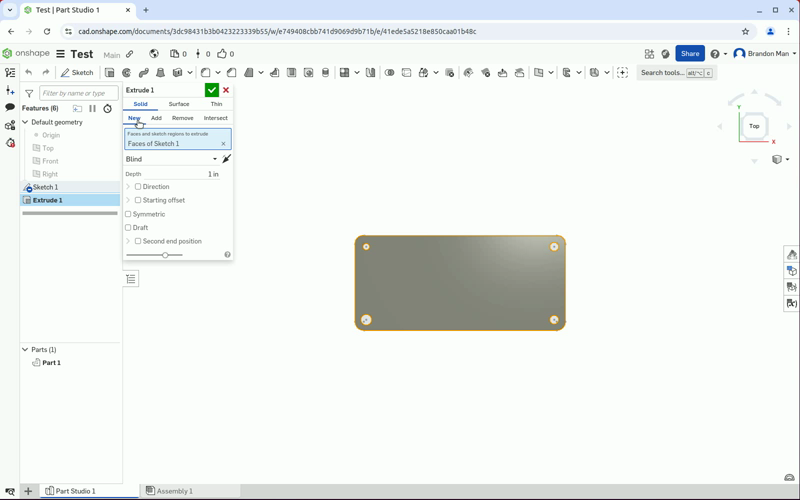
key(tab, 4)
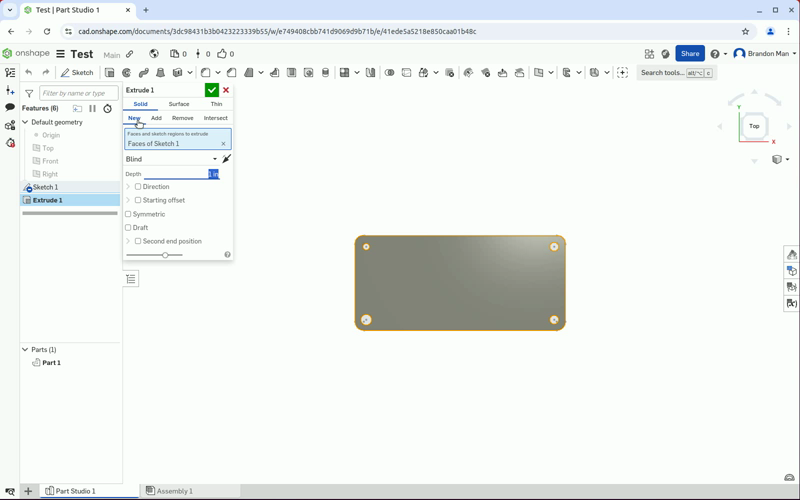
text(0.963)
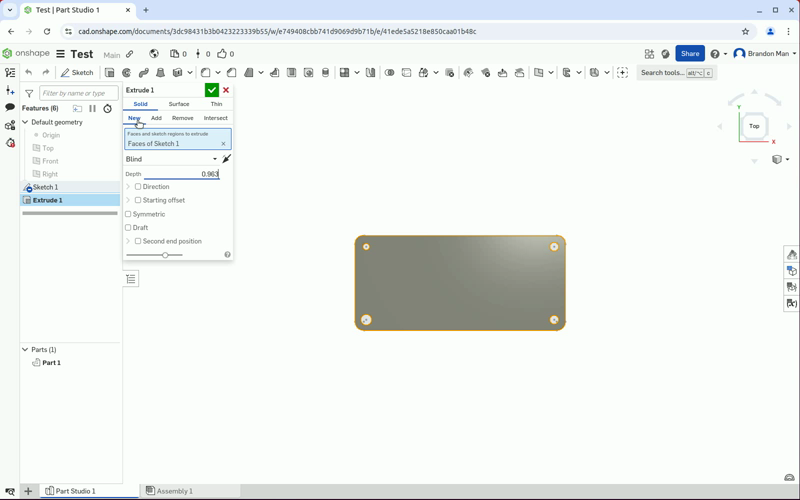
key(enter)
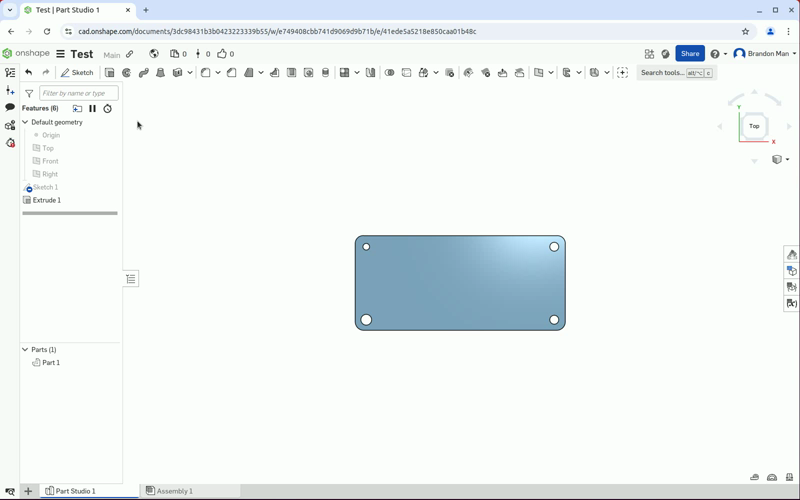
key(shift+h)
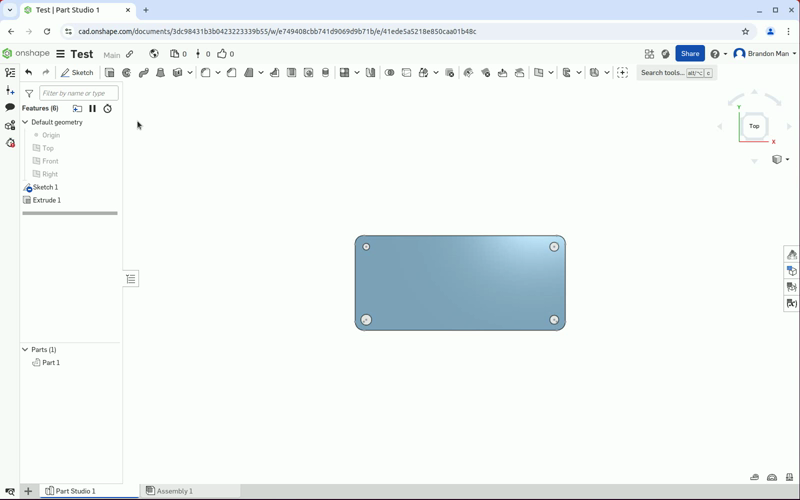
key(shift+h)
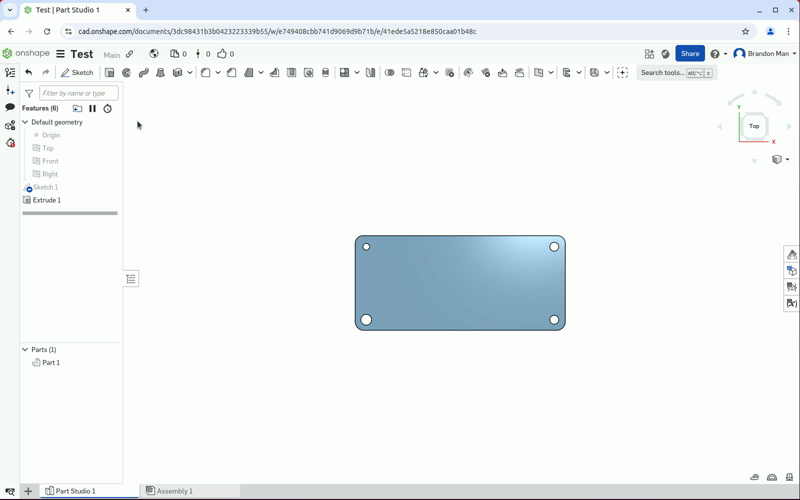
mouse_move(73, 189)
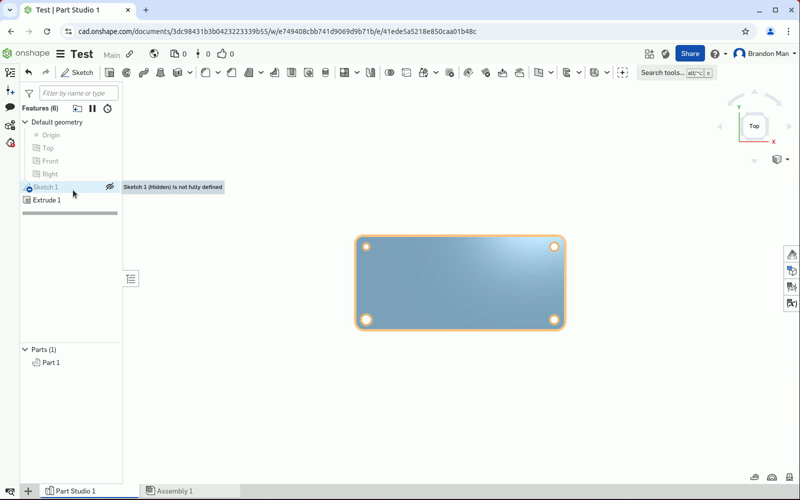
click(73, 189)
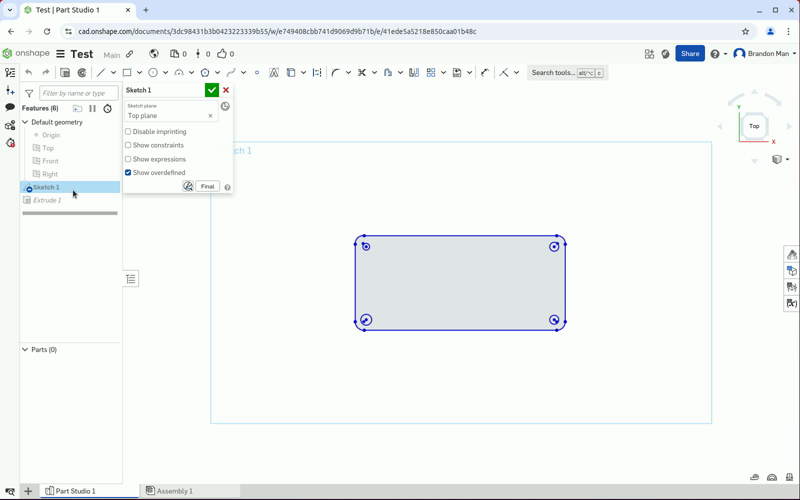
mouse_move(229, 92)
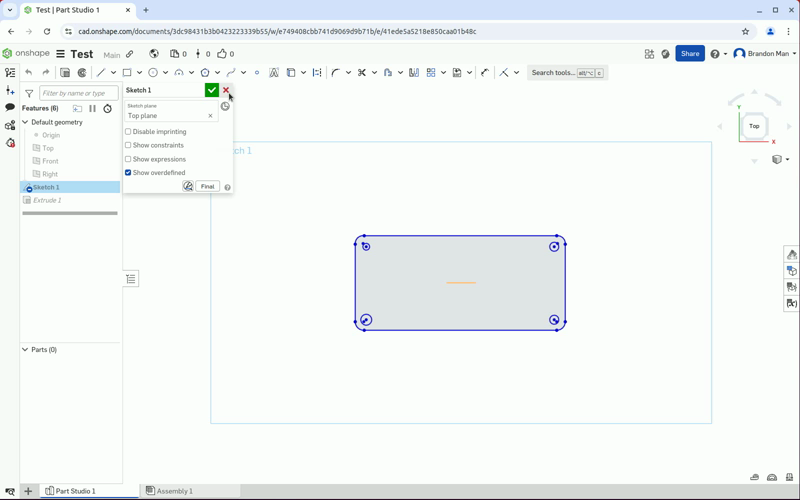
click(229, 92)
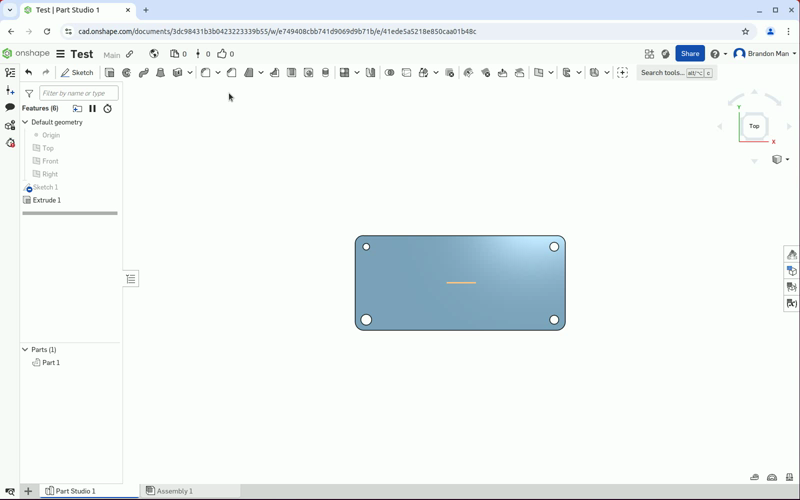
mouse_move(541, 75)
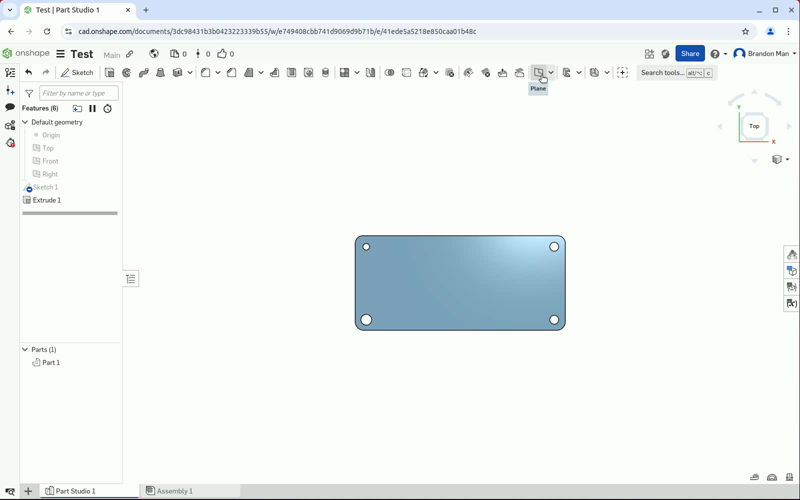
click(541, 75)
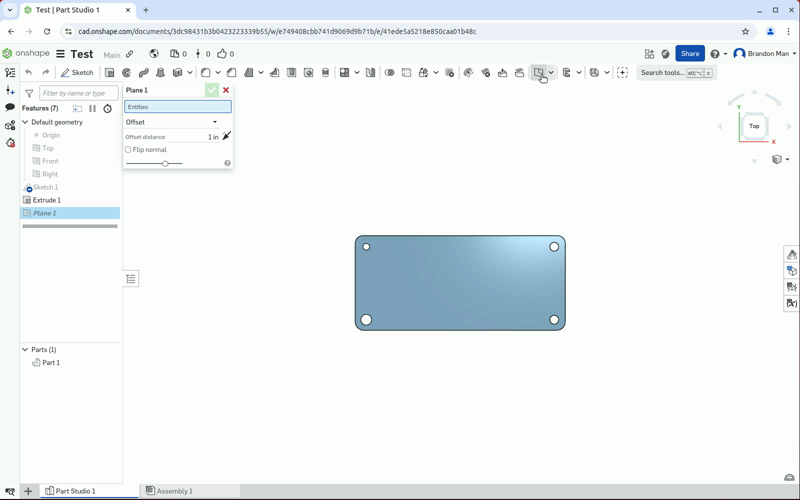
mouse_move(73, 150)
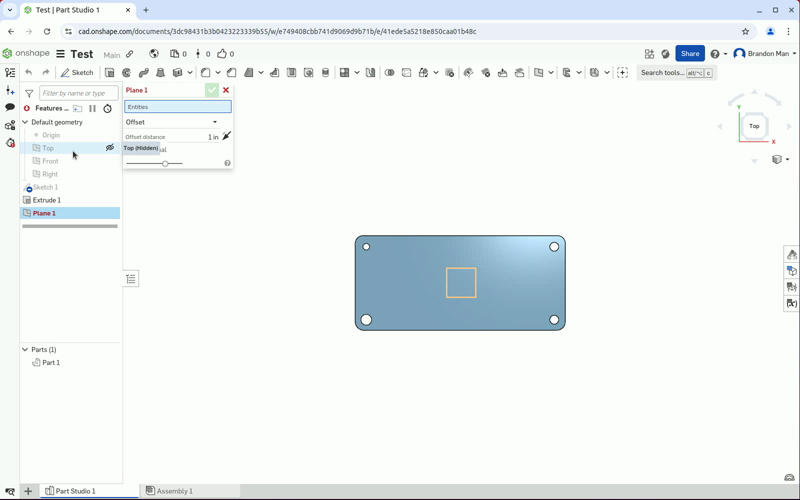
click(73, 150)
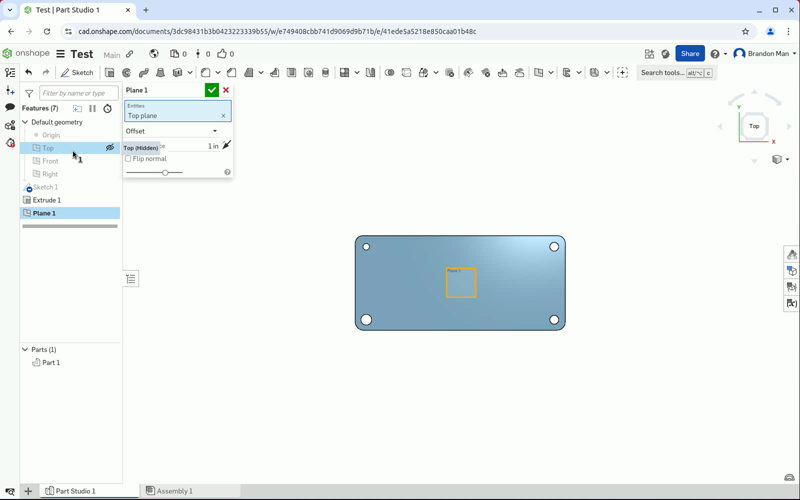
key(tab, 2)
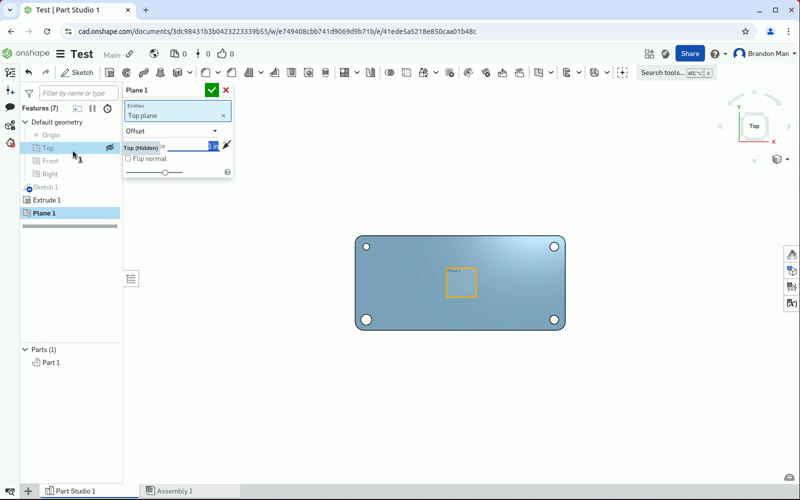
text(0.955)
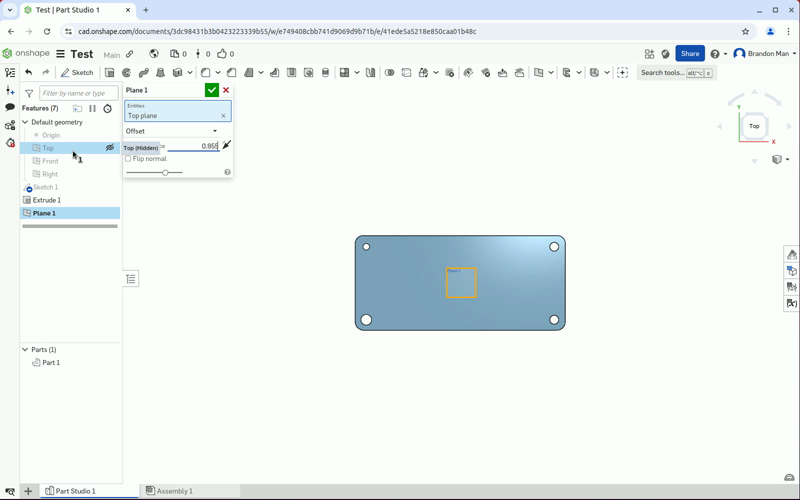
key(enter, 2)
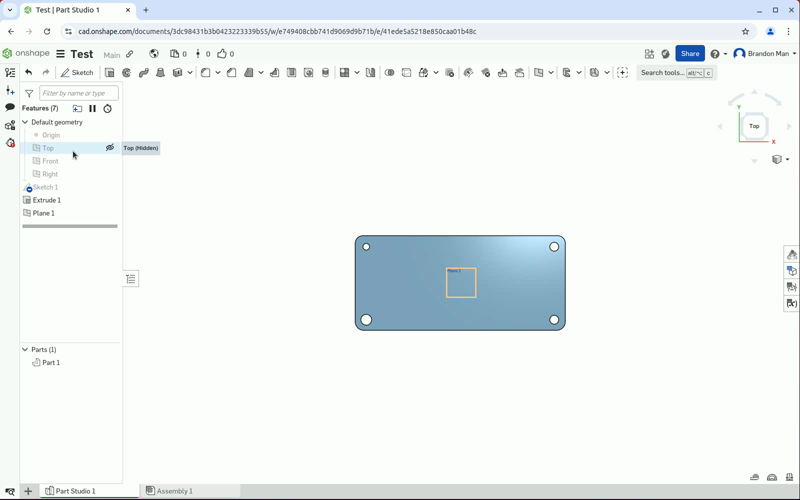
key(shift+s)
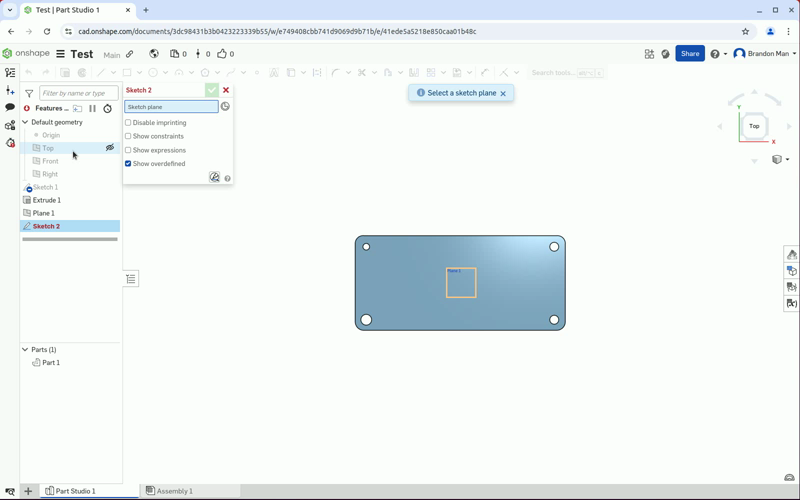
mouse_move(73, 215)
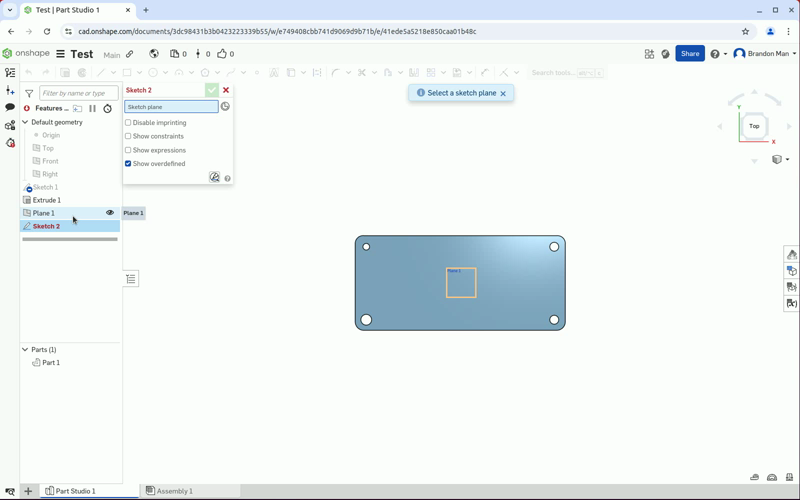
click(73, 215)
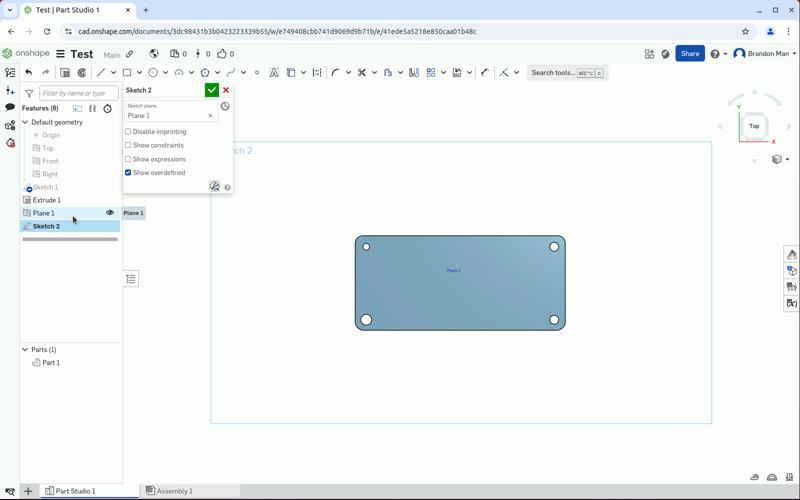
mouse_move(73, 352)
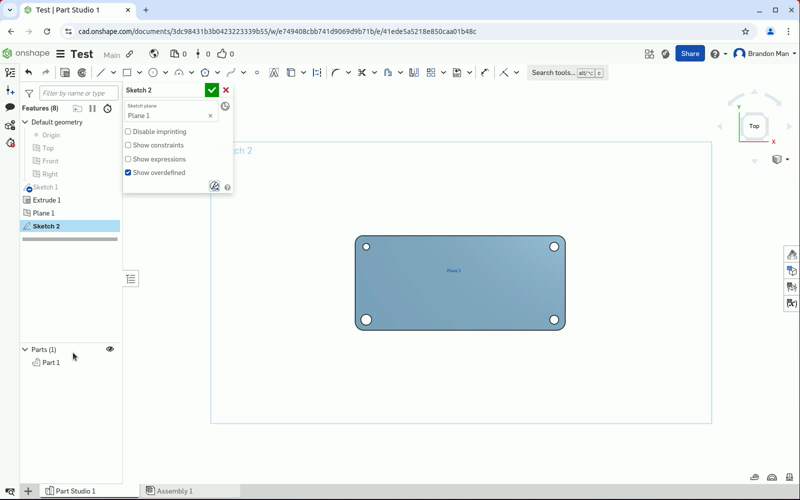
key(y)
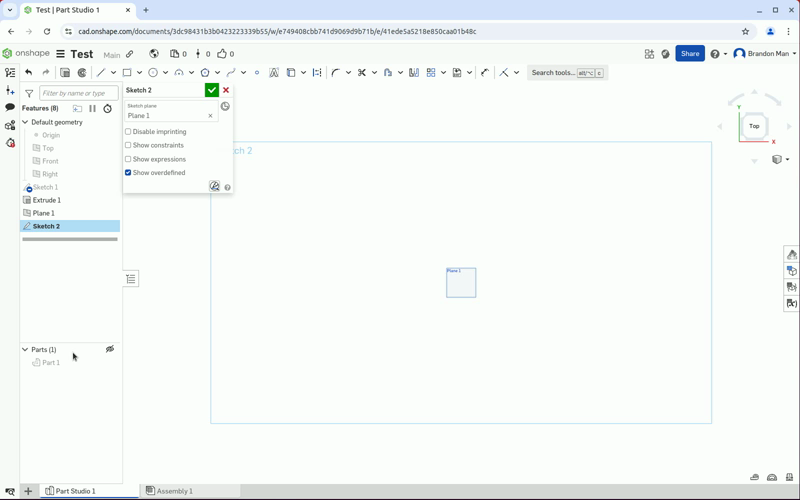
key(l)
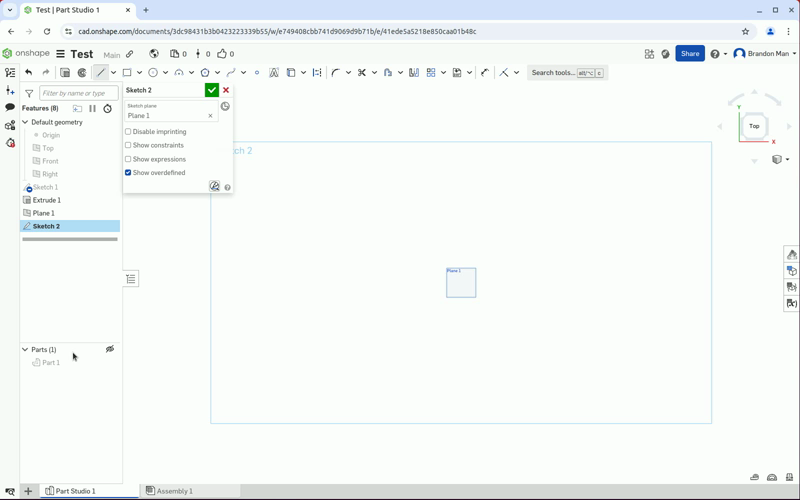
key_down(shift)
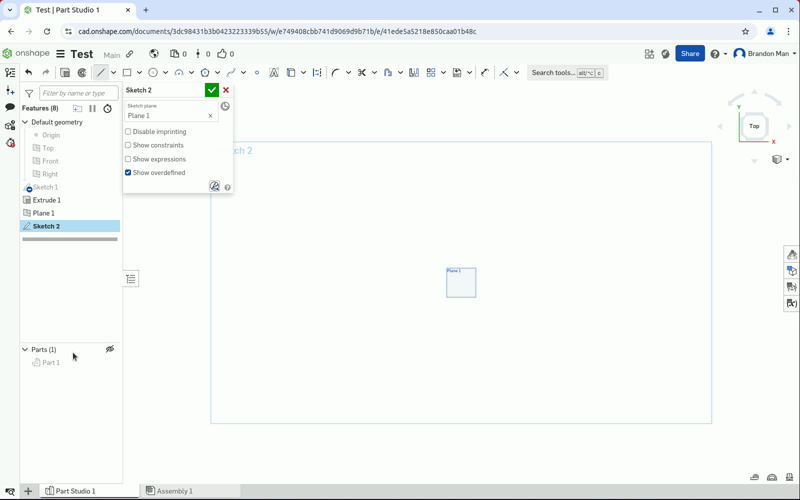
mouse_move(430, 308)
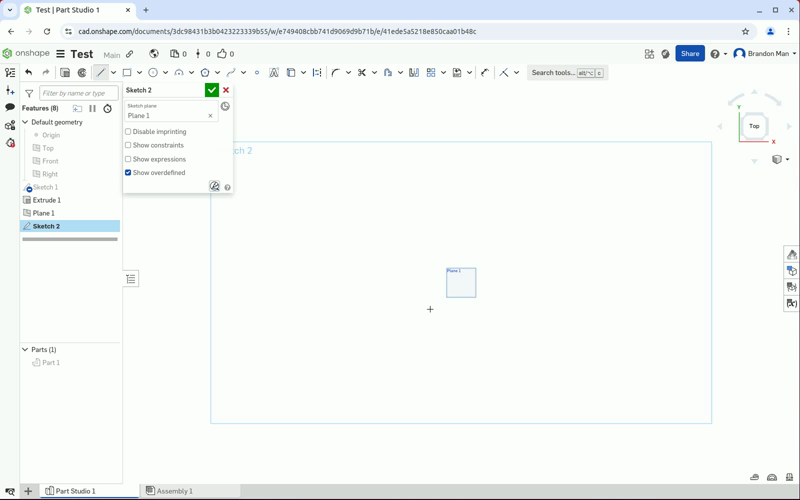
click(430, 308)
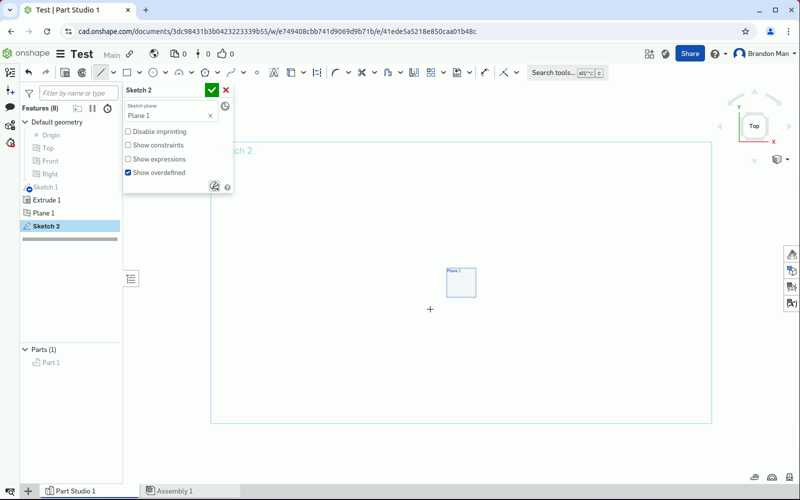
key_up(shift)
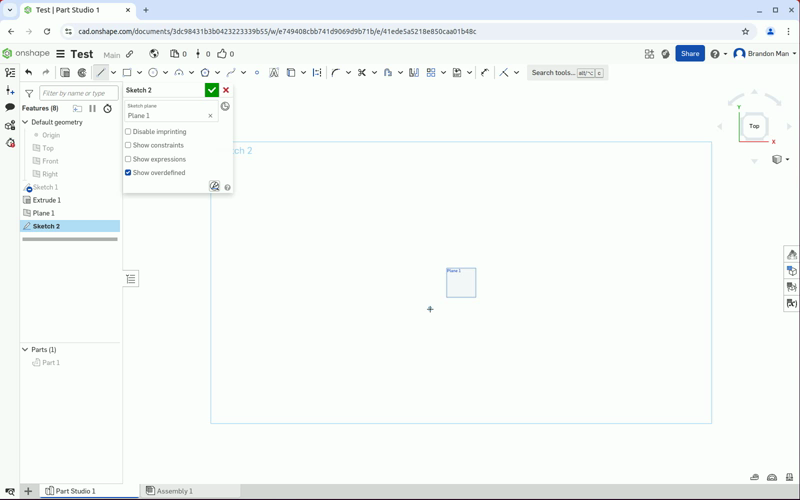
key_down(shift)
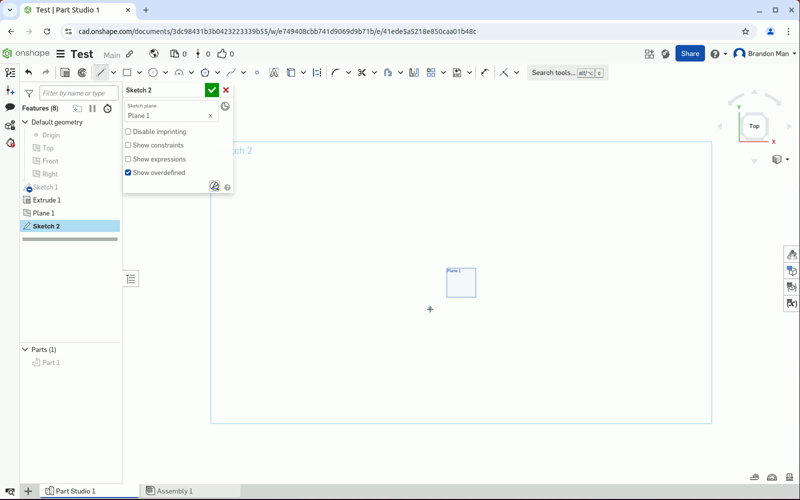
mouse_move(460, 308)
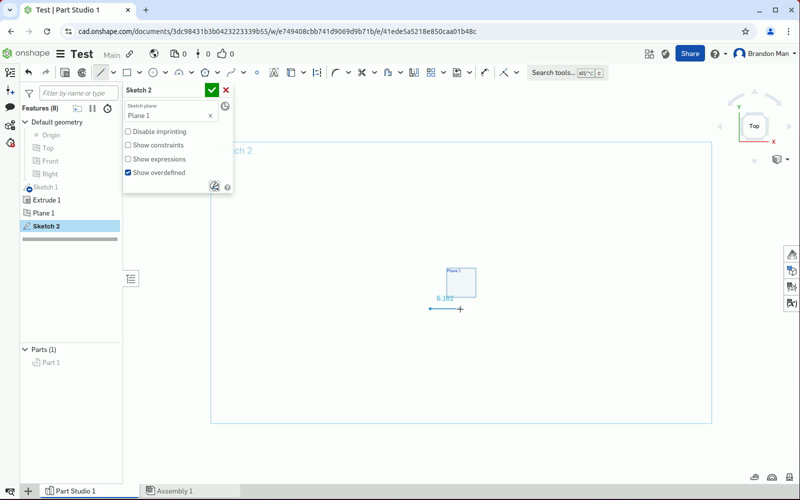
mouse_move(469, 308)
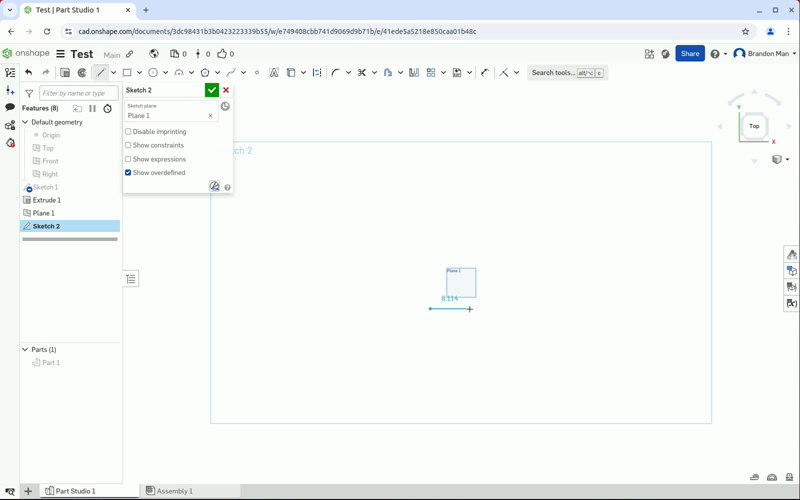
click(469, 308)
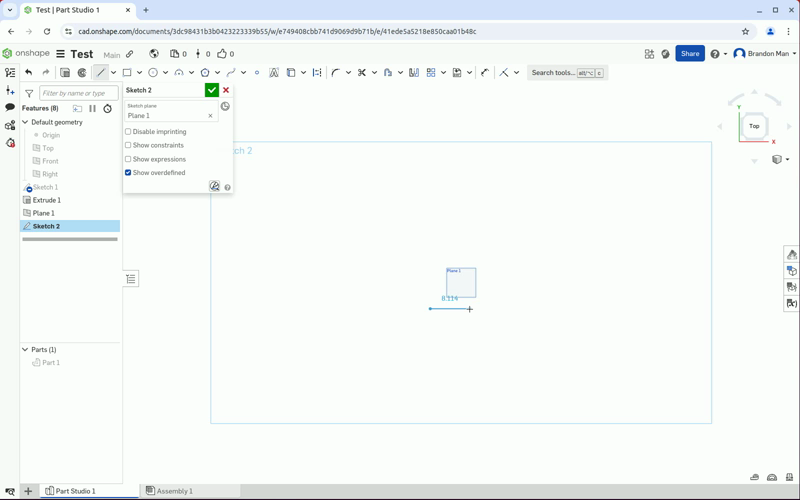
key_up(shift)
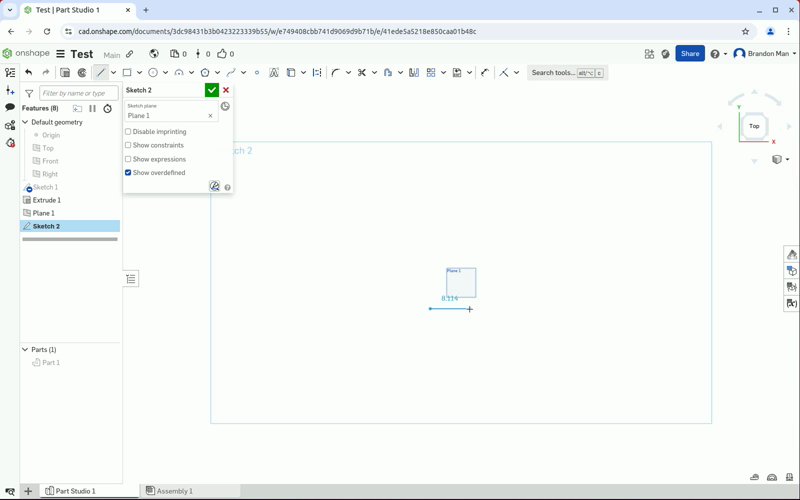
key_down(shift)
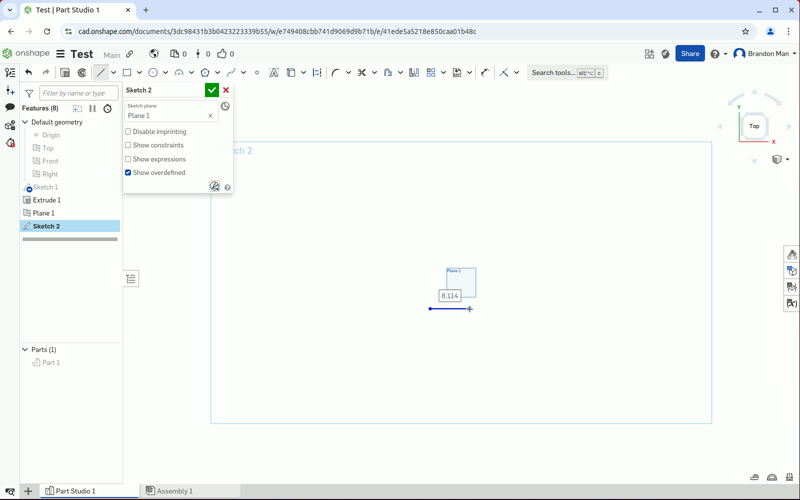
mouse_move(499, 308)
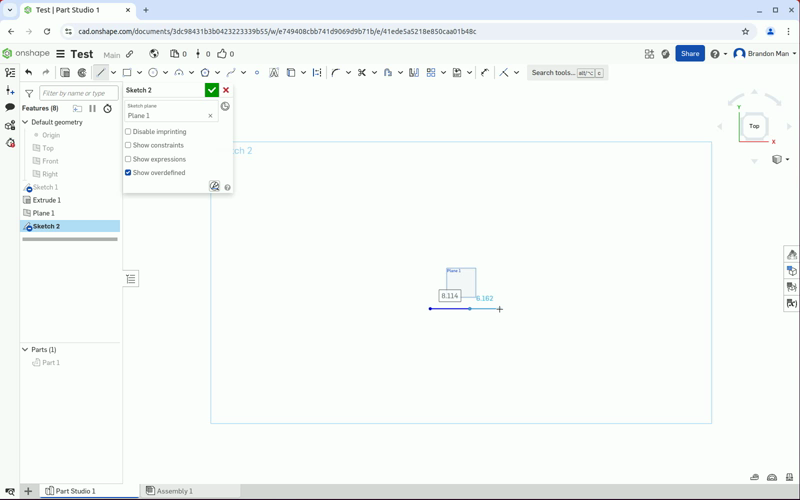
mouse_move(469, 269)
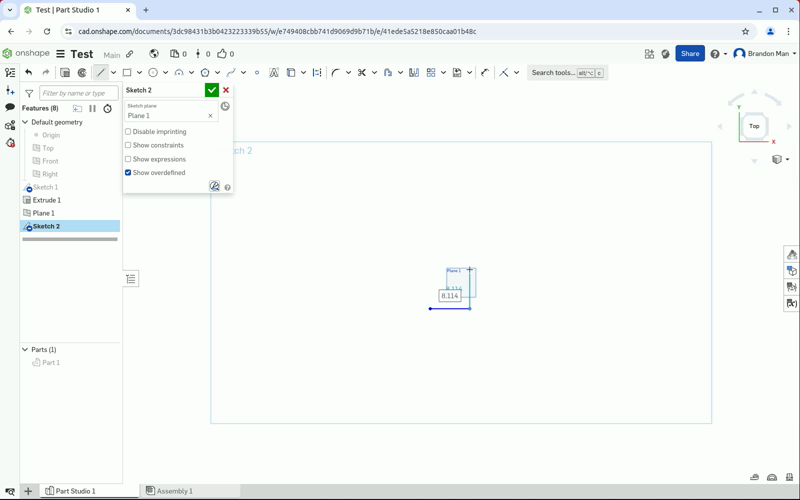
click(469, 269)
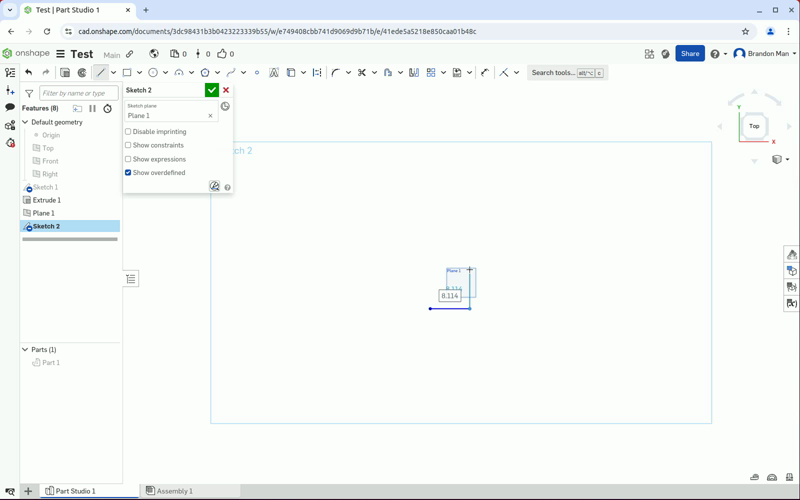
key_up(shift)
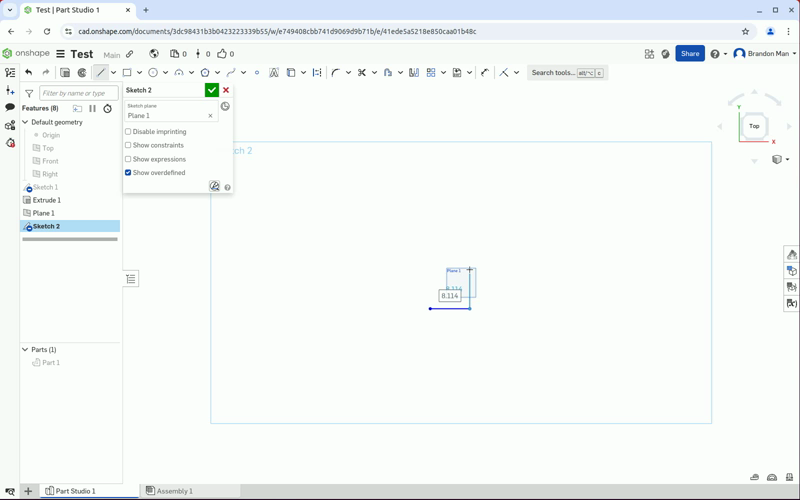
key_down(shift)
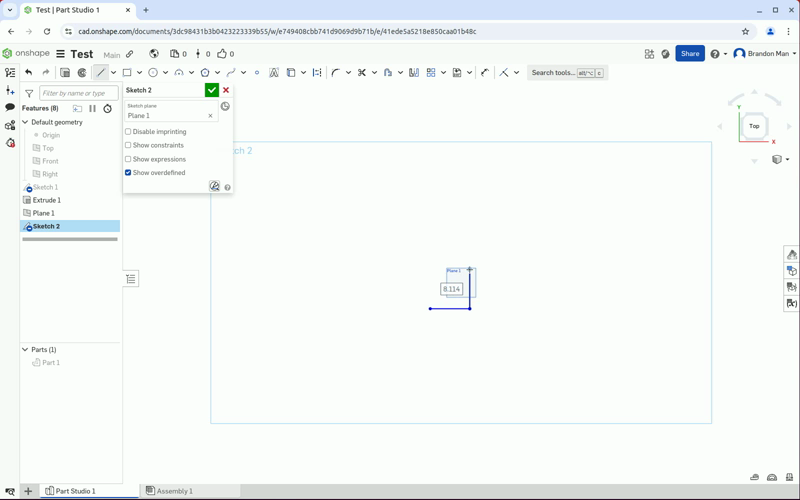
mouse_move(499, 269)
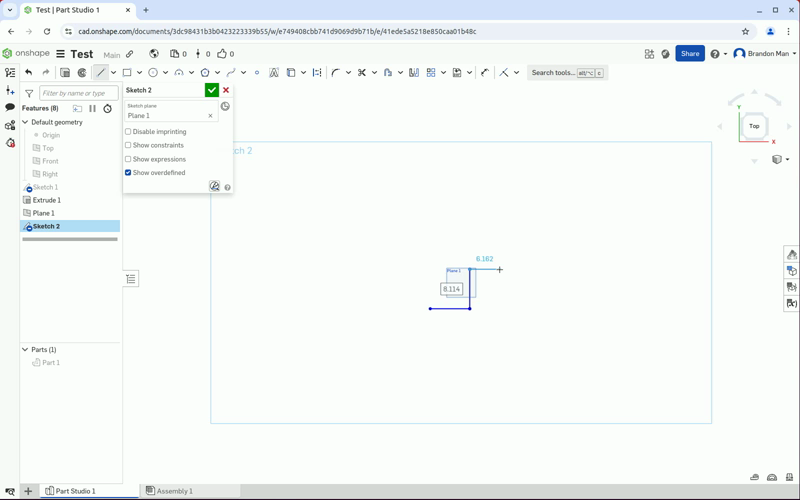
mouse_move(430, 269)
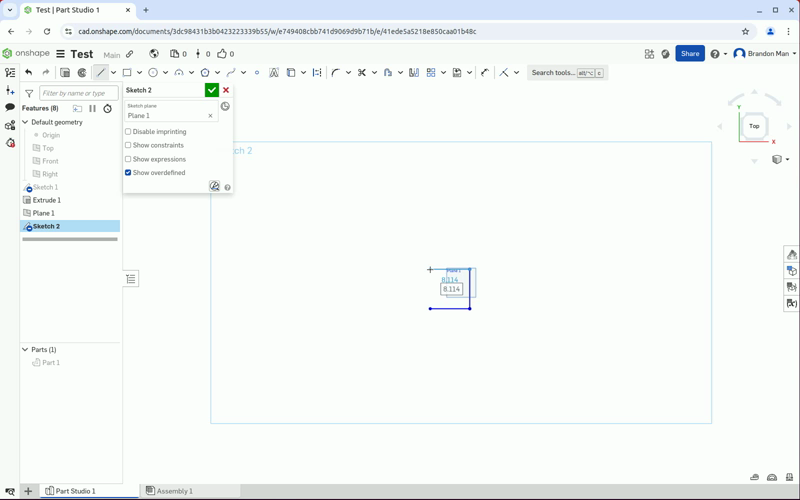
click(430, 269)
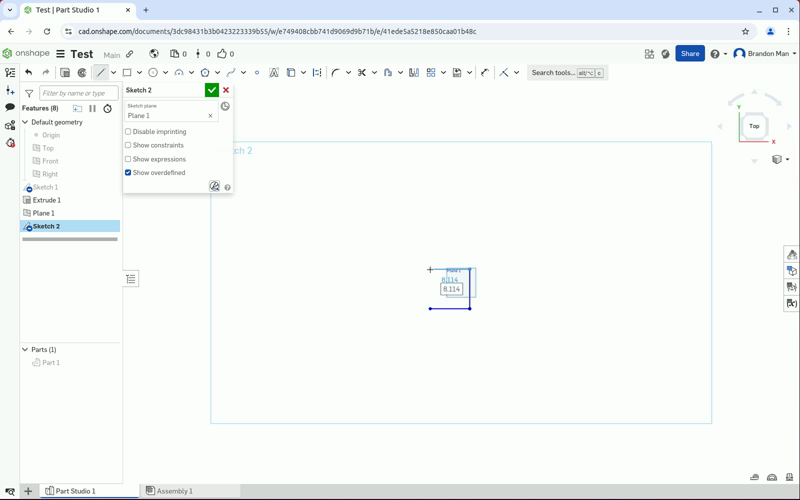
key_up(shift)
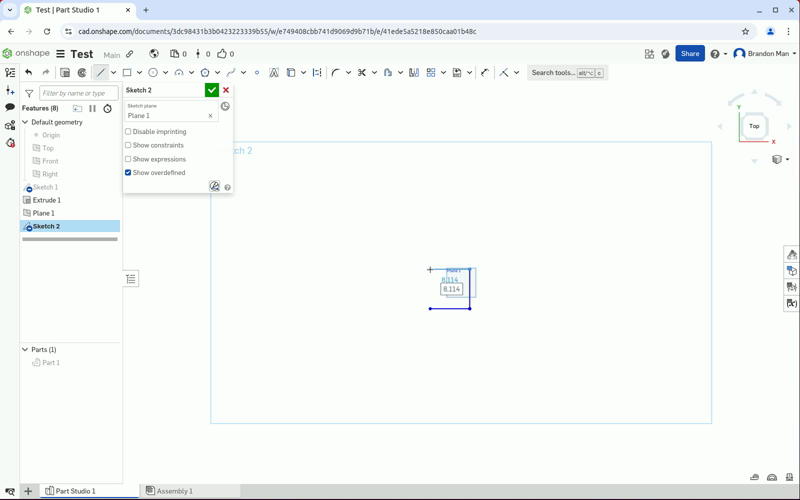
mouse_move(460, 269)
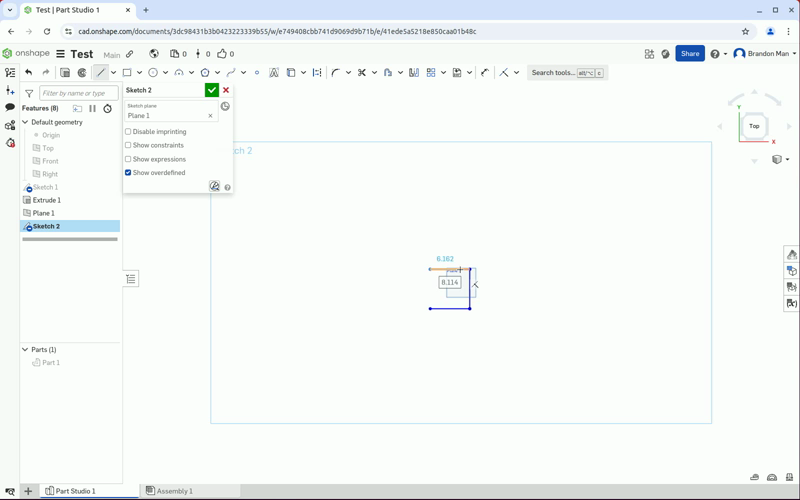
key_down(shift)
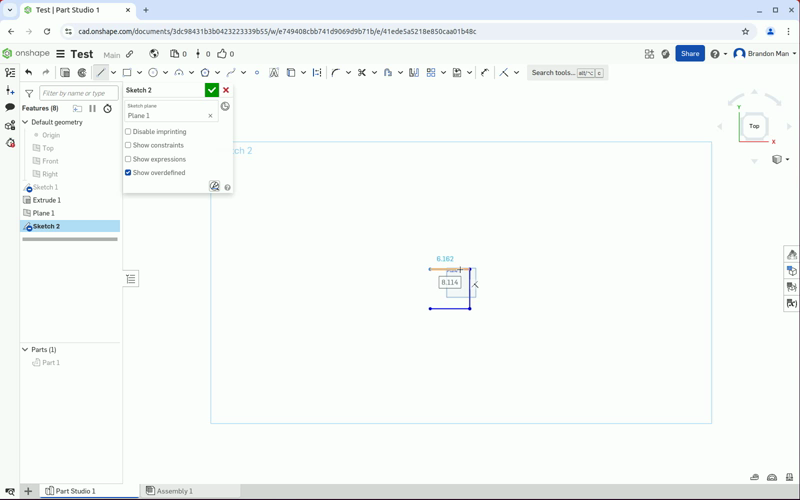
mouse_move(430, 308)
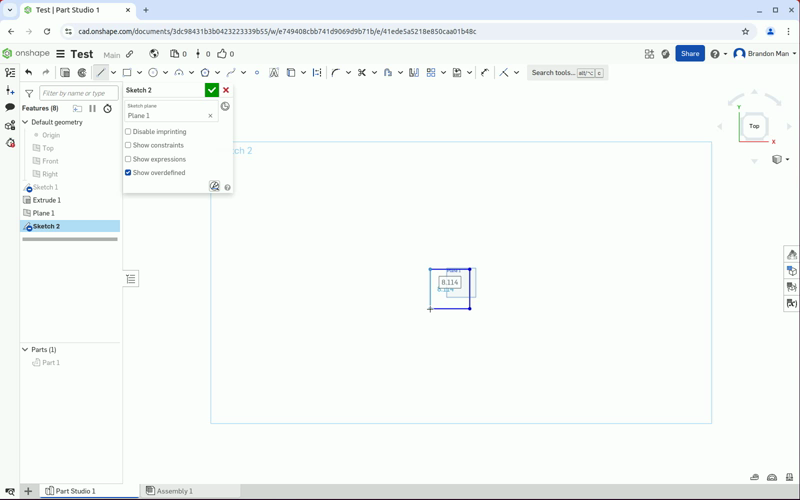
key_up(shift)
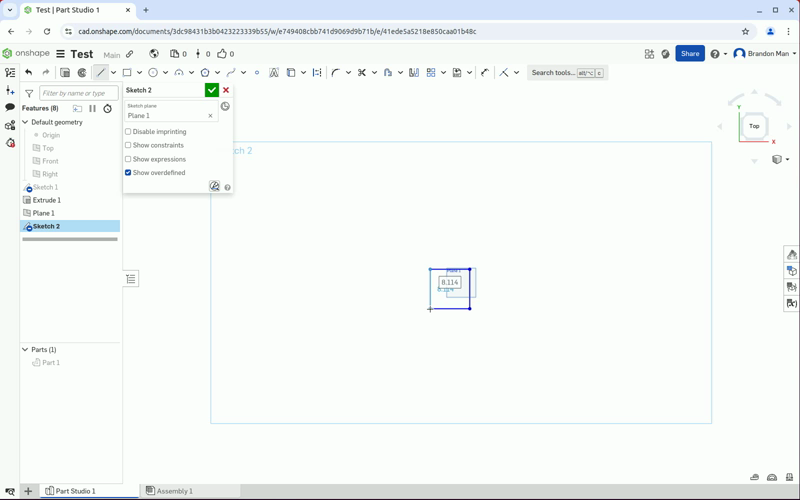
click(430, 308)
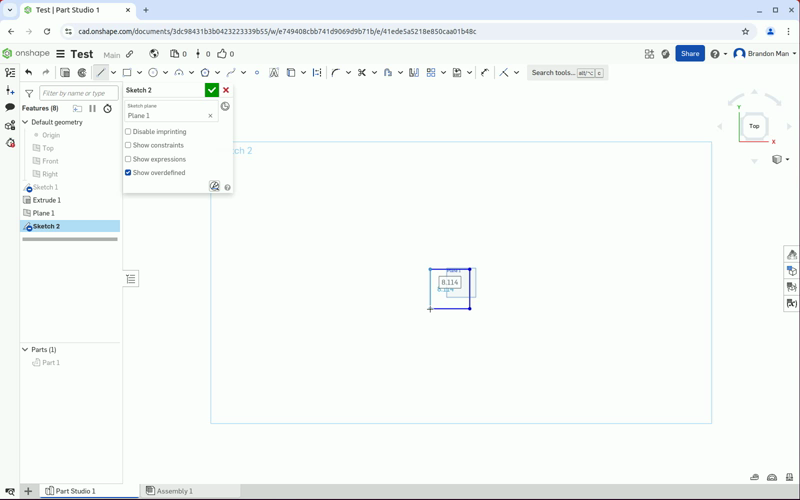
key(esc)
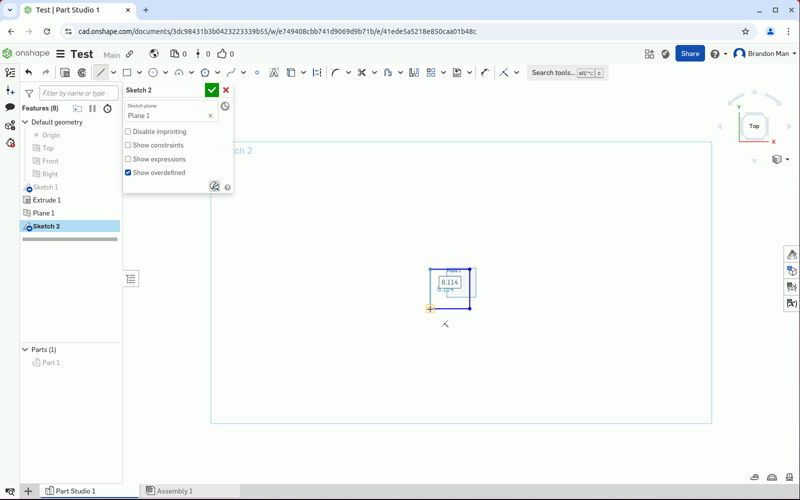
mouse_move(450, 279)
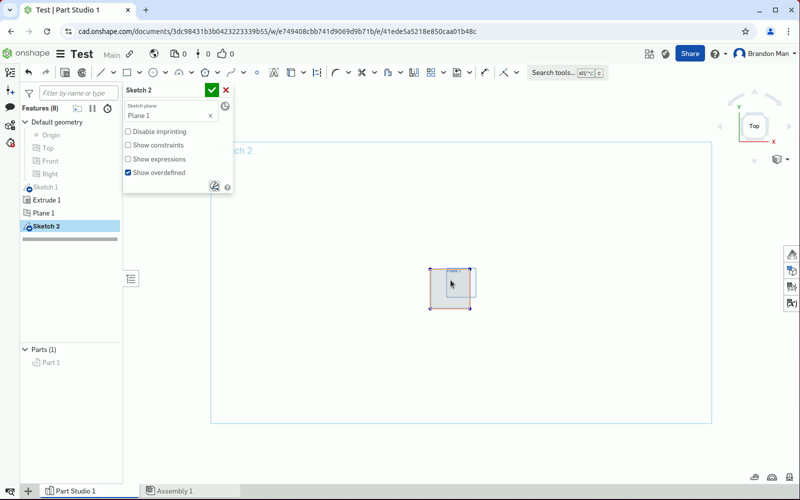
scroll(6)
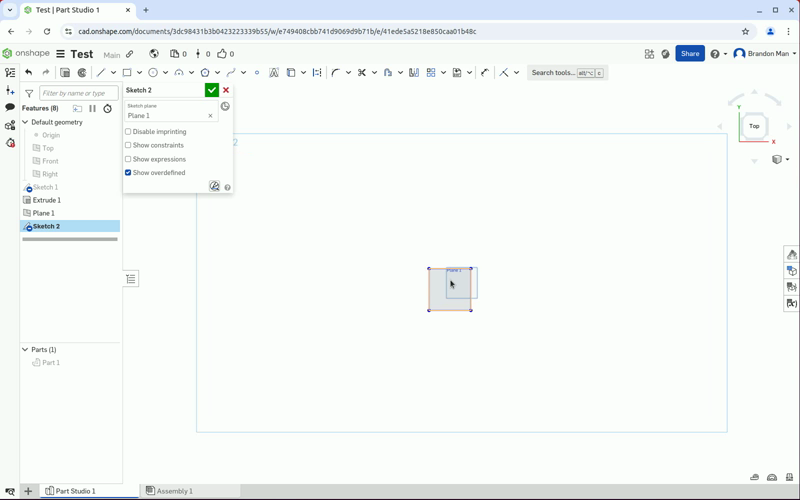
scroll(6)
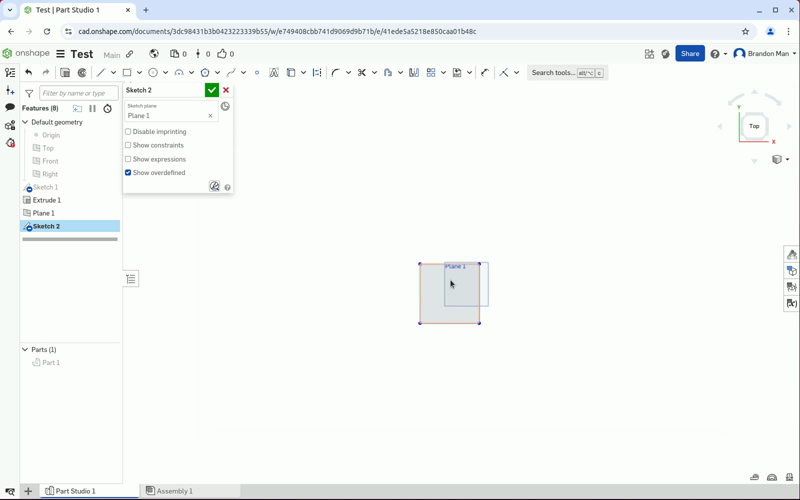
scroll(6)
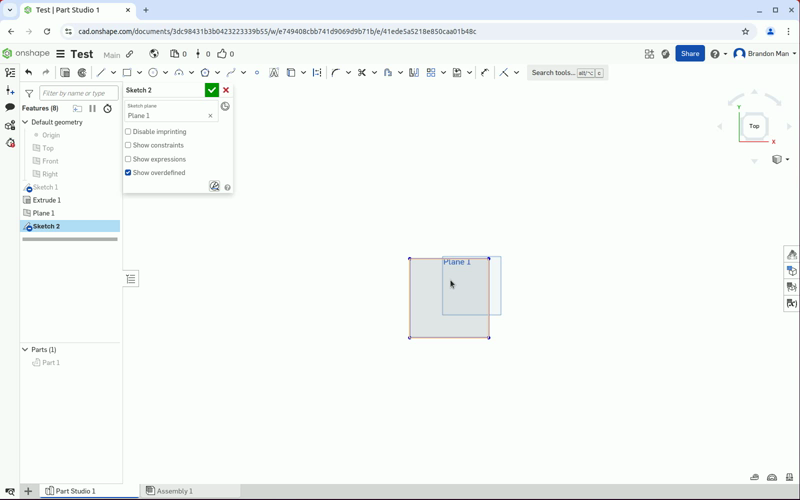
scroll(6)
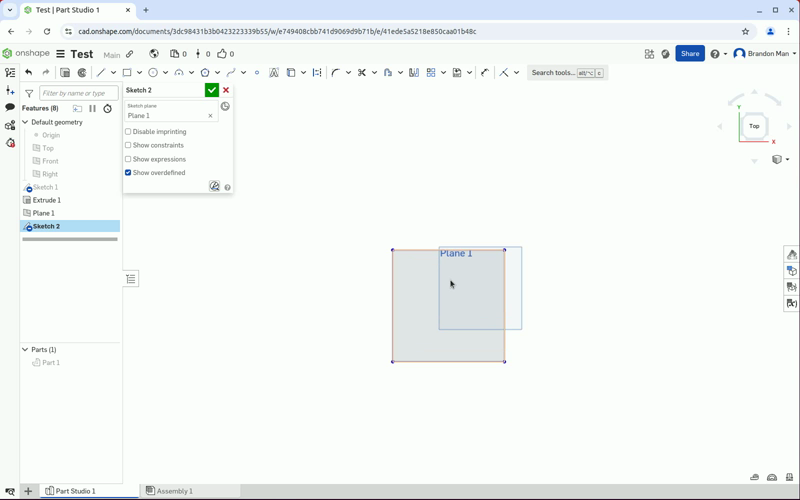
scroll(6)
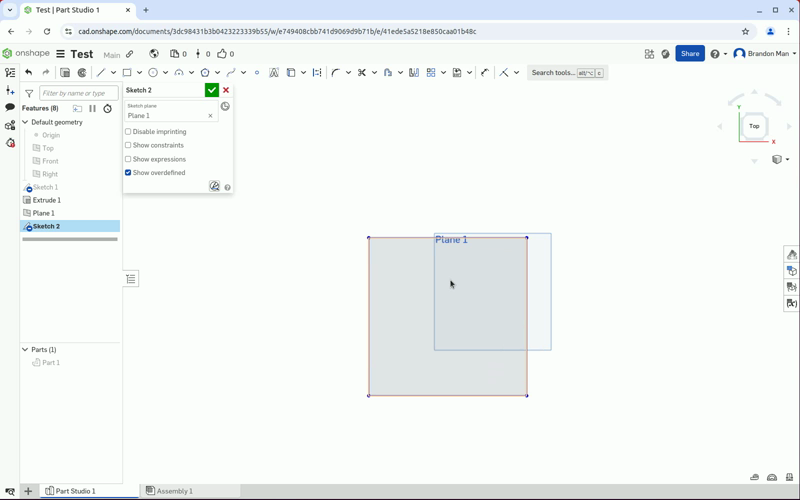
scroll(6)
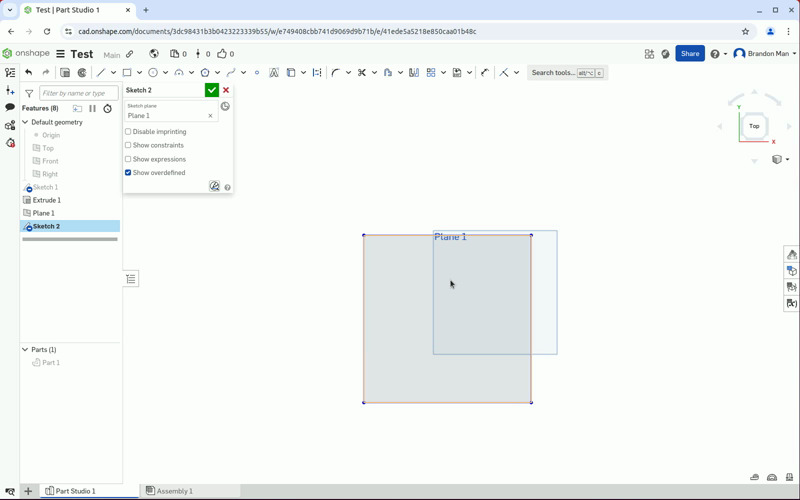
scroll(6)
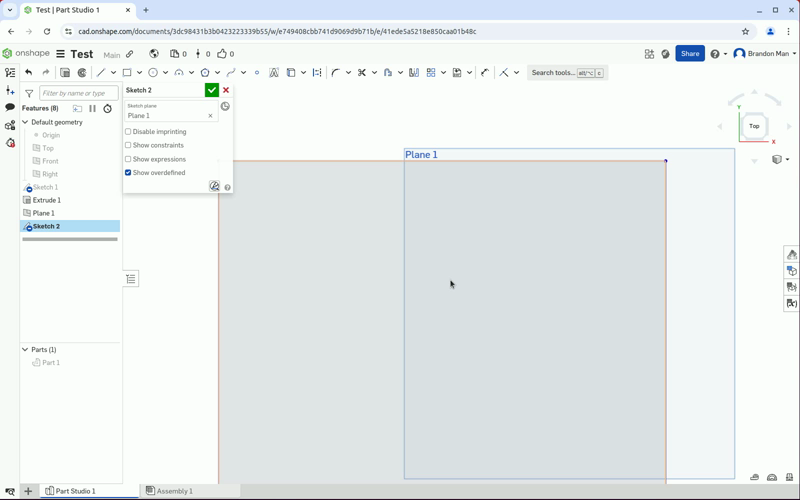
click(450, 279)
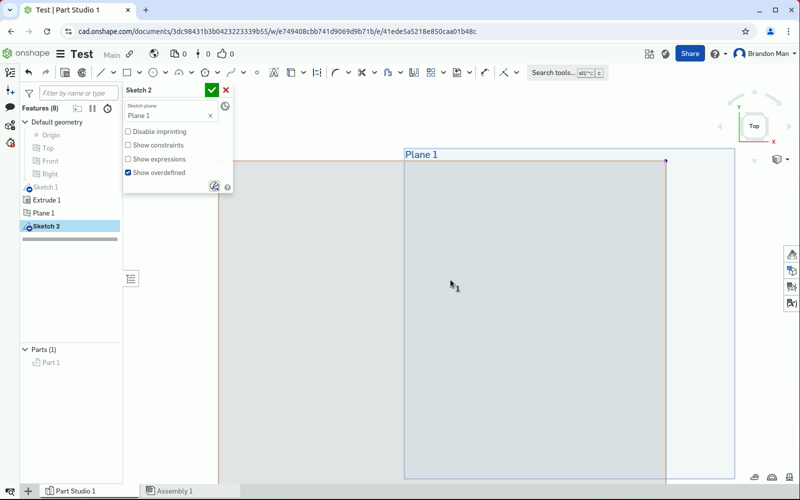
scroll(-6)
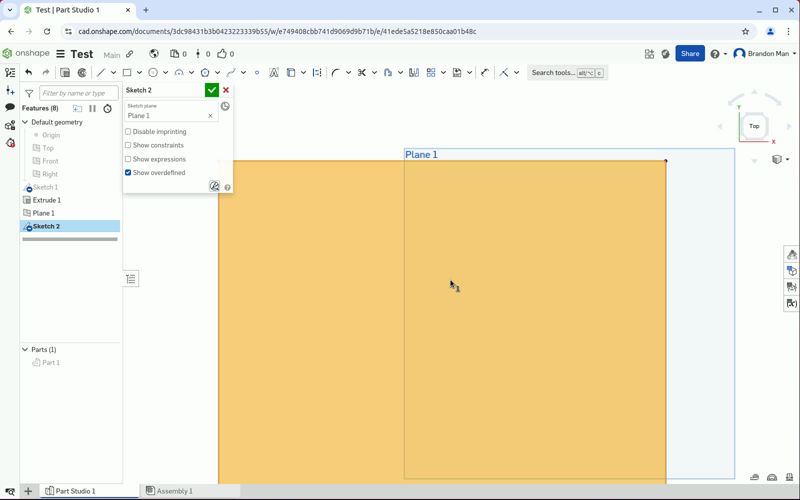
scroll(-6)
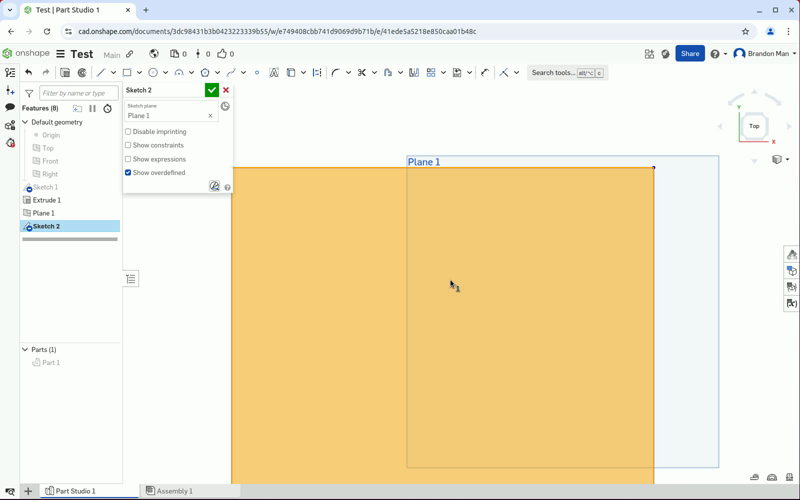
scroll(-6)
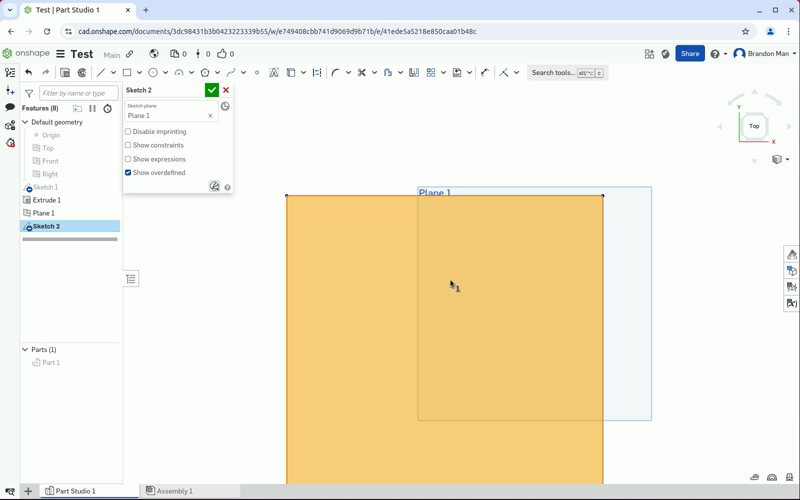
scroll(-6)
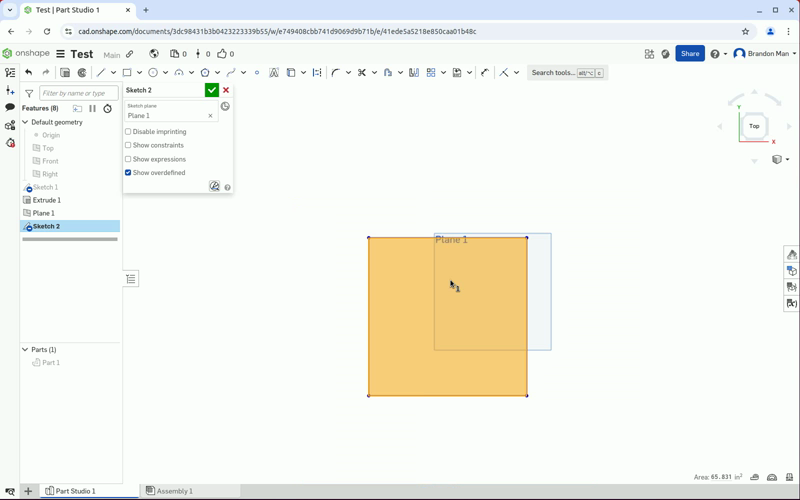
scroll(-6)
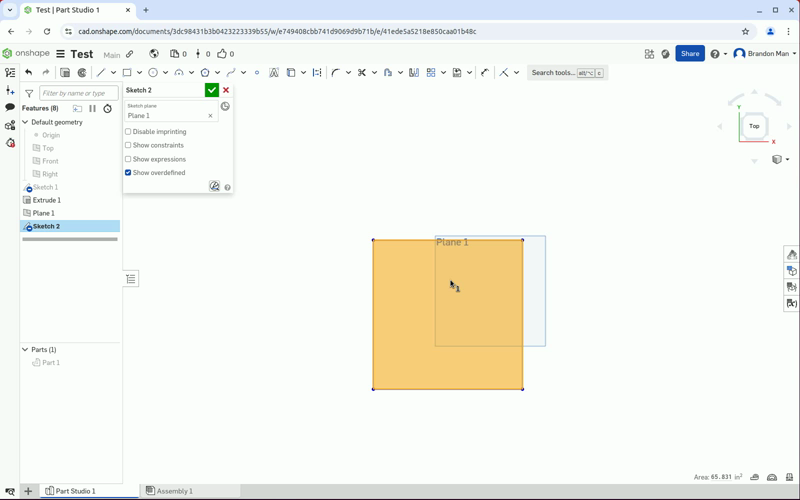
scroll(-6)
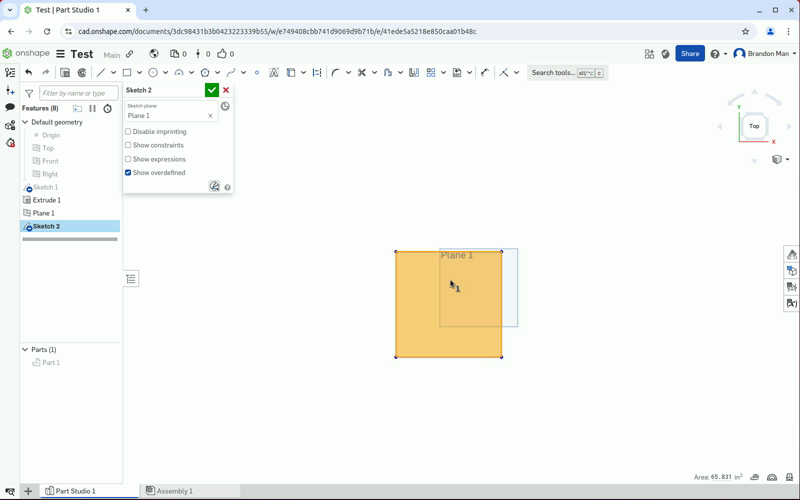
scroll(-6)
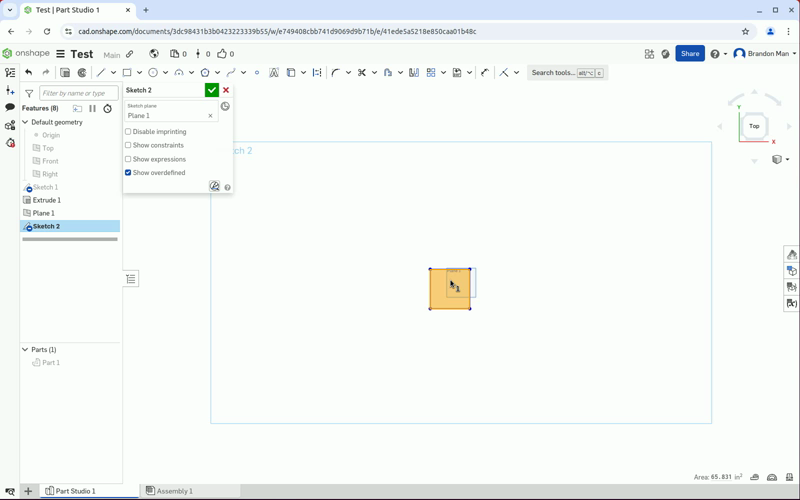
mouse_move(73, 352)
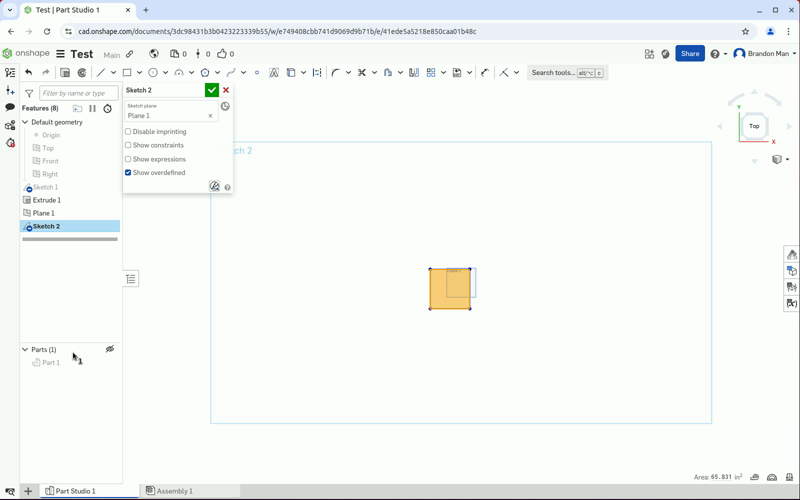
key(shift+y)
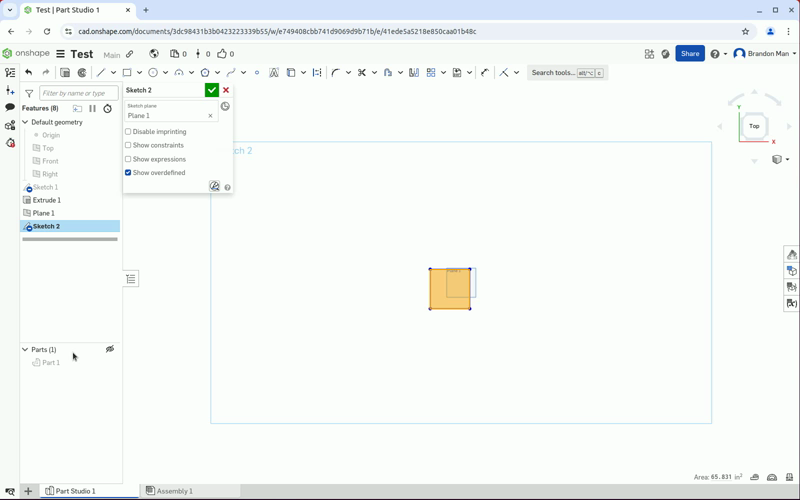
key(shift+e)
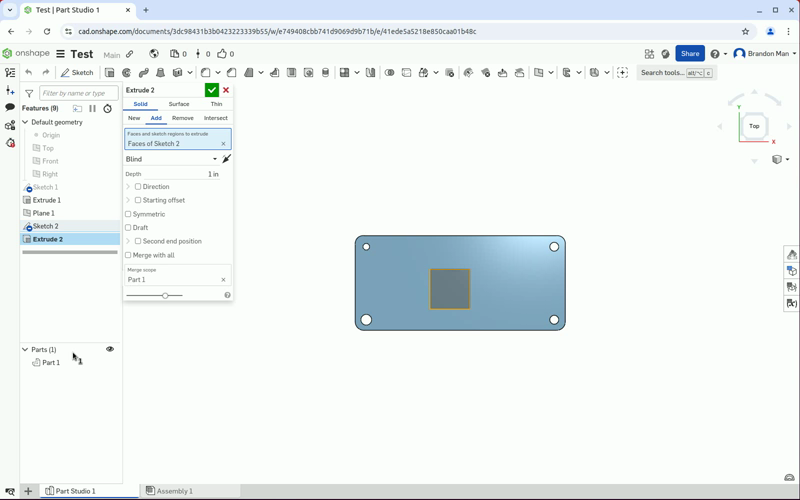
mouse_move(143, 106)
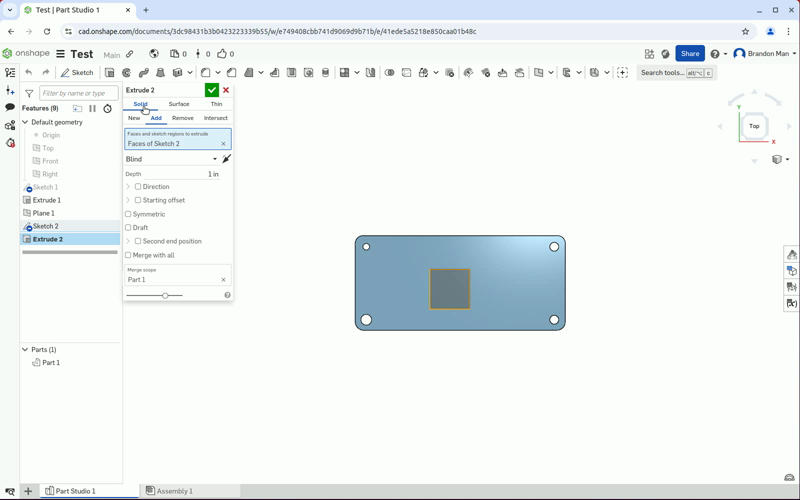
click(143, 106)
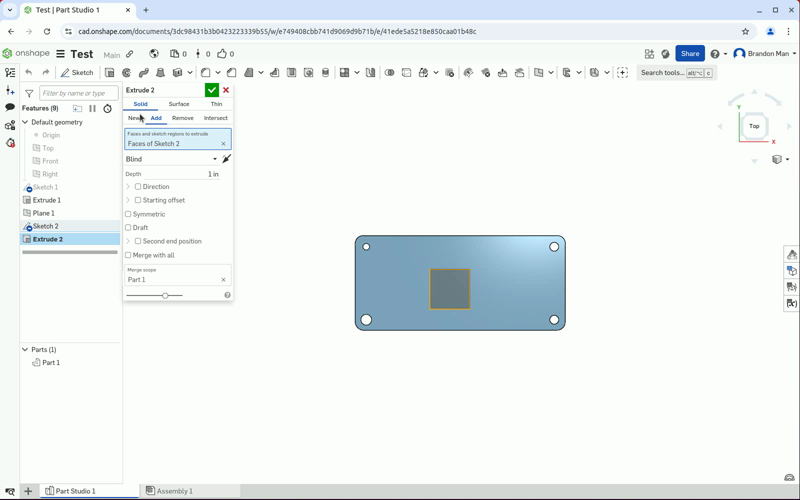
mouse_move(137, 120)
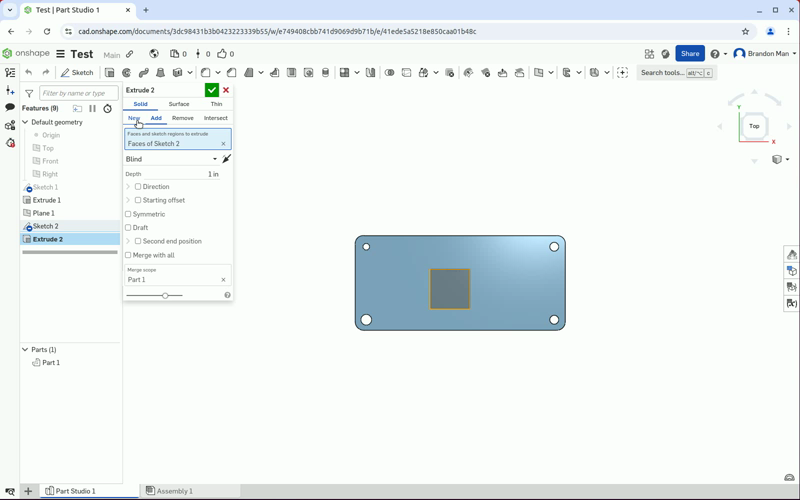
click(137, 120)
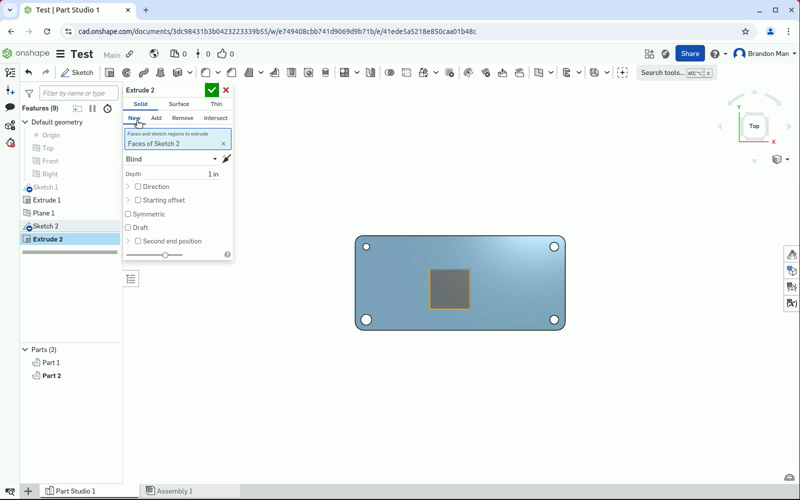
key(tab, 4)
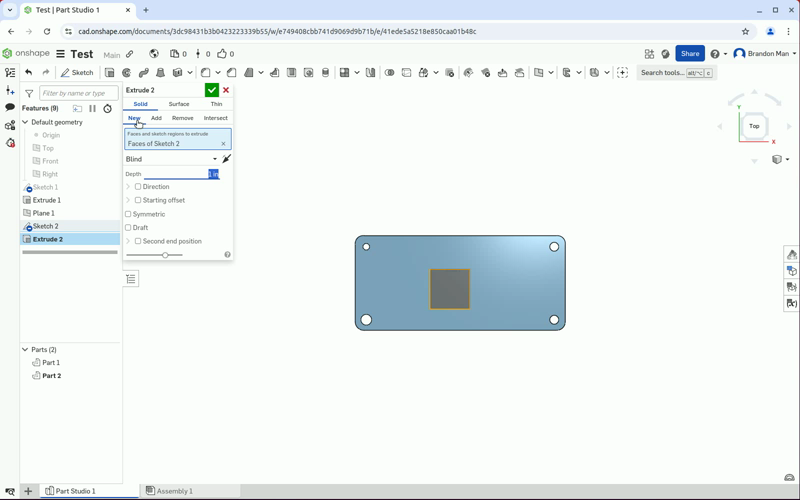
text(0.963)
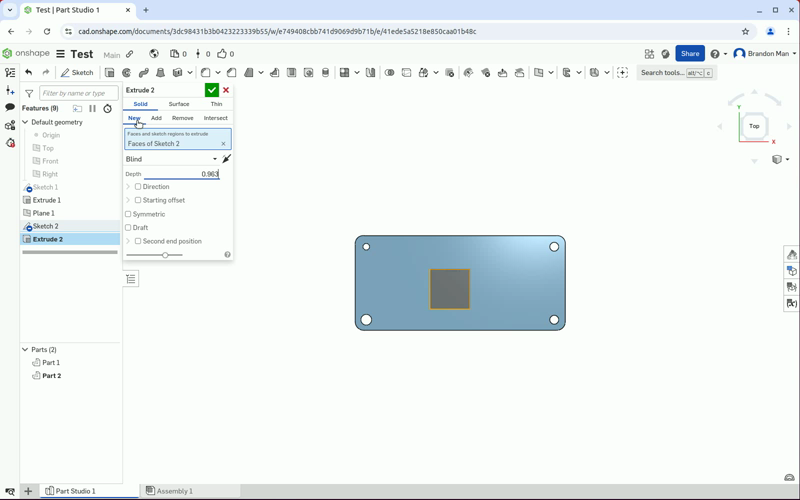
key(enter)
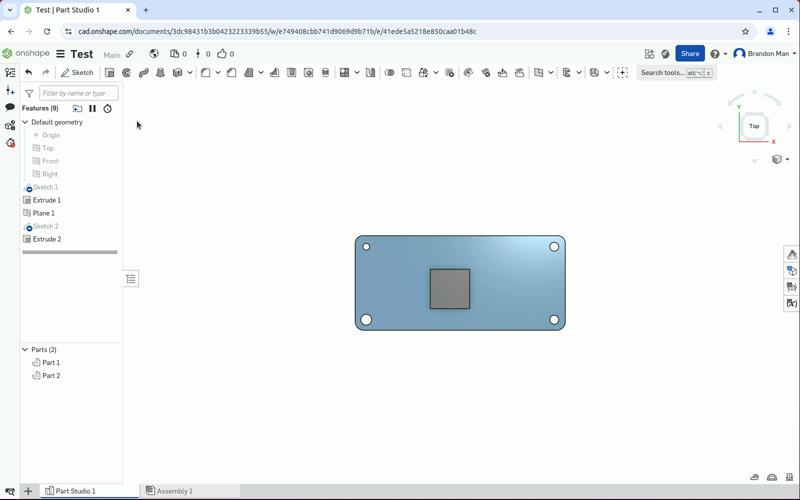
key(shift+h)
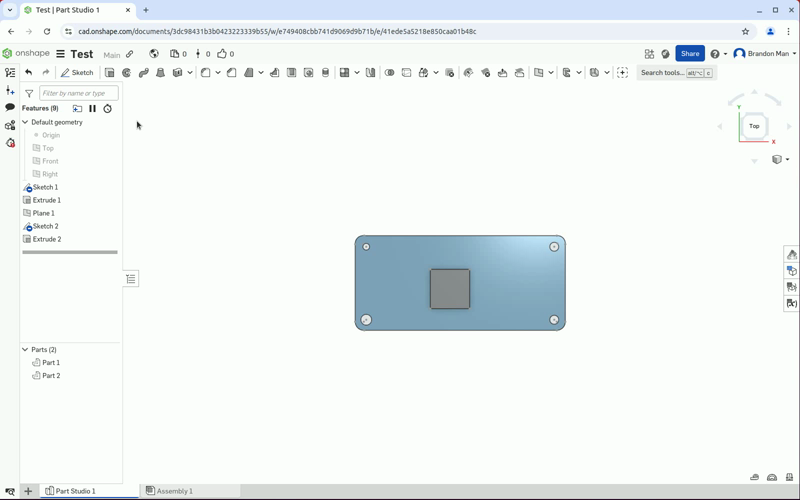
key(shift+h)
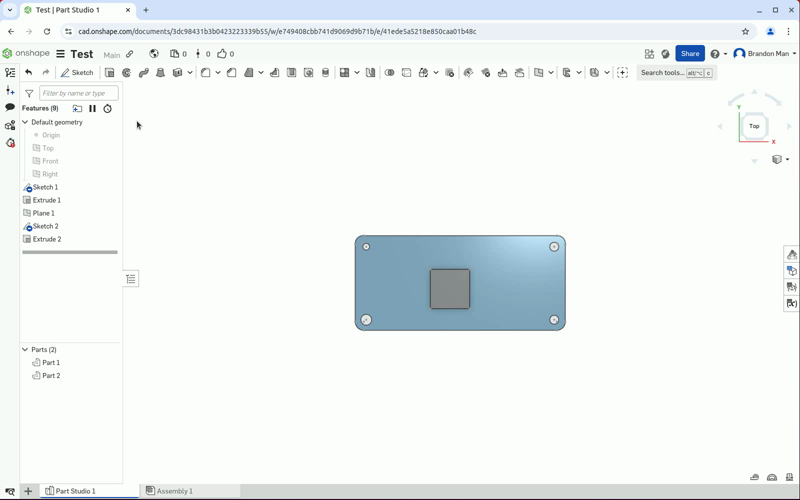
key(shift+7)
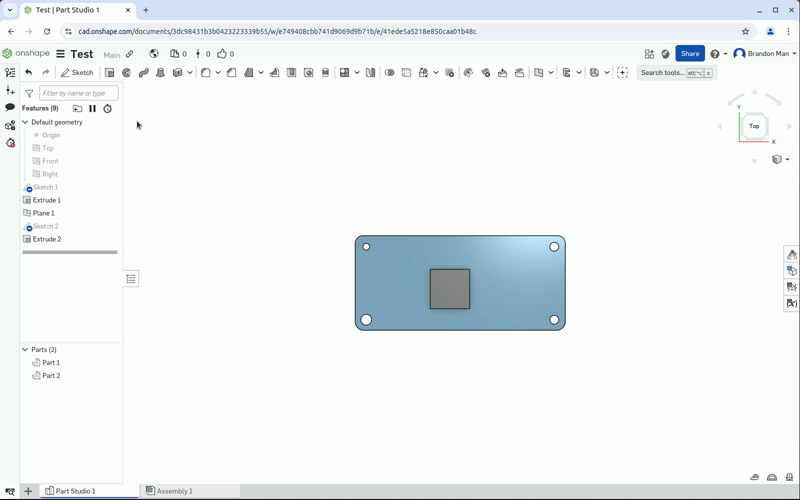
key(up, 3)
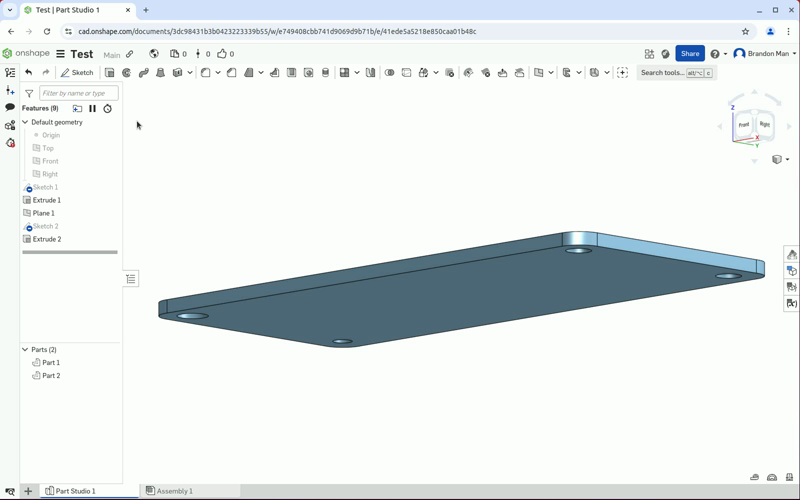
key(left, 3)
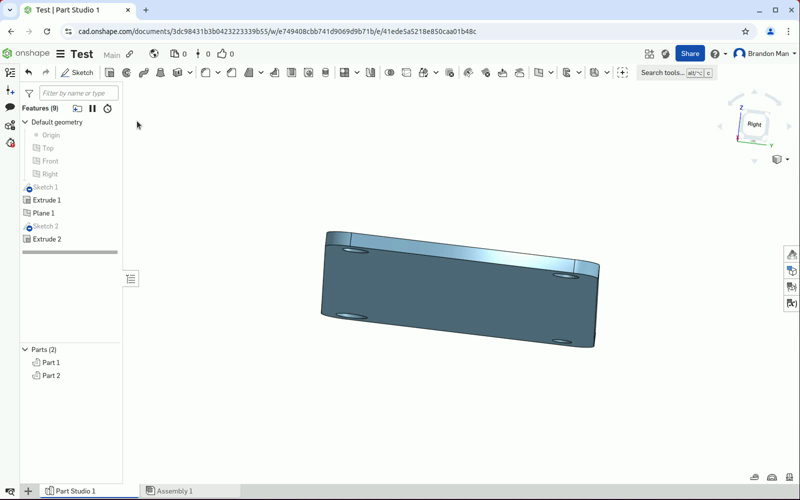
key(right, 3)
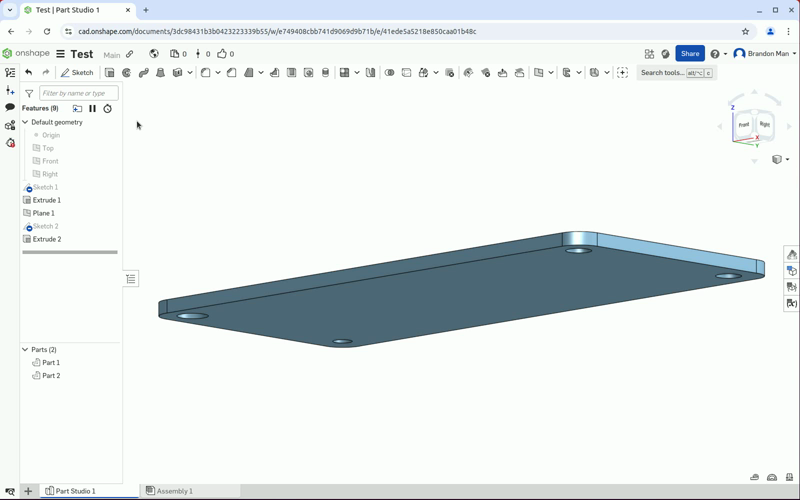
key(down, 3)
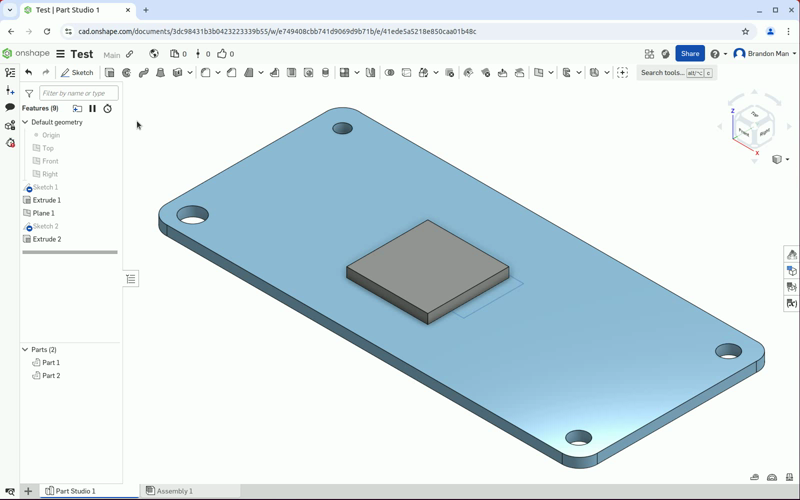
mouse_move(73, 189)
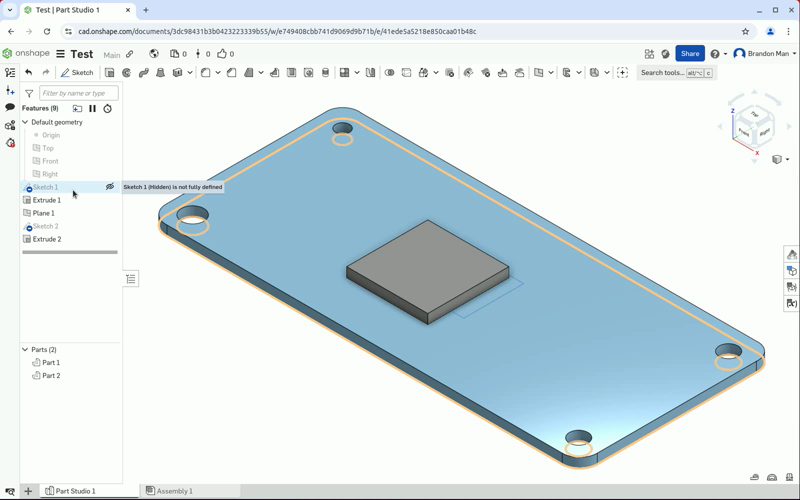
click(73, 189)